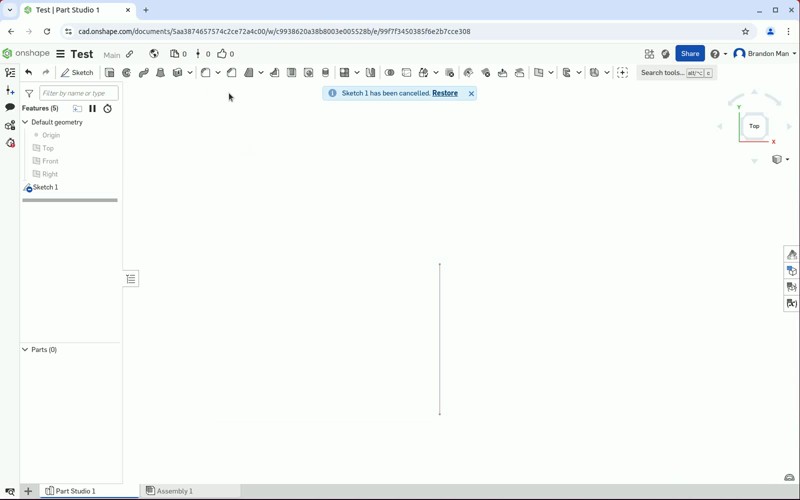
key(shift+h)
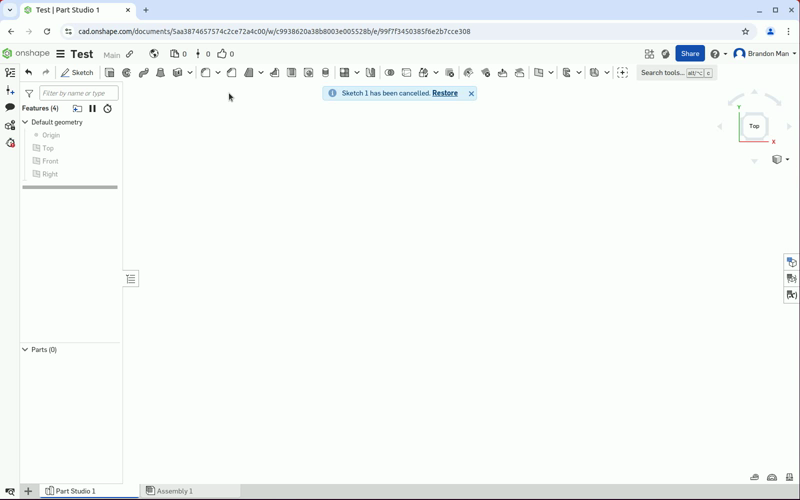
mouse_move(73, 352)
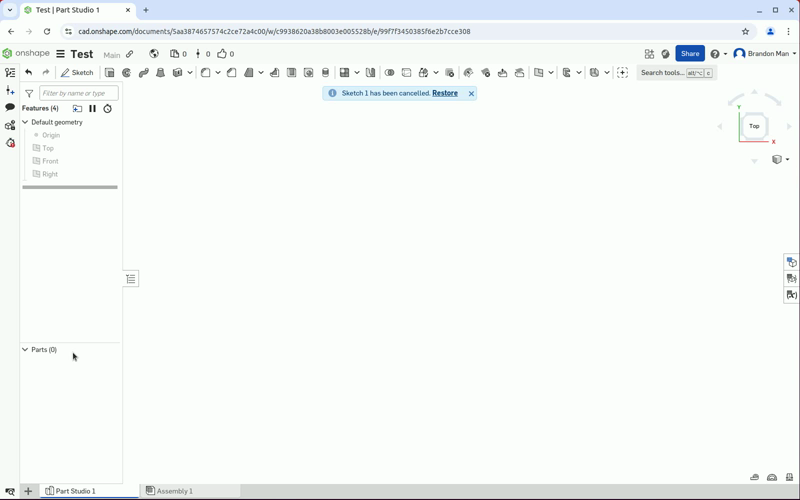
key(y)
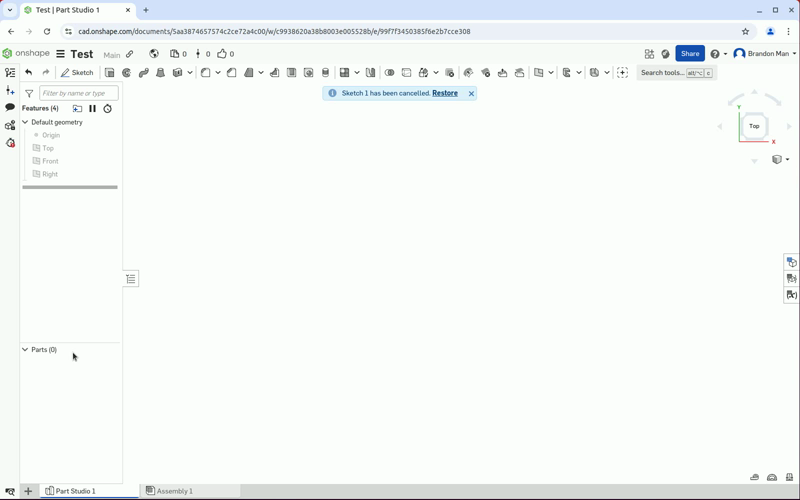
key(shift+p)
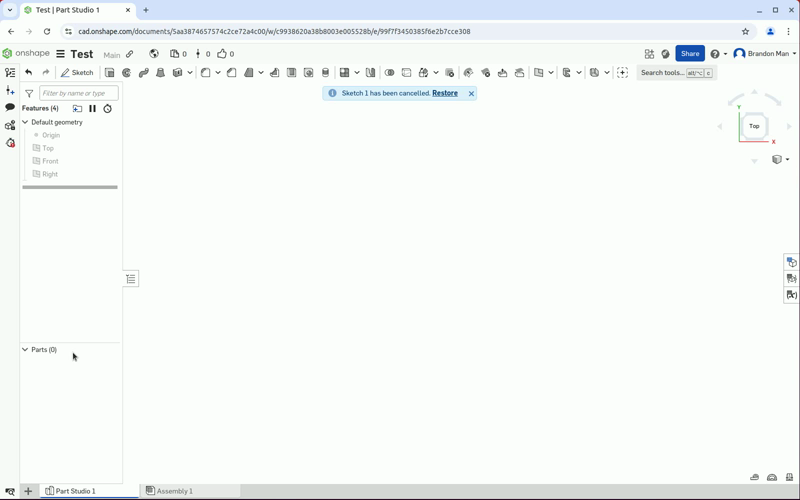
key(space)
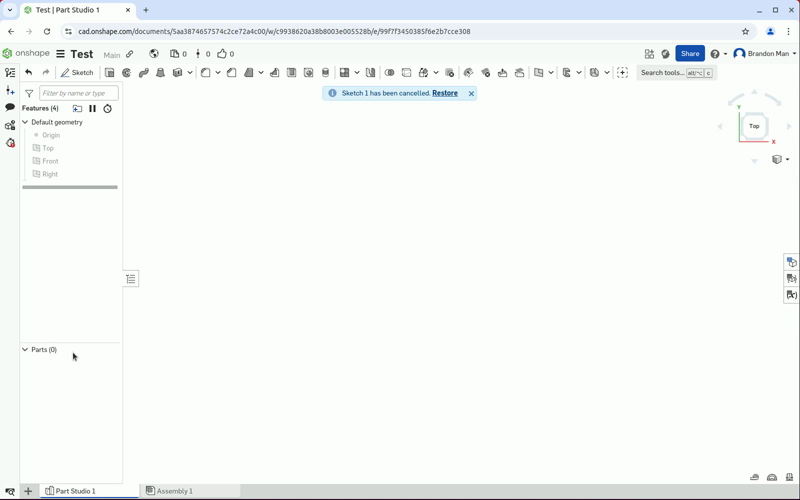
key_down(shift)
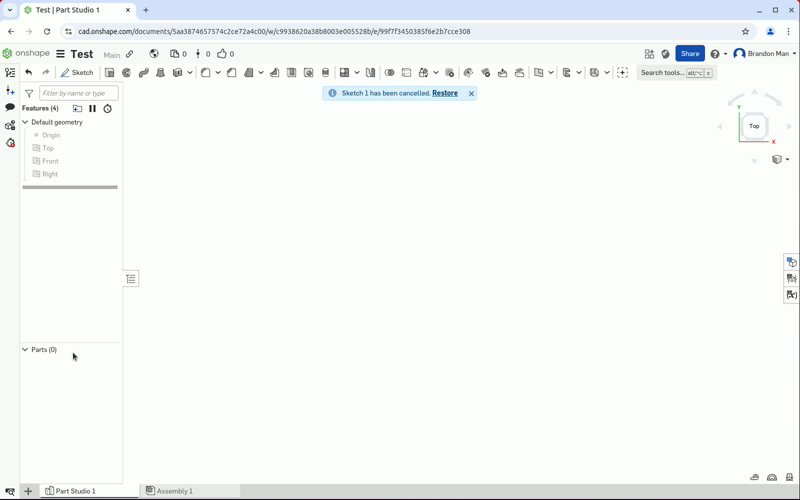
key(up)
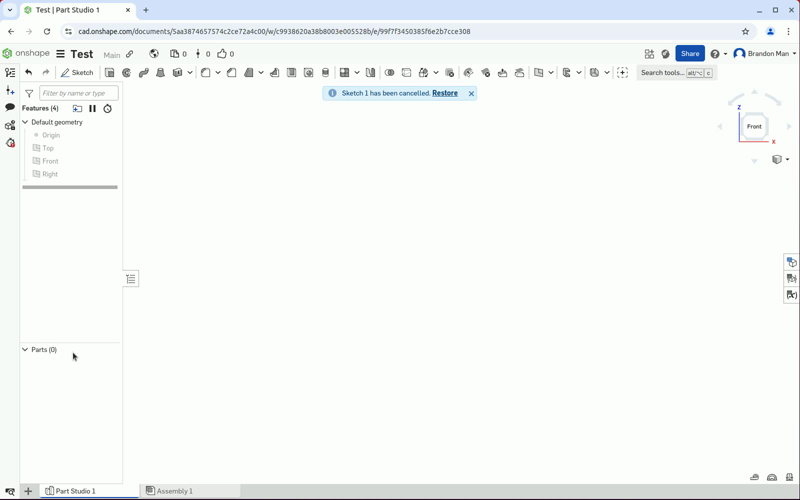
key_up(shift)
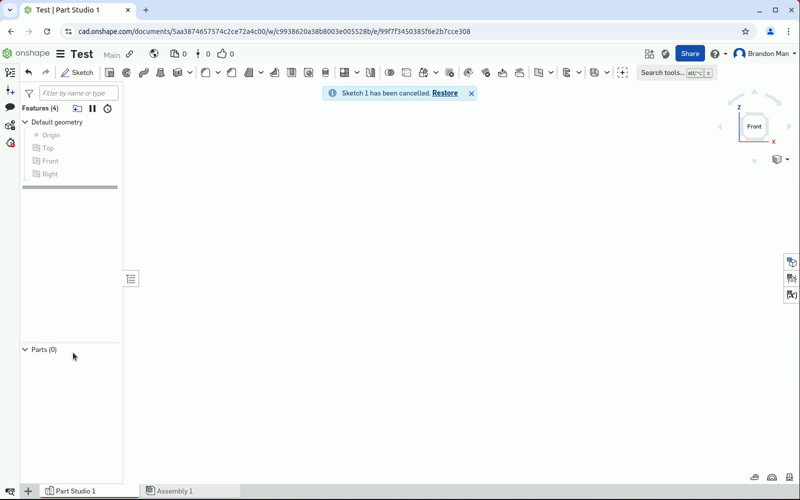
mouse_move(73, 352)
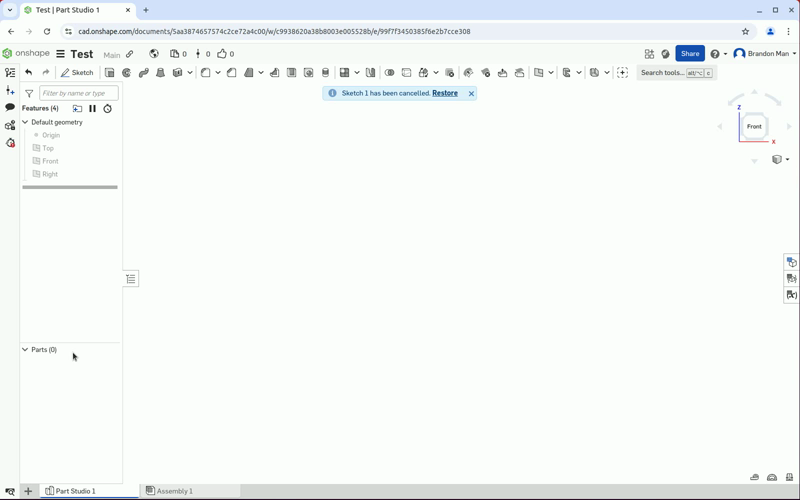
key(shift+y)
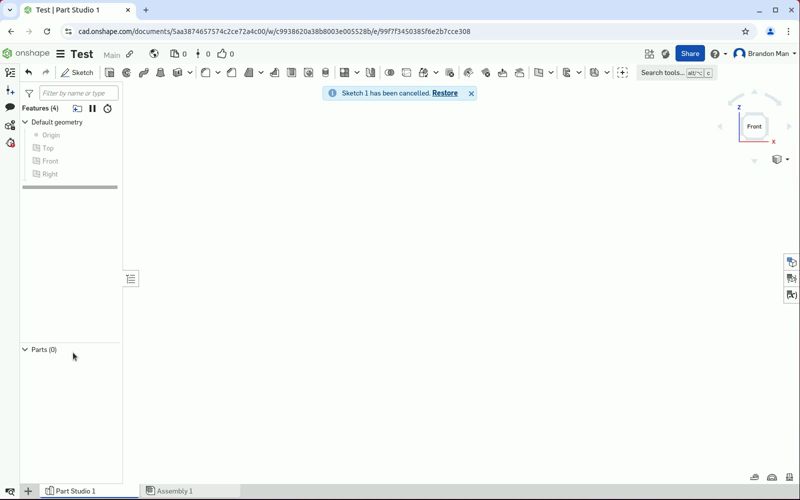
key(shift+s)
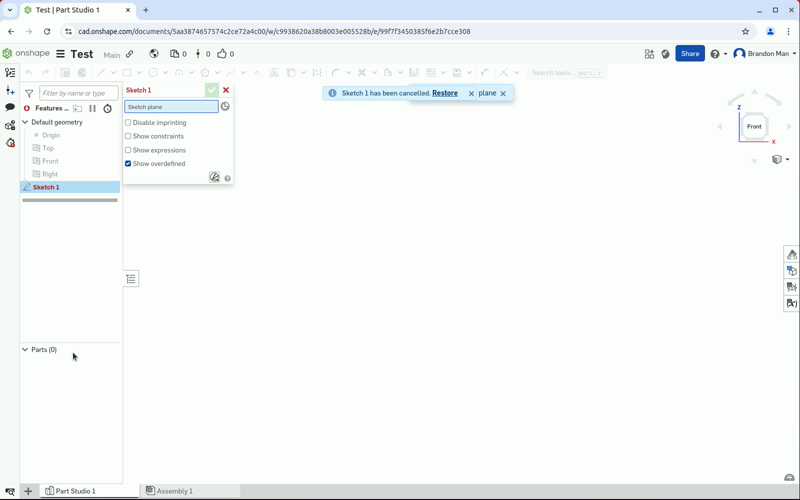
mouse_move(73, 163)
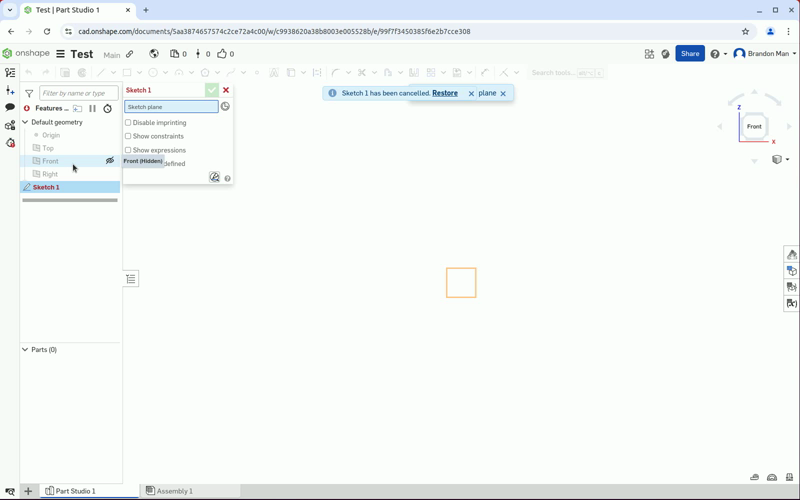
click(73, 163)
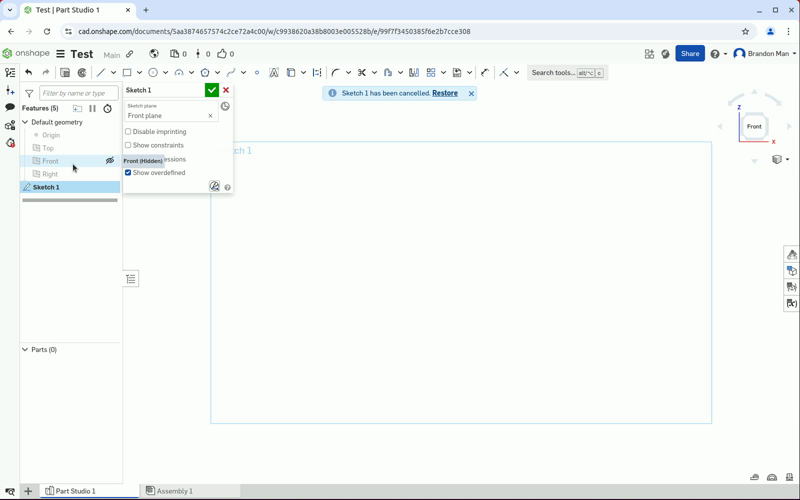
mouse_move(73, 352)
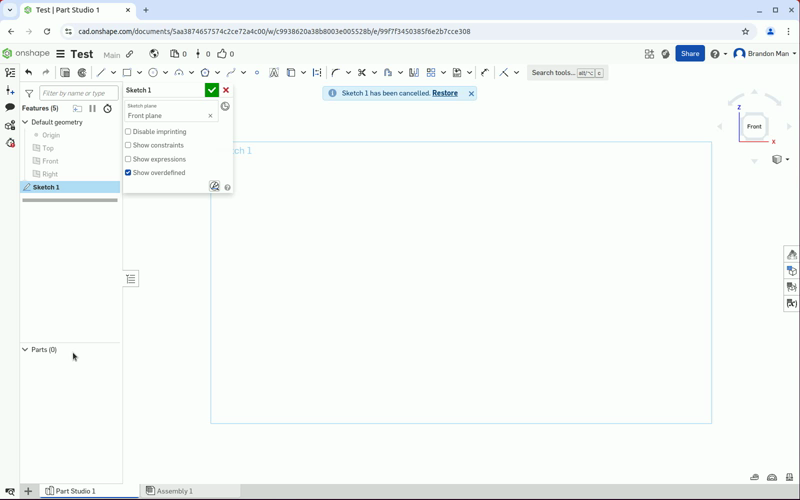
key(y)
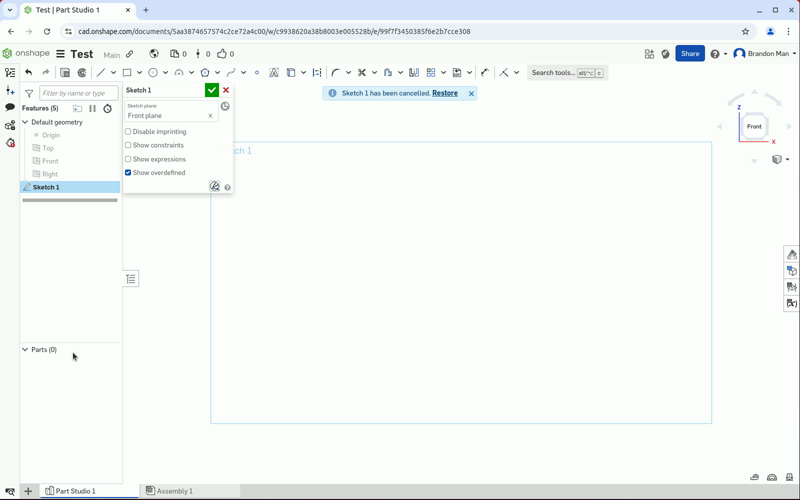
key(l)
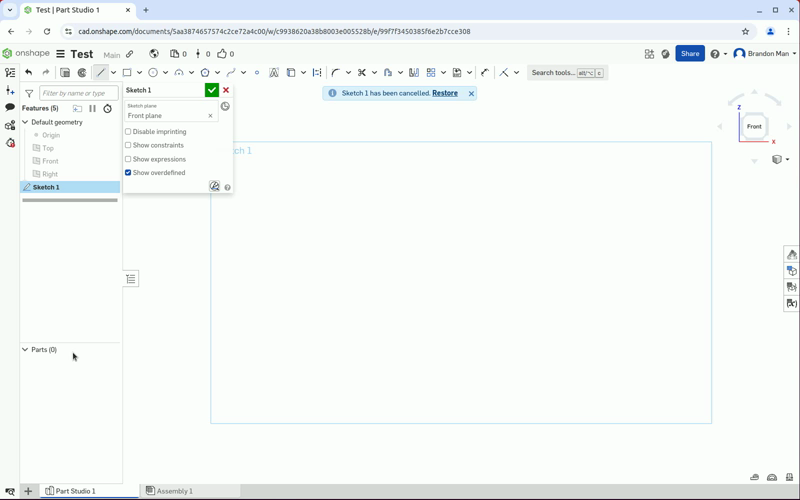
key_down(shift)
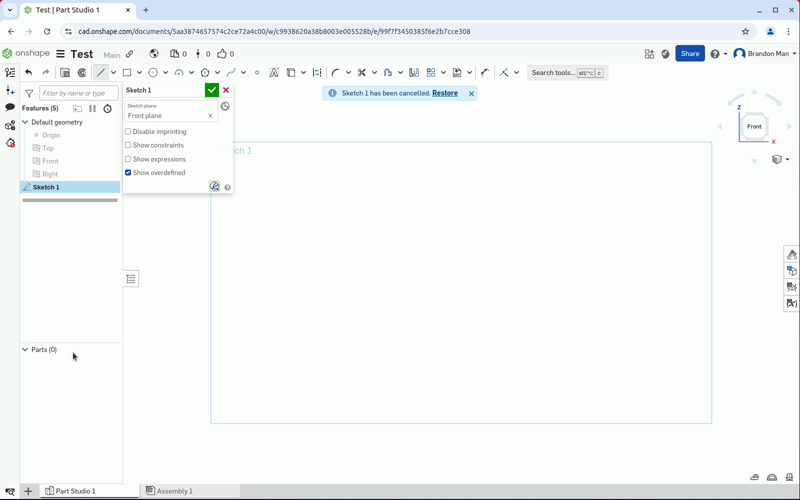
mouse_move(409, 236)
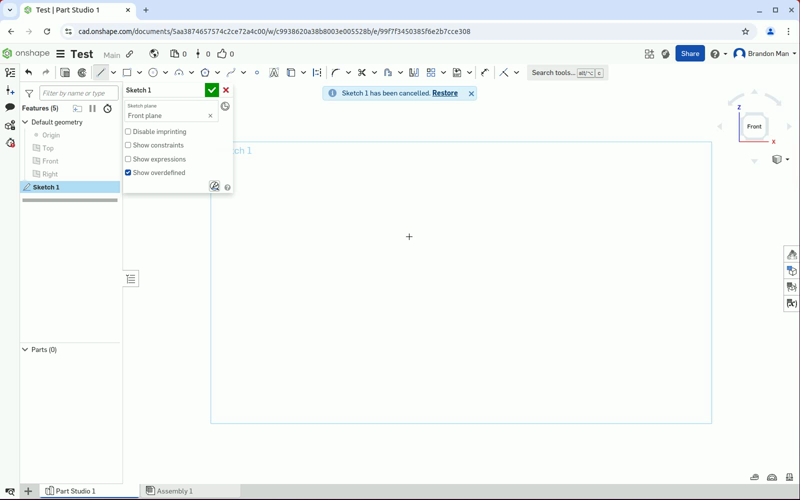
click(409, 236)
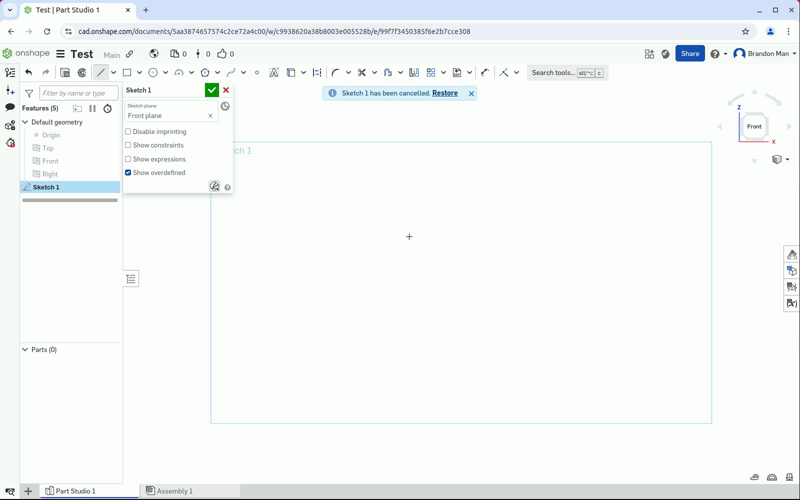
key_up(shift)
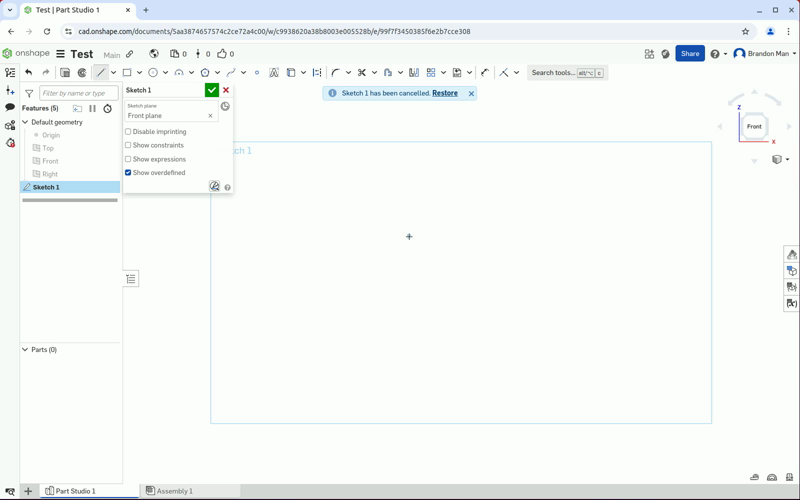
key_down(shift)
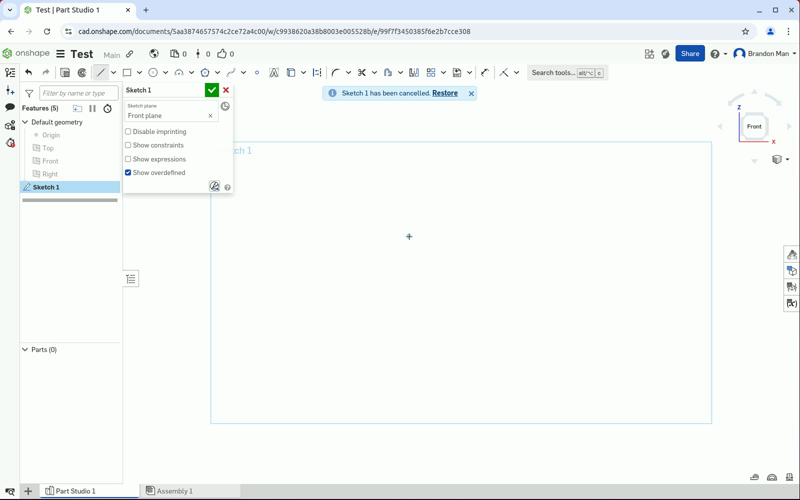
mouse_move(439, 236)
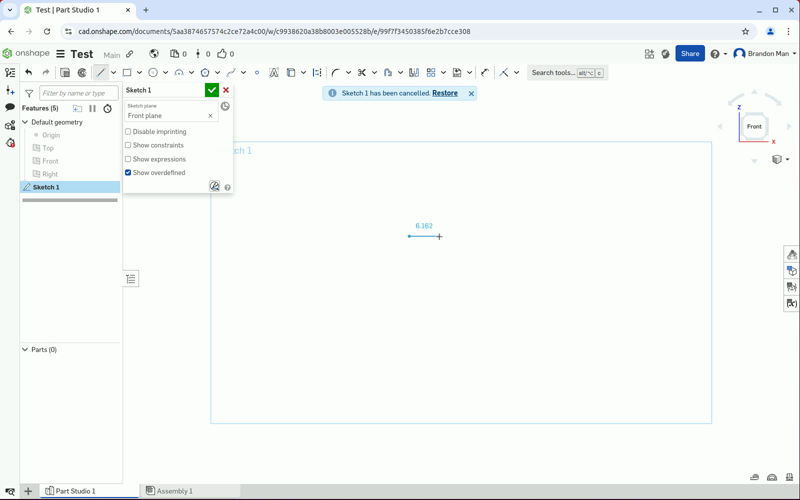
mouse_move(427, 253)
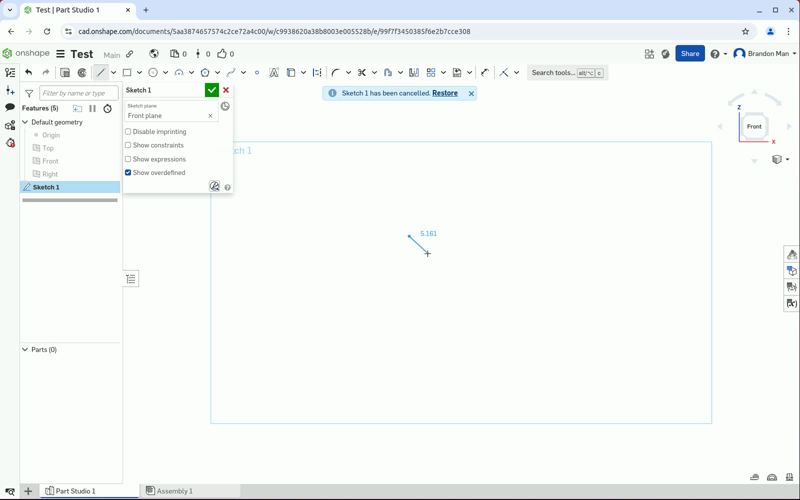
click(427, 253)
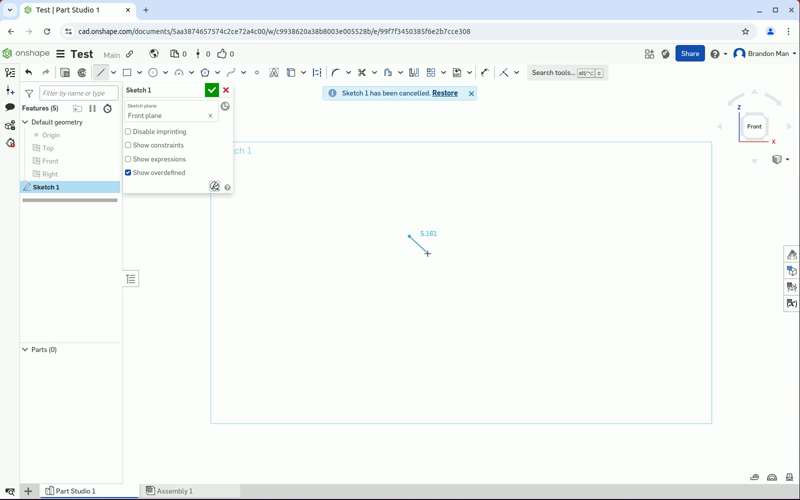
key_up(shift)
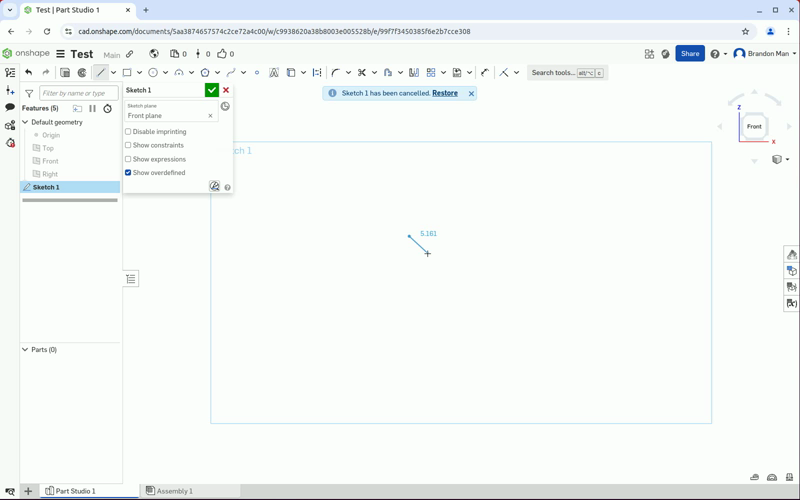
key_down(shift)
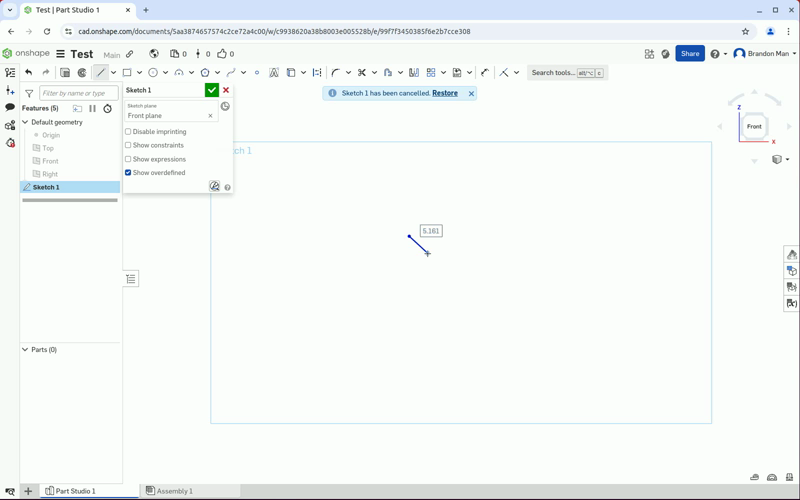
mouse_move(518, 249)
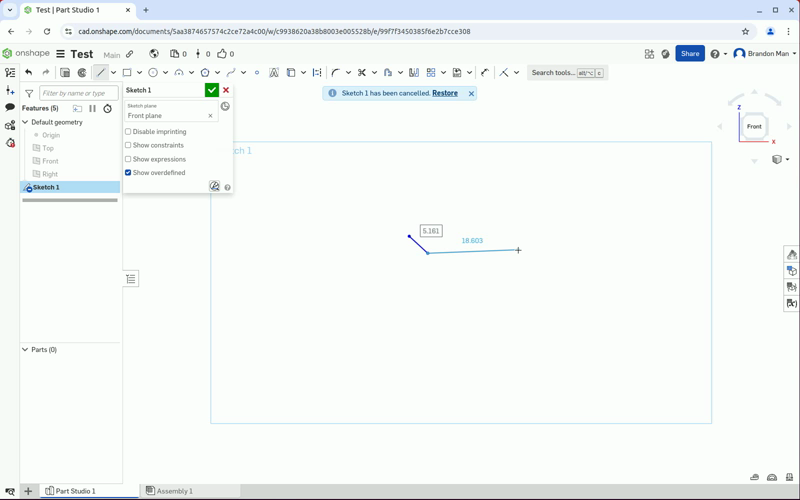
click(518, 249)
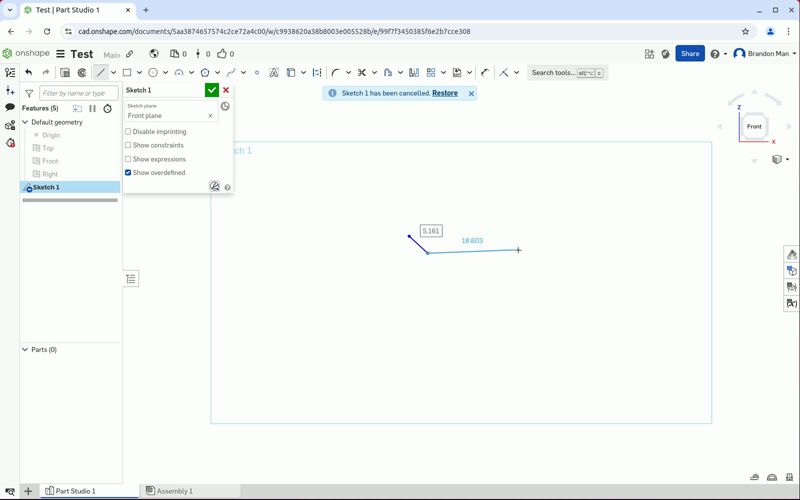
key_up(shift)
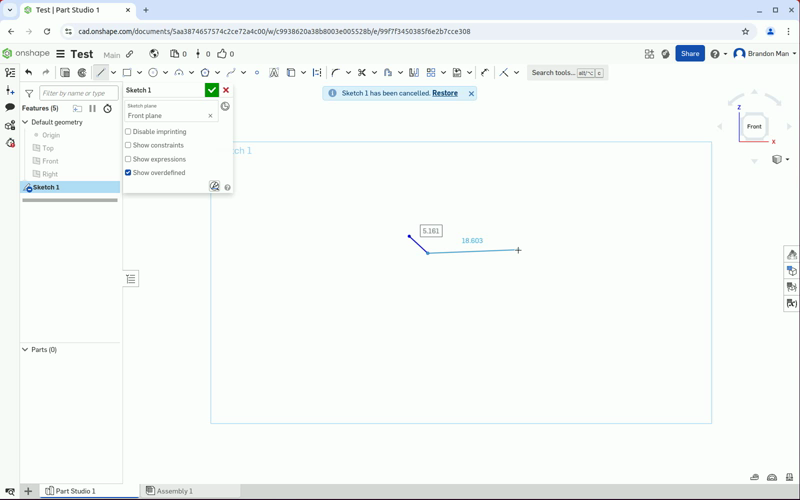
key_down(shift)
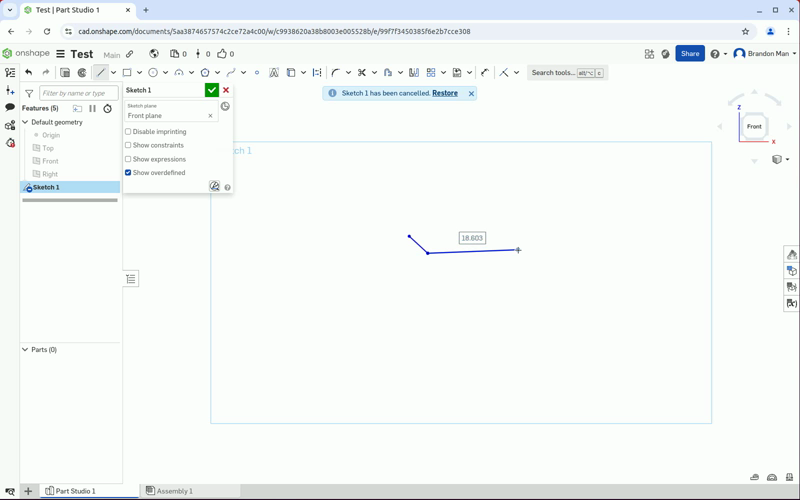
mouse_move(548, 249)
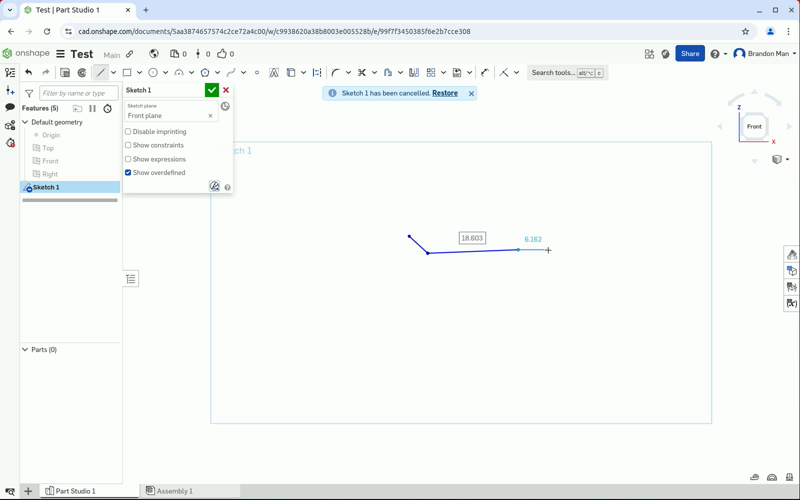
mouse_move(517, 231)
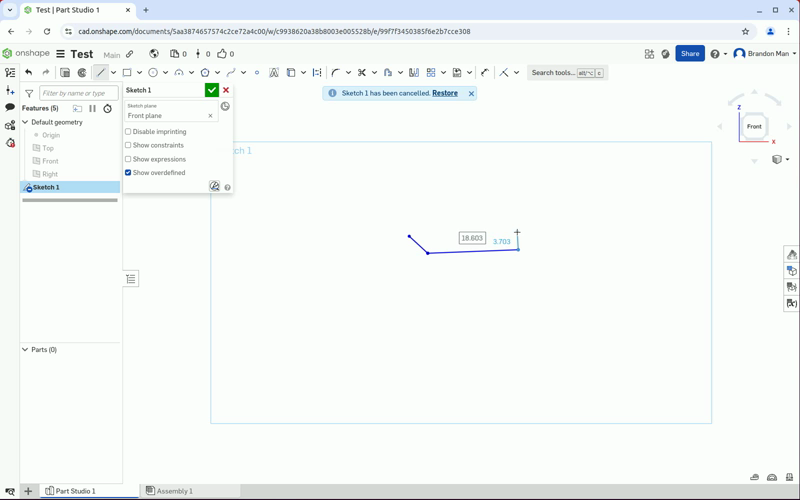
click(517, 231)
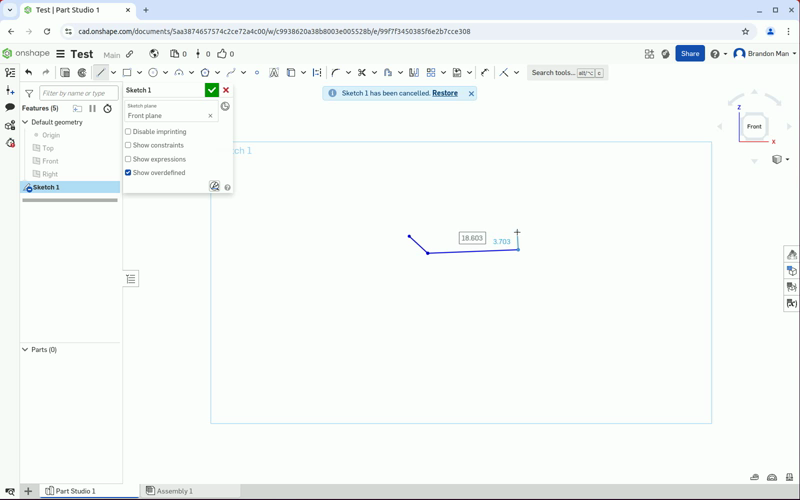
key_up(shift)
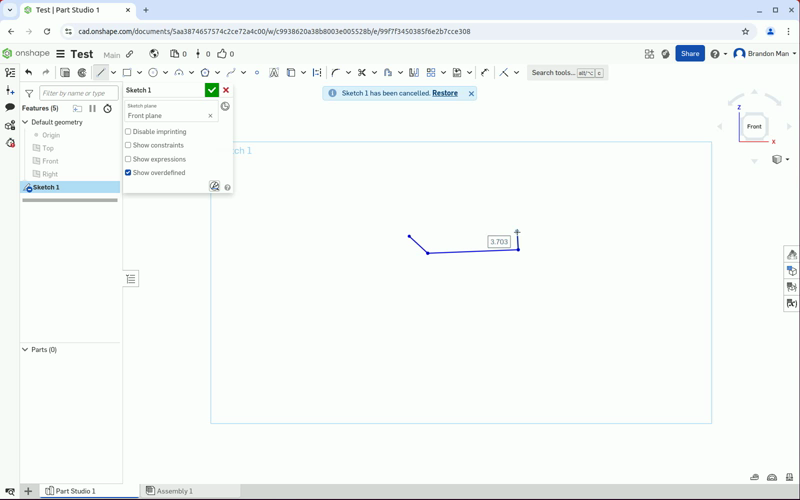
key_down(shift)
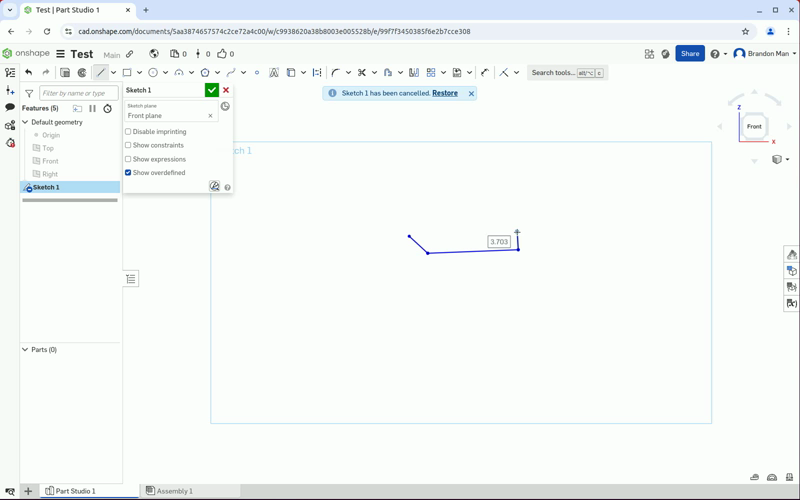
mouse_move(409, 236)
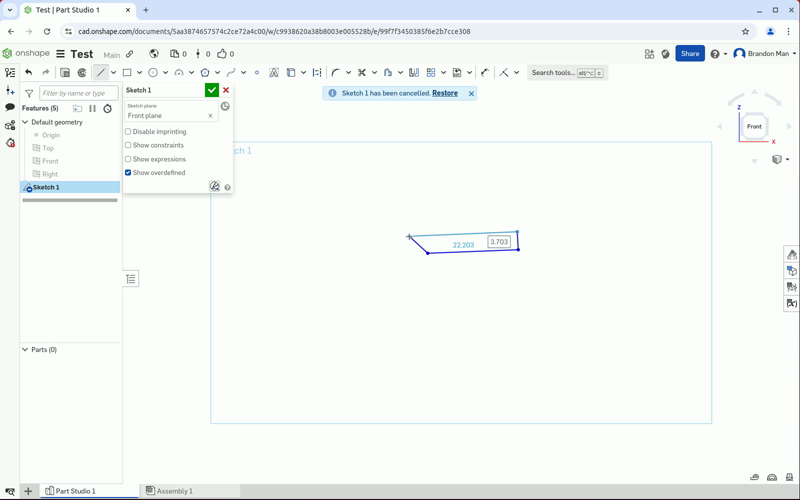
key_up(shift)
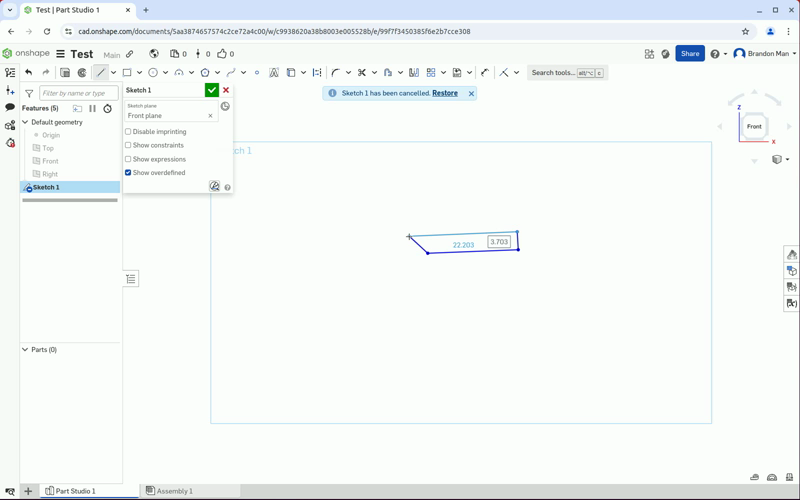
click(409, 236)
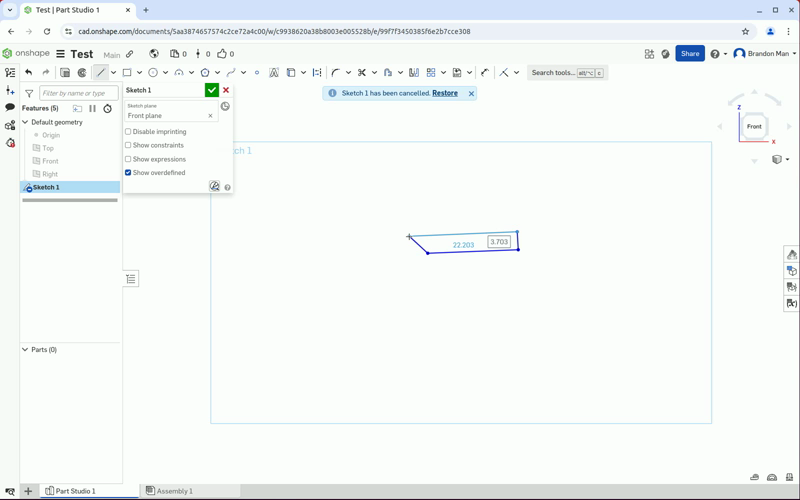
key(esc)
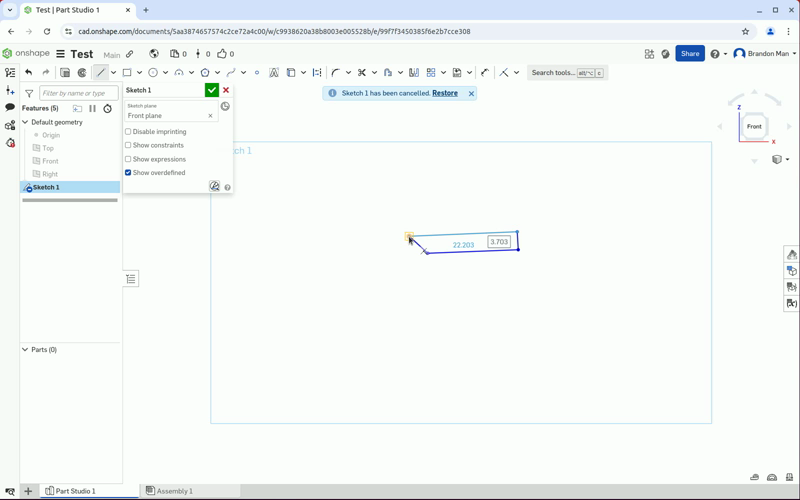
mouse_move(450, 242)
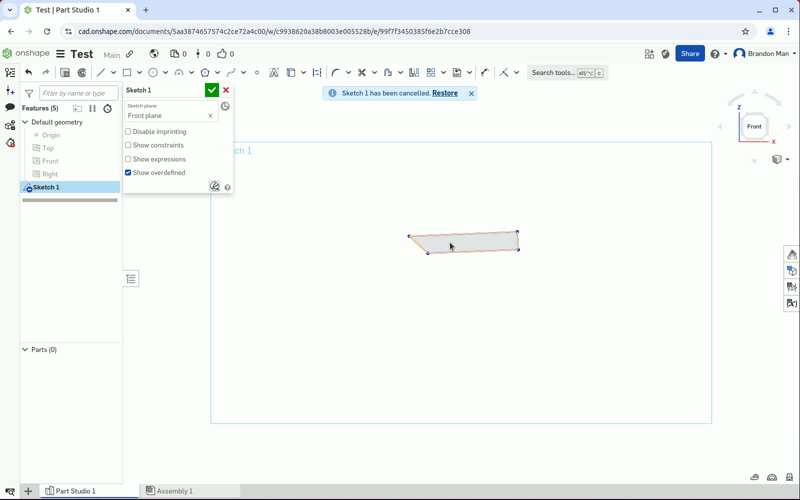
scroll(6)
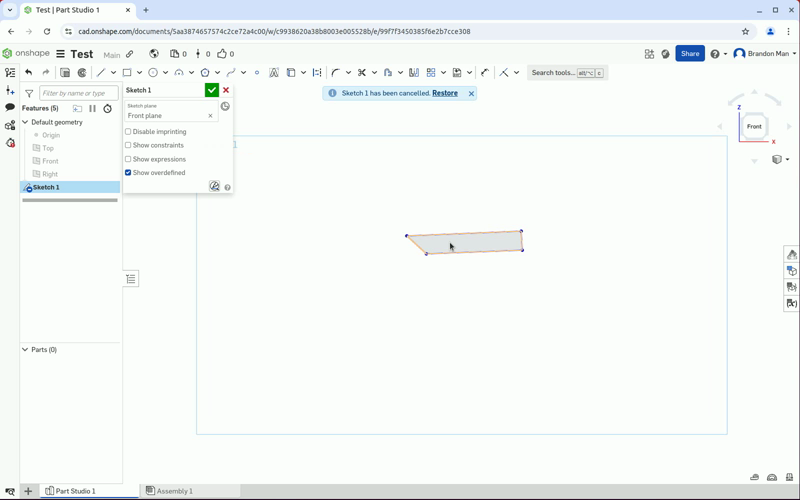
scroll(6)
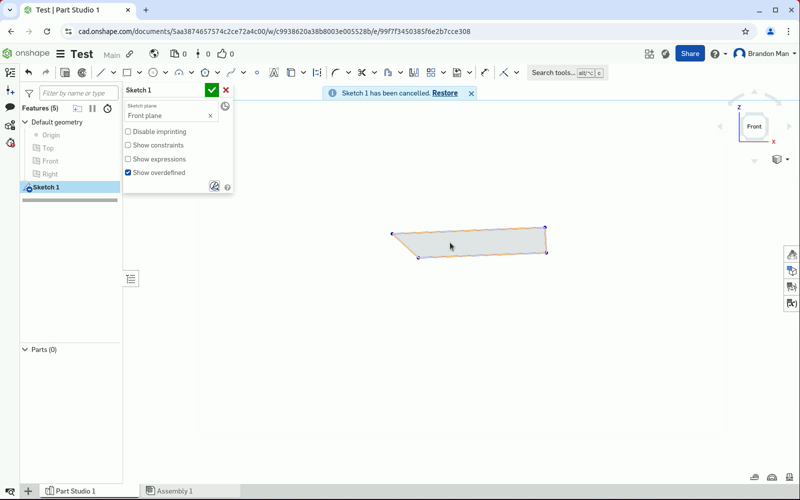
scroll(6)
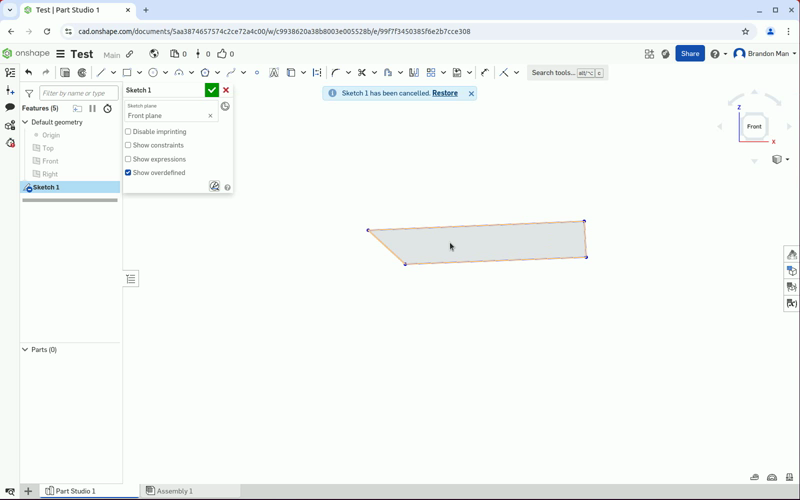
scroll(6)
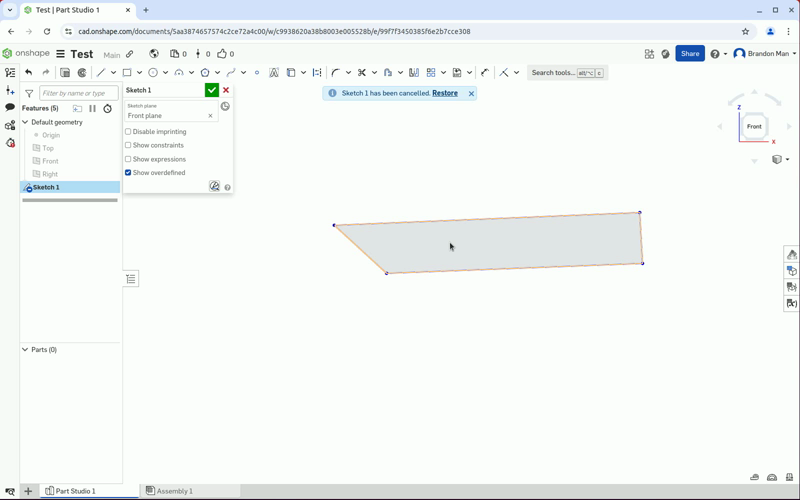
scroll(6)
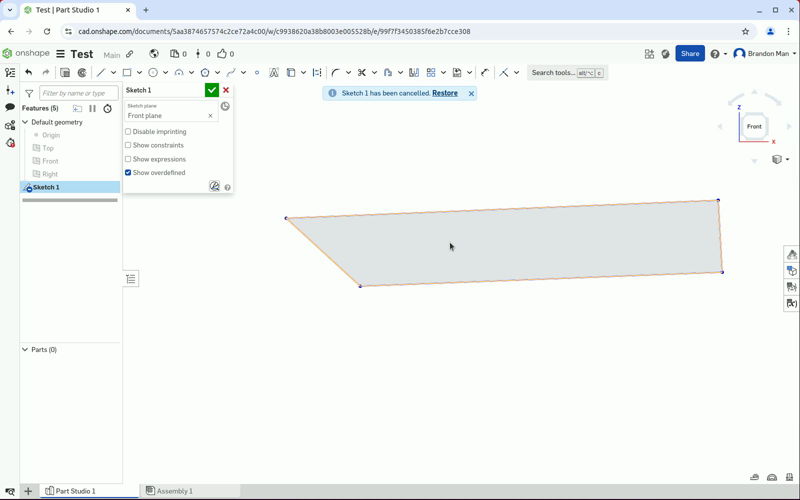
scroll(6)
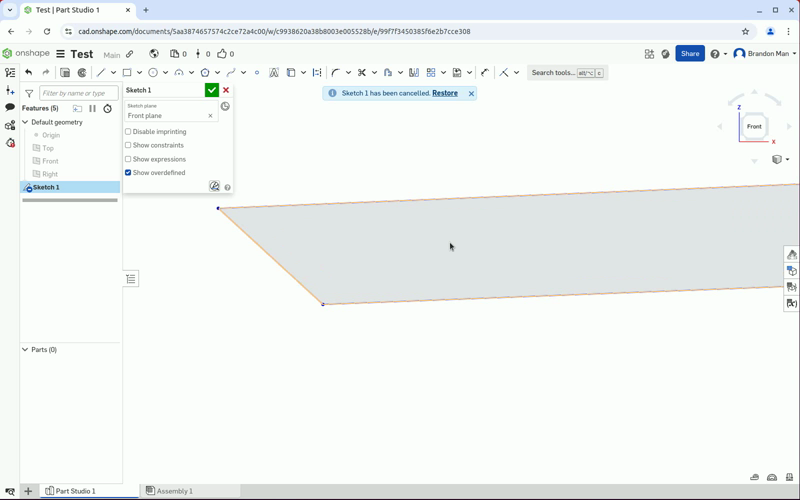
scroll(6)
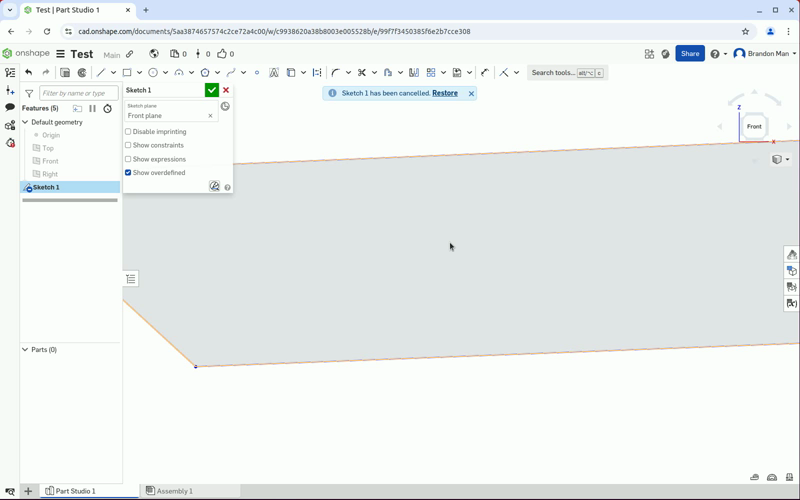
click(450, 242)
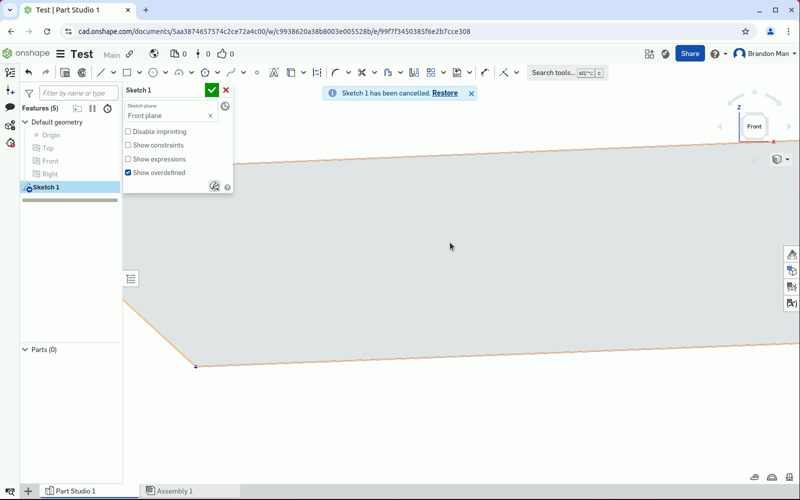
scroll(-6)
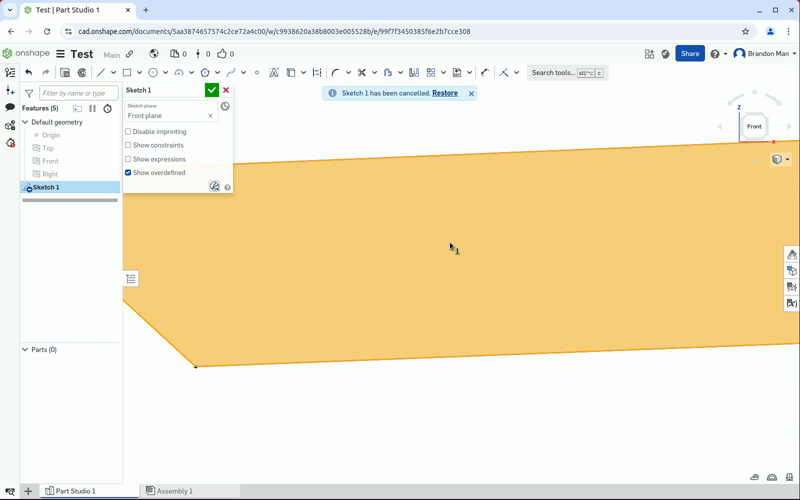
scroll(-6)
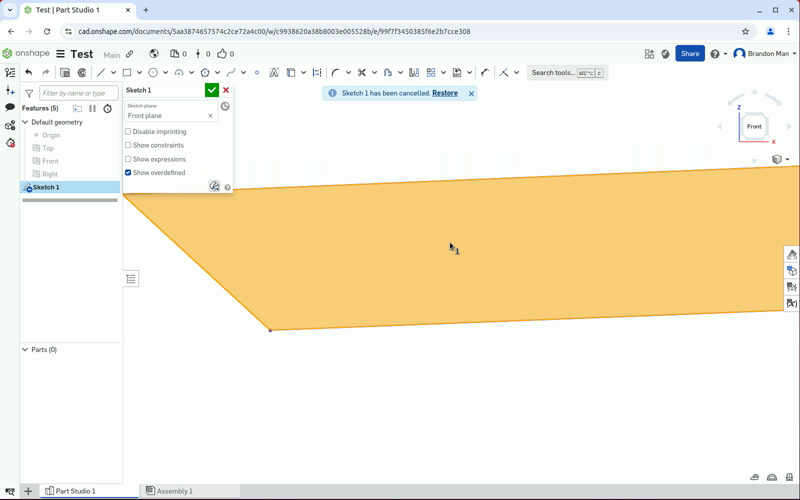
scroll(-6)
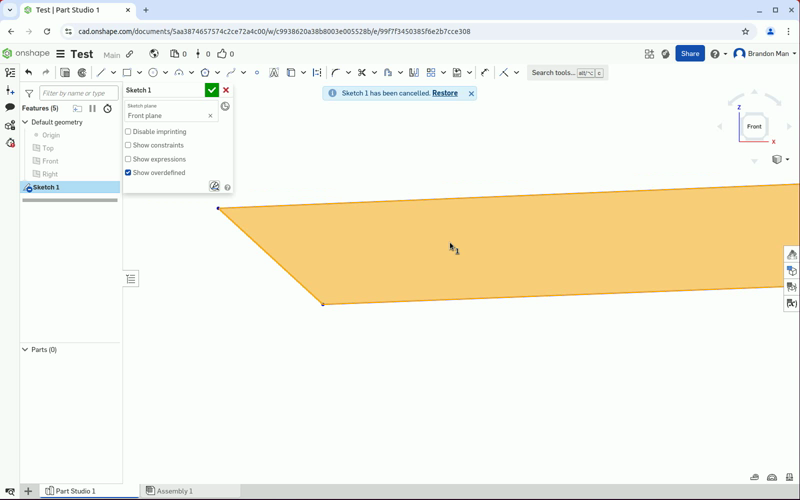
scroll(-6)
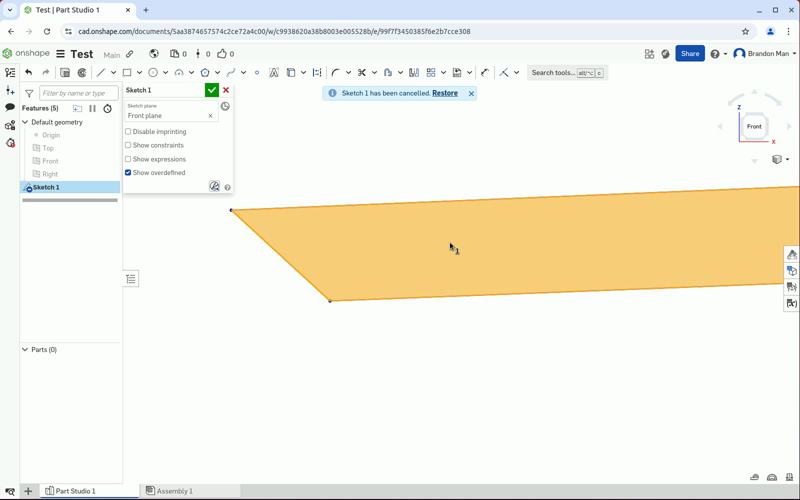
scroll(-6)
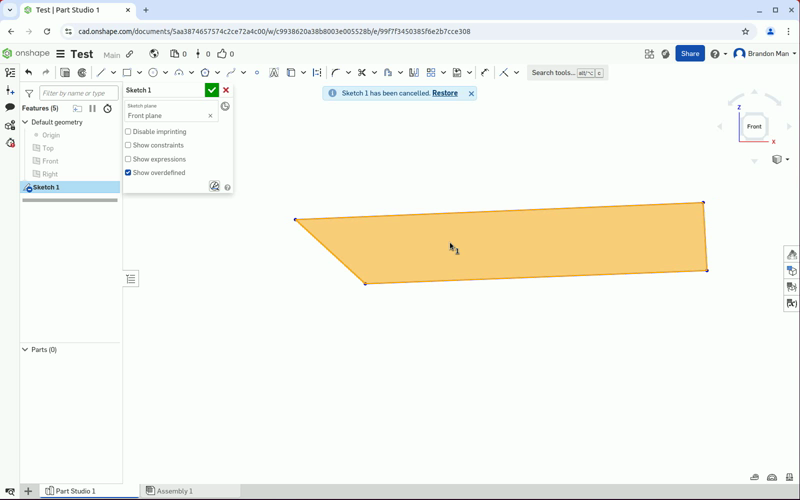
scroll(-6)
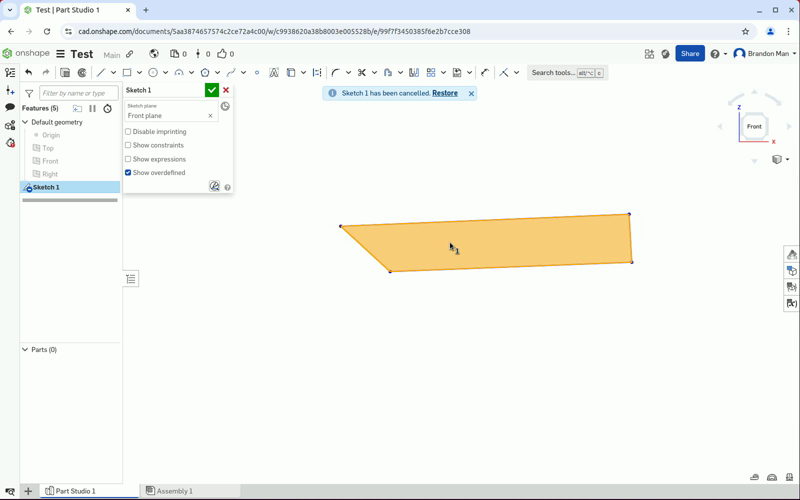
scroll(-6)
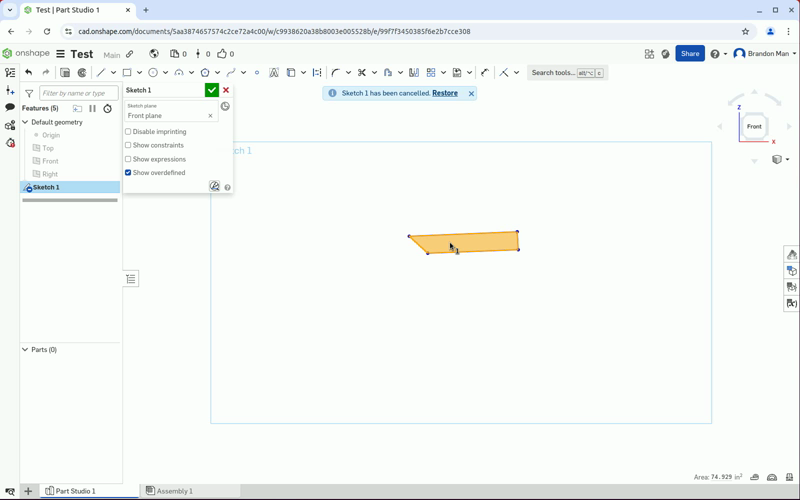
mouse_move(73, 352)
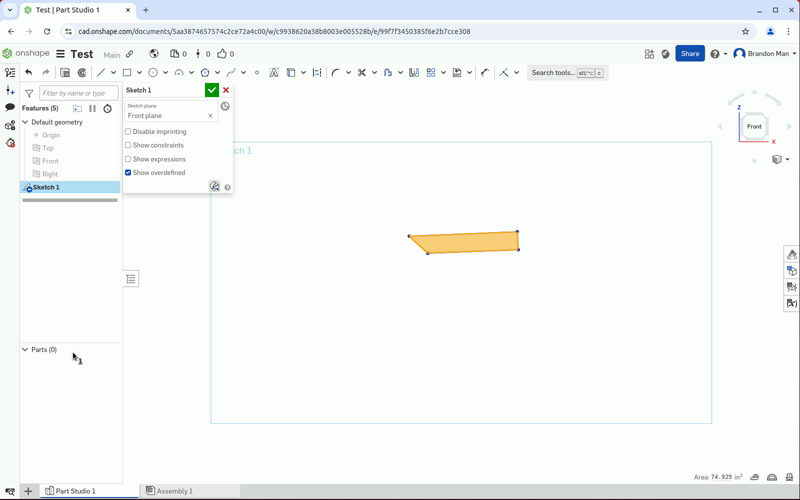
key(shift+y)
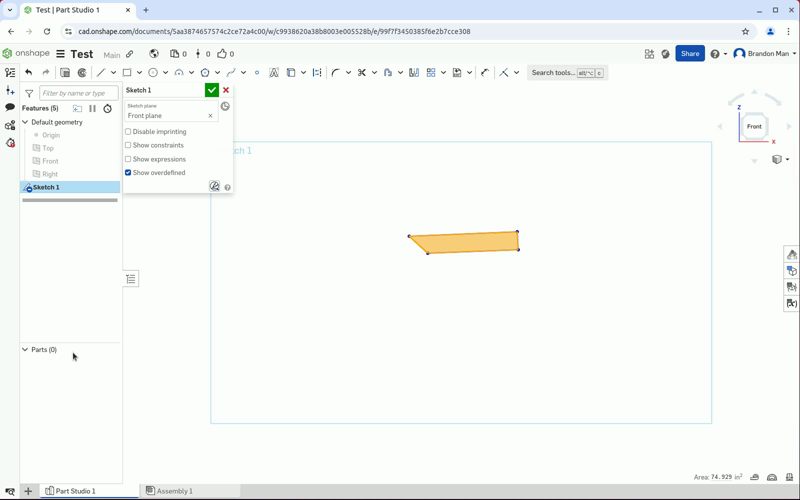
key(shift+e)
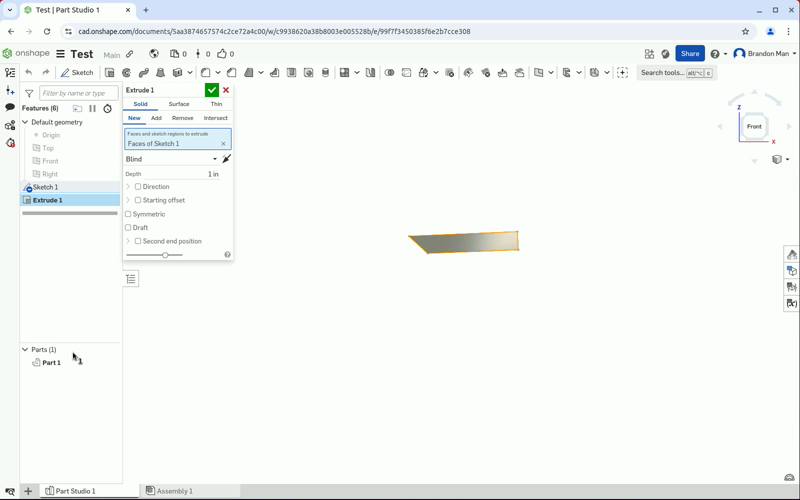
mouse_move(143, 106)
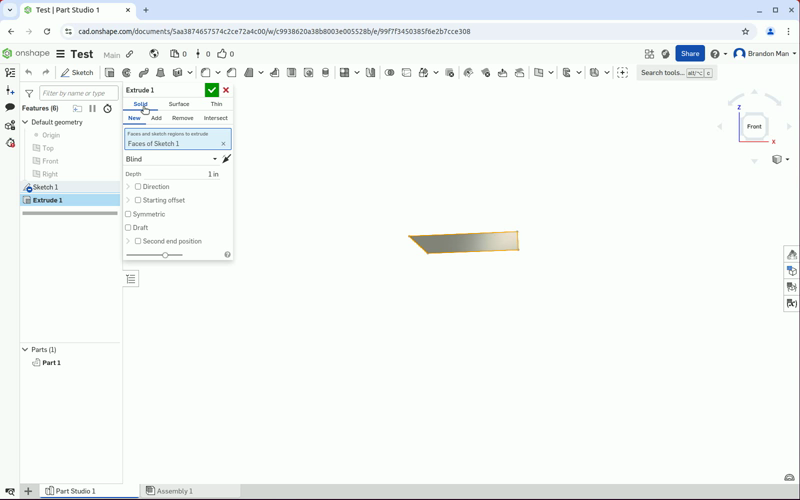
click(143, 106)
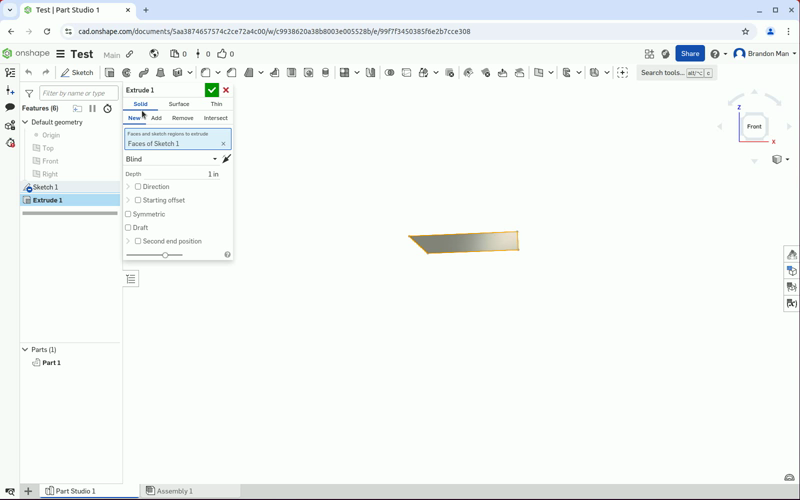
mouse_move(137, 120)
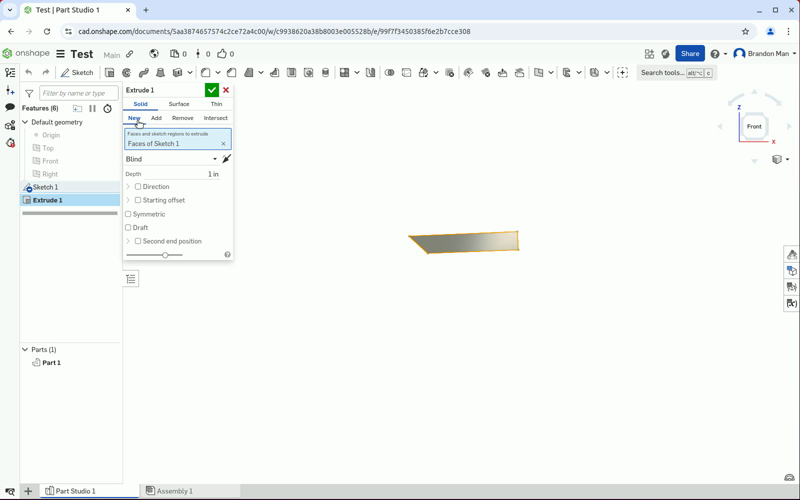
click(137, 120)
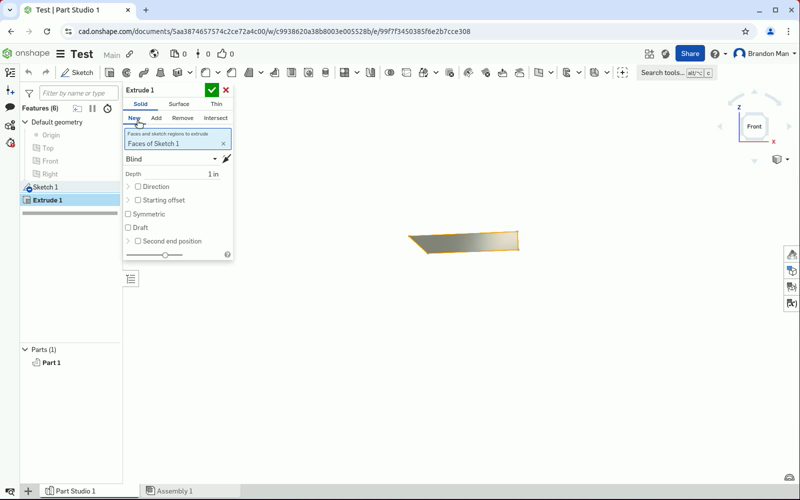
key(tab, 4)
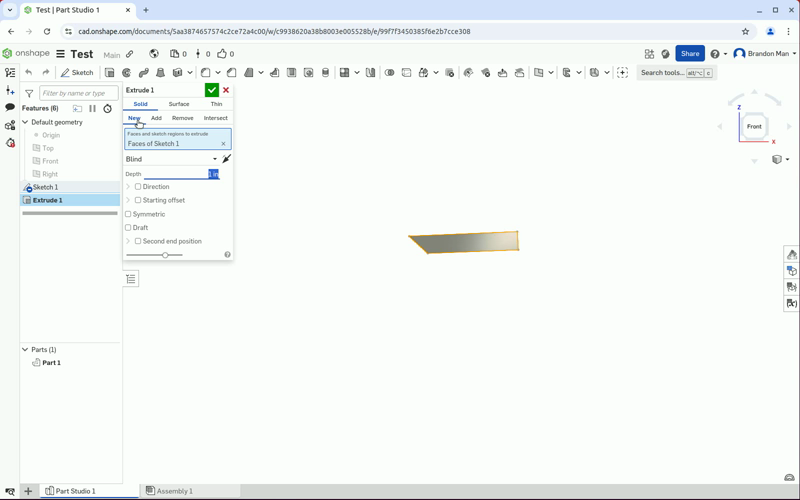
text(7.462)
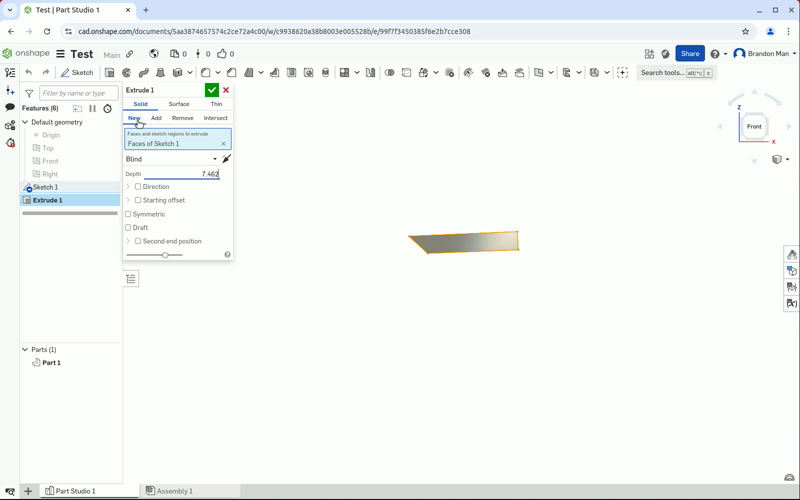
key(enter)
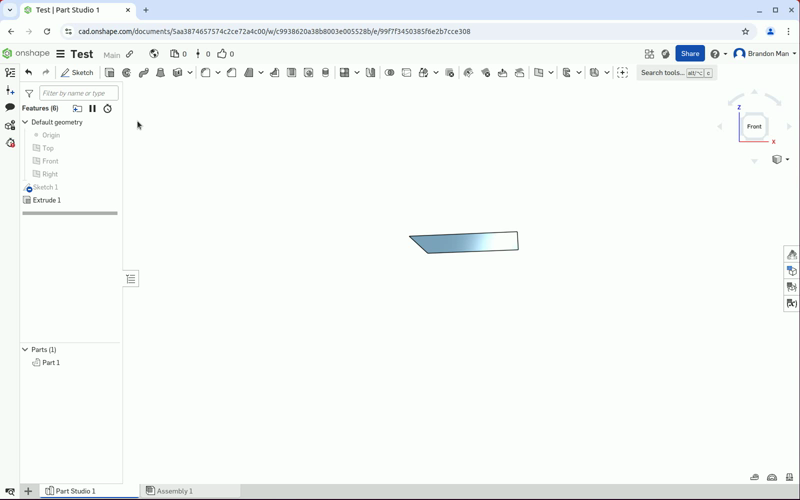
key(shift+h)
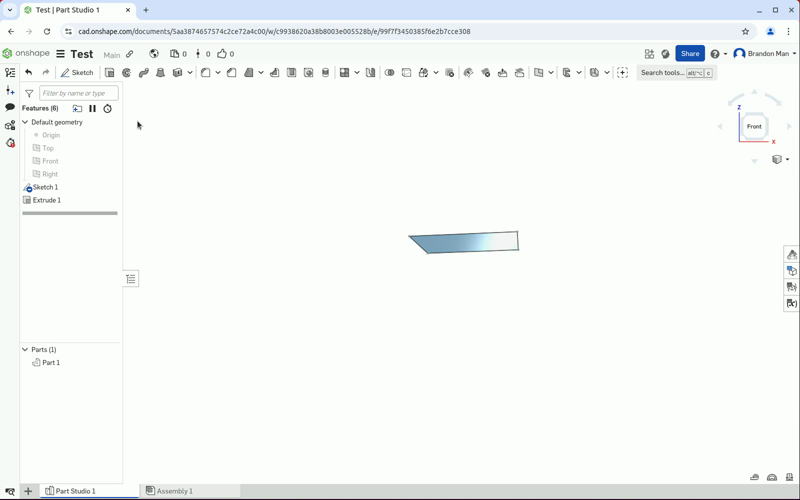
key(shift+h)
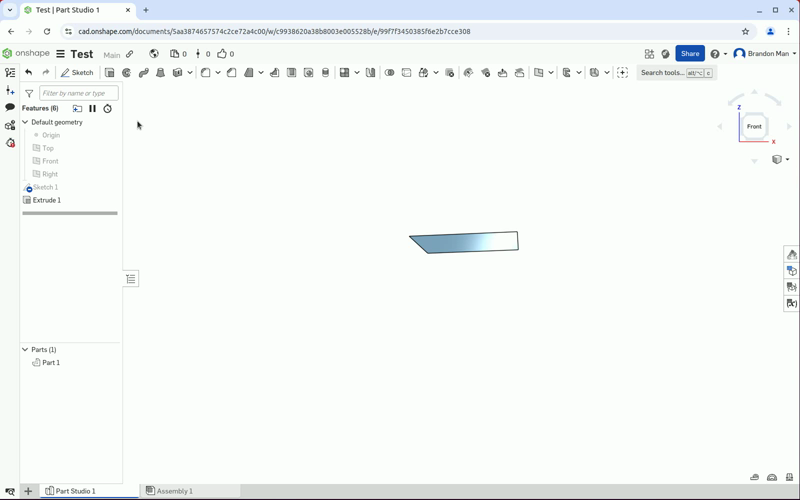
mouse_move(73, 189)
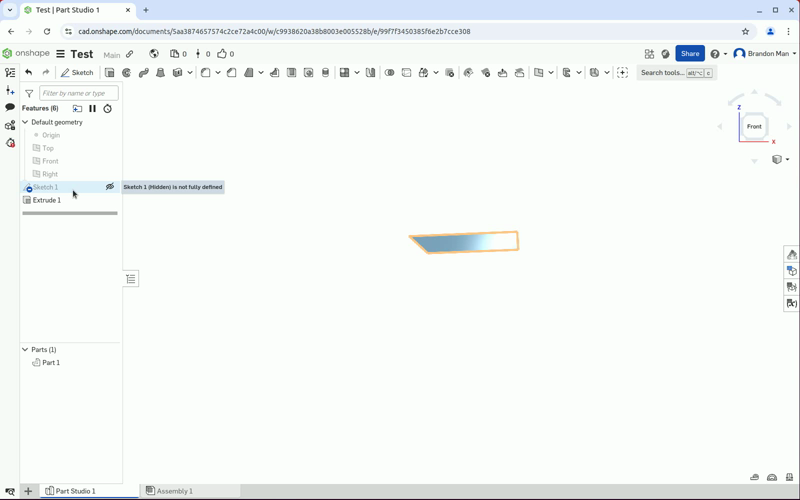
click(73, 189)
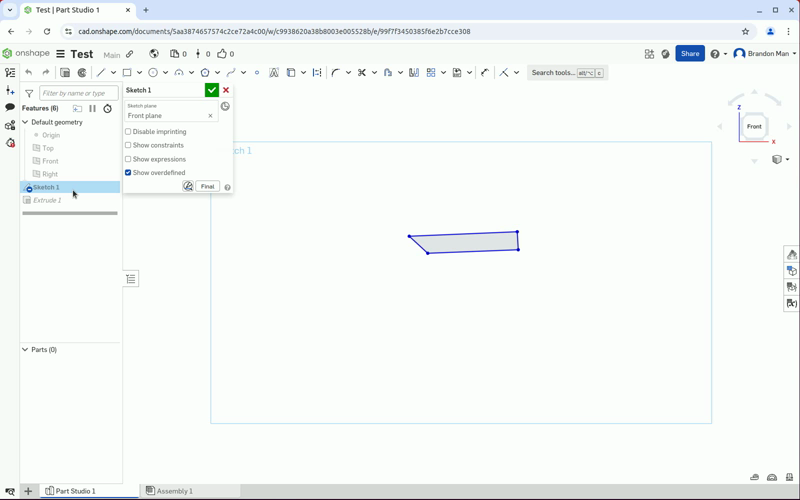
mouse_move(229, 92)
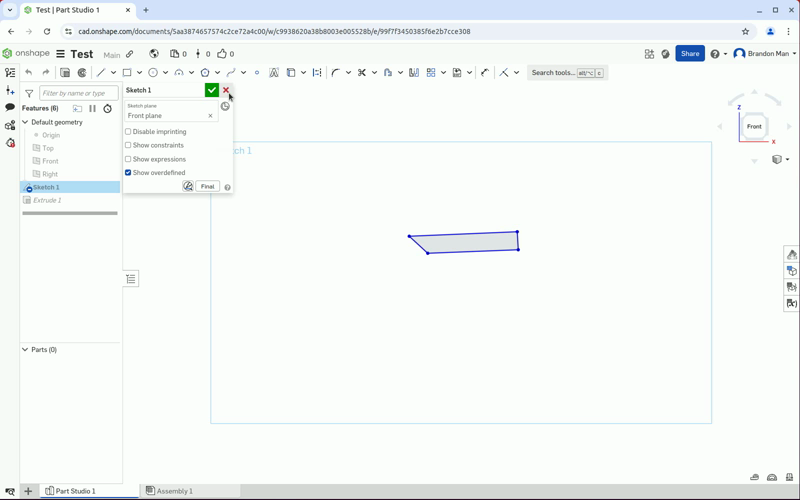
click(229, 92)
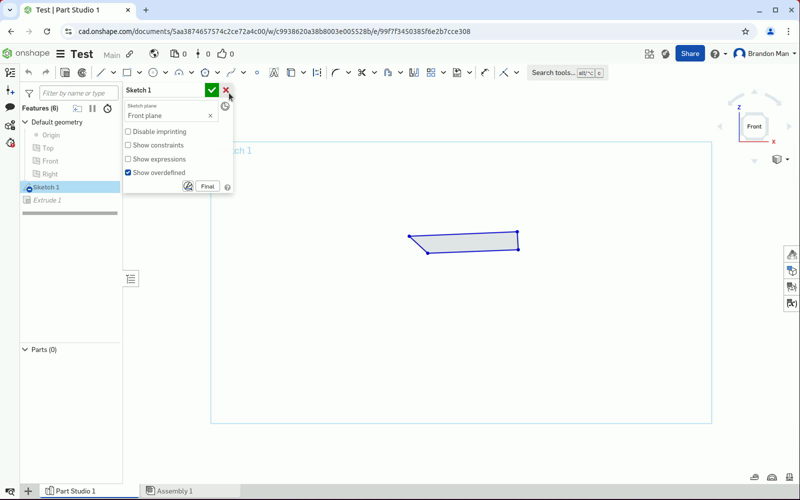
key(shift+s)
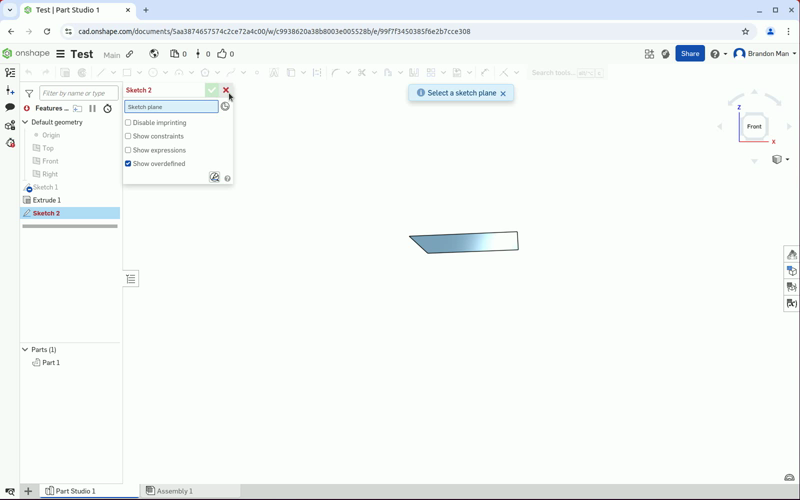
mouse_move(73, 163)
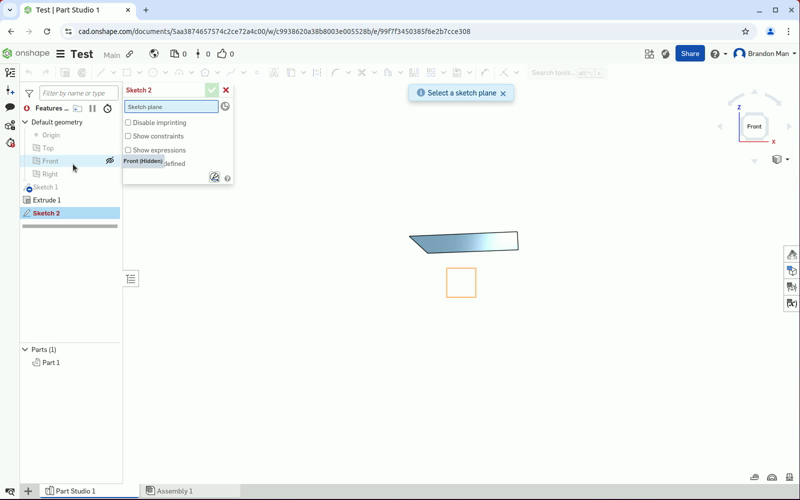
click(73, 163)
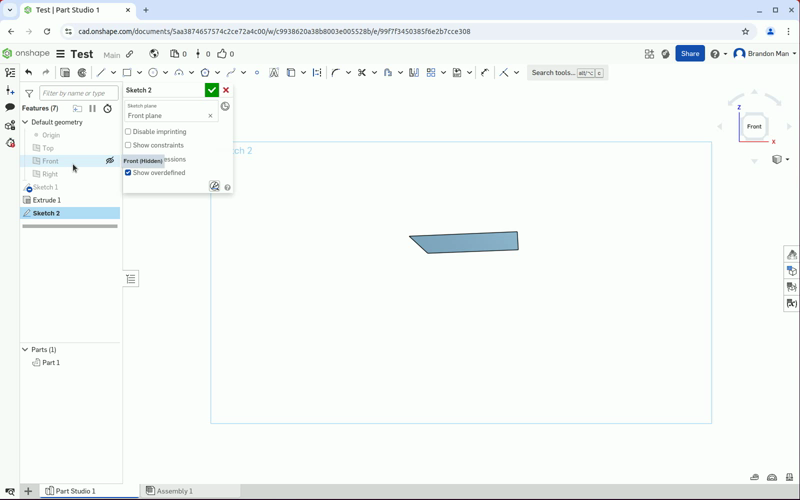
mouse_move(73, 352)
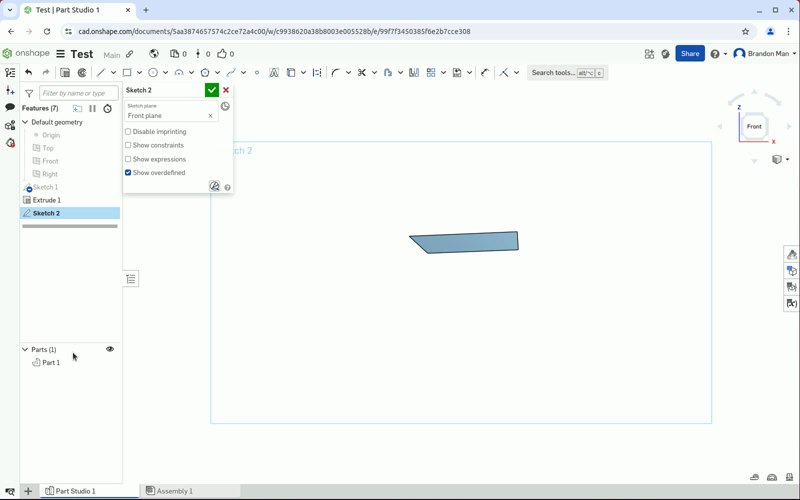
key(y)
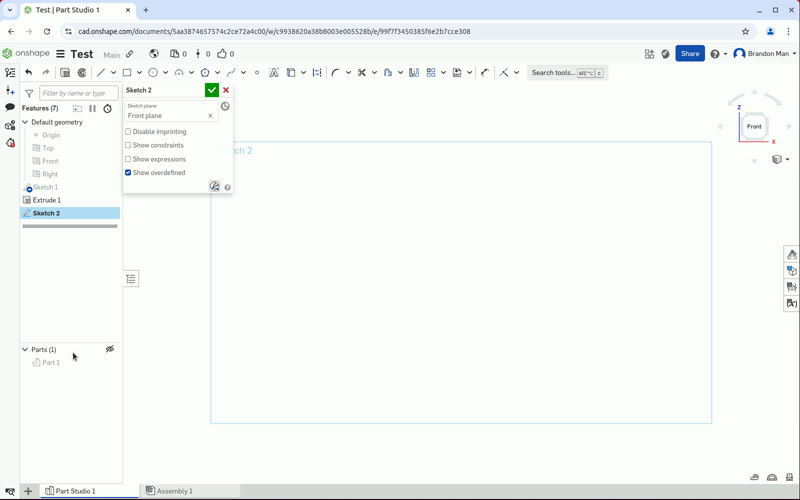
key(l)
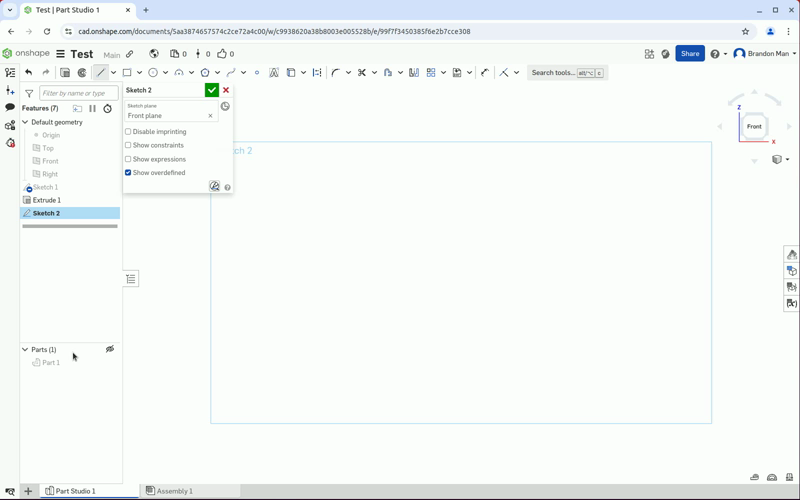
key_down(shift)
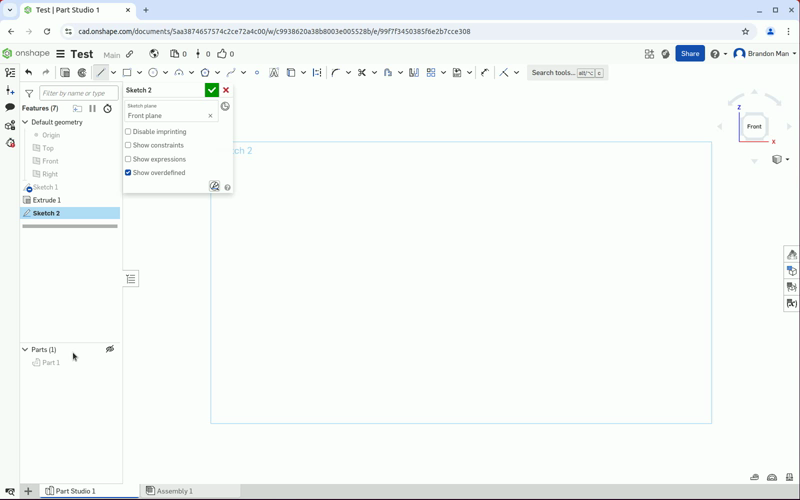
mouse_move(365, 315)
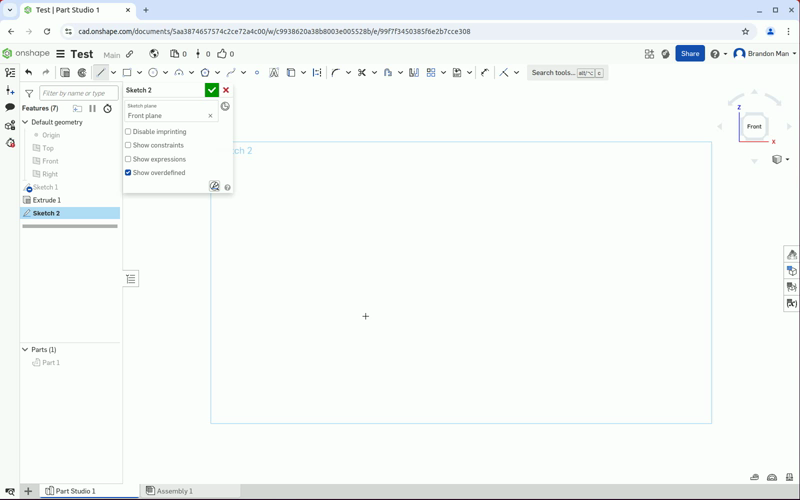
click(365, 315)
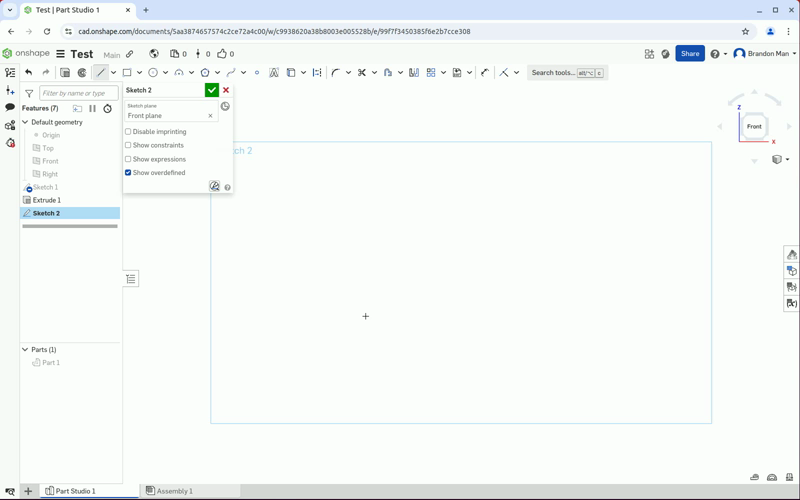
key_up(shift)
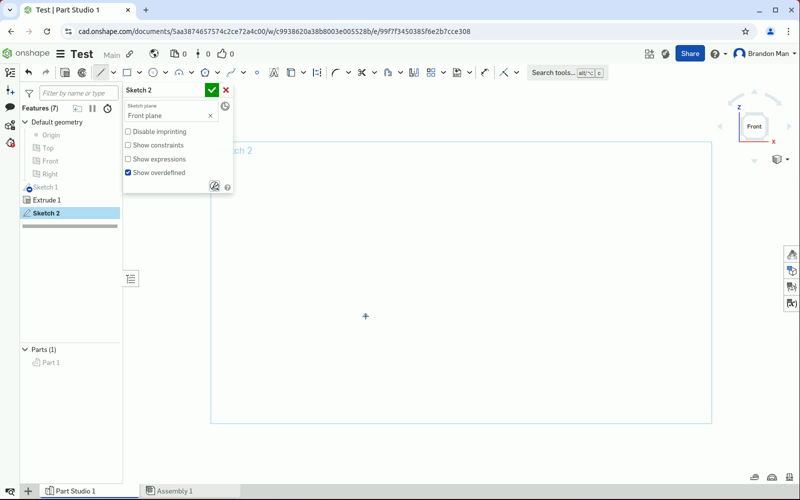
key_down(shift)
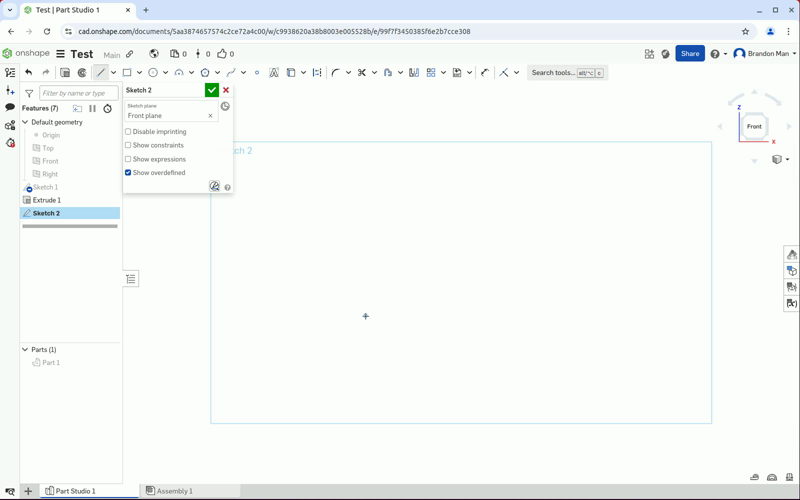
mouse_move(395, 315)
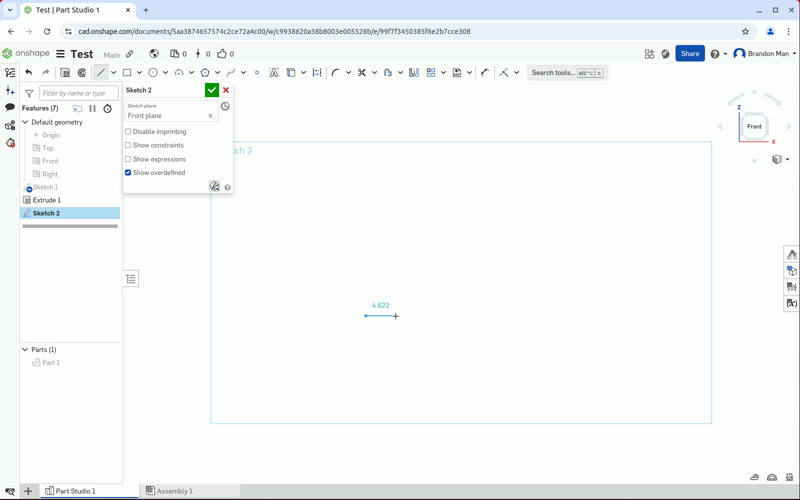
mouse_move(391, 315)
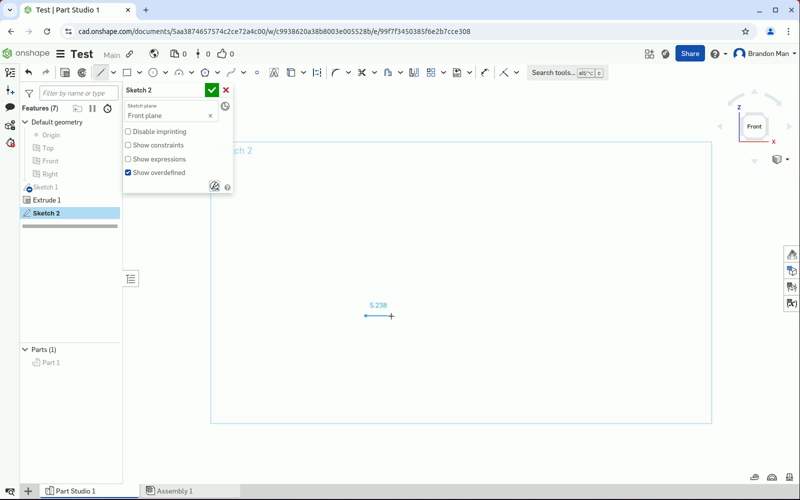
click(391, 315)
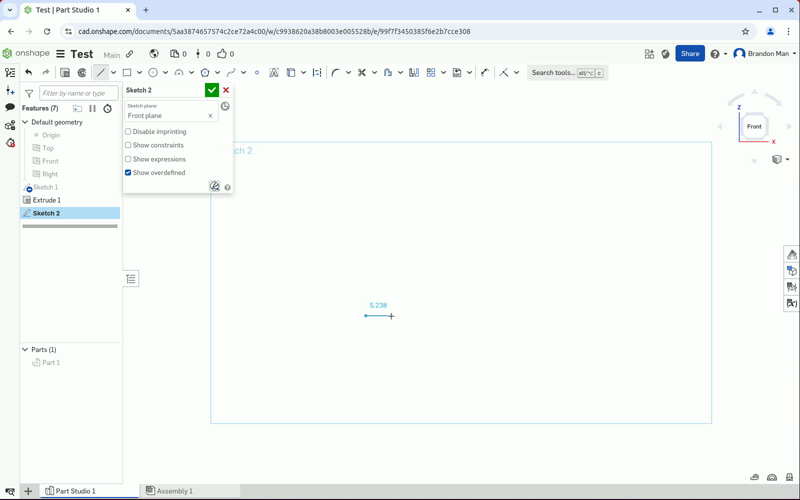
key_up(shift)
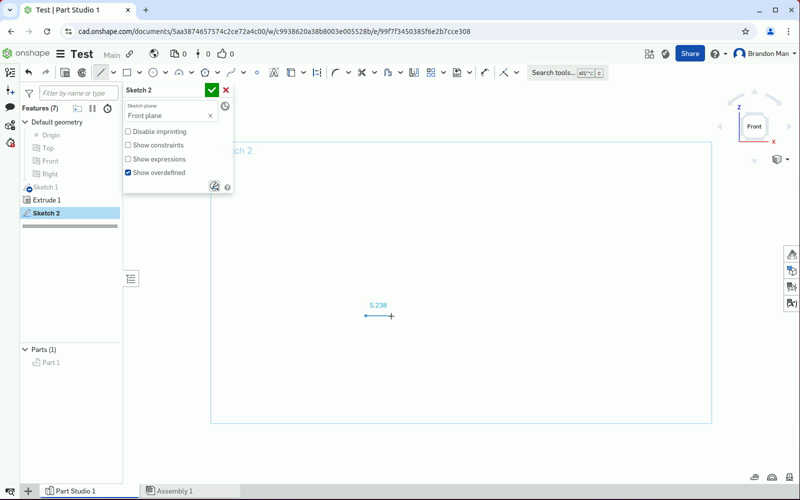
key_down(shift)
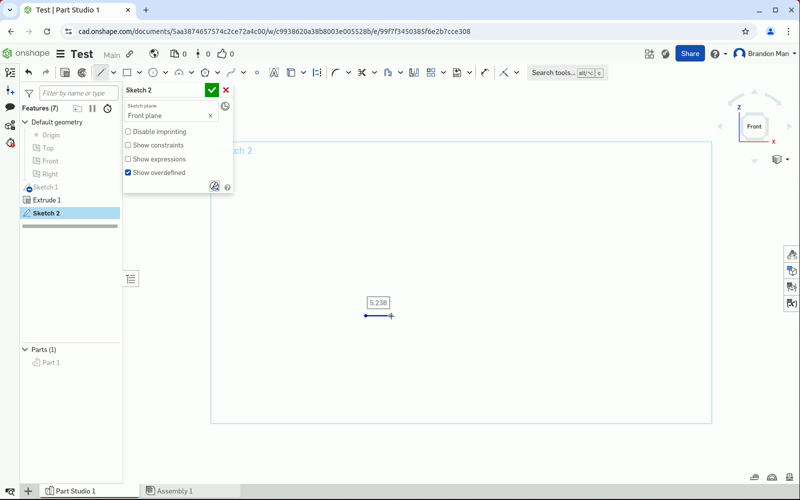
mouse_move(427, 252)
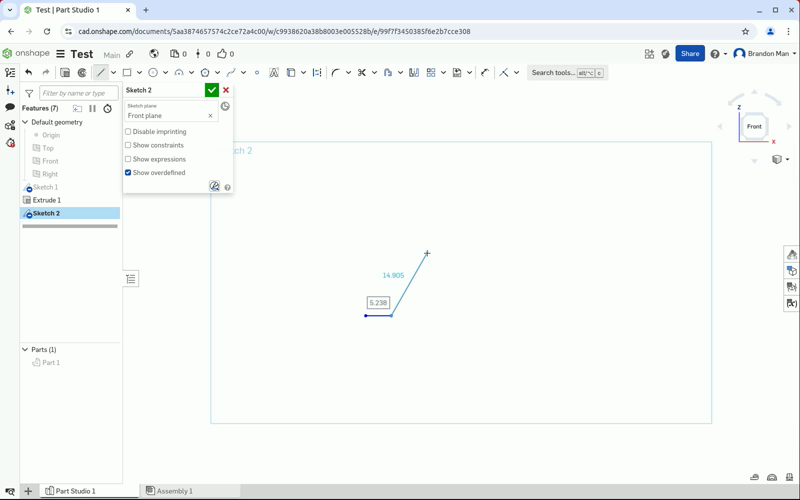
click(427, 252)
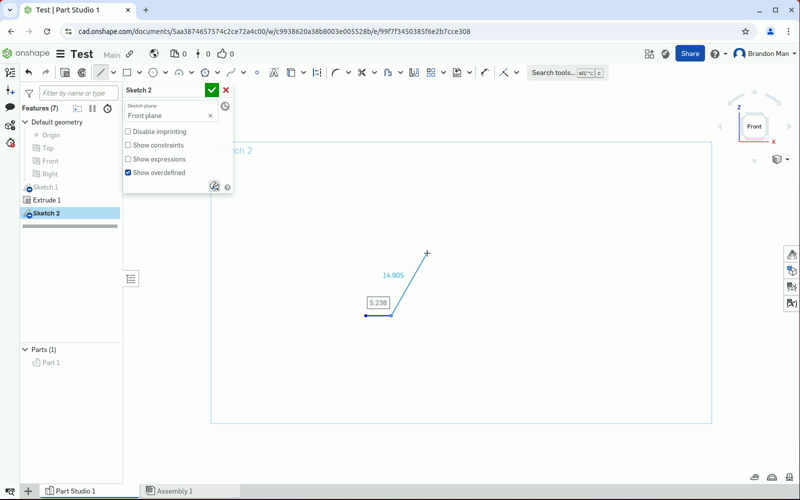
key_up(shift)
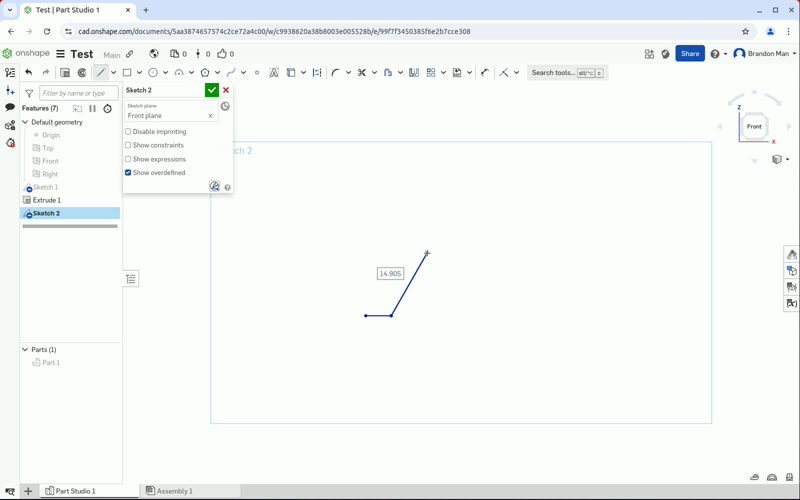
key_down(shift)
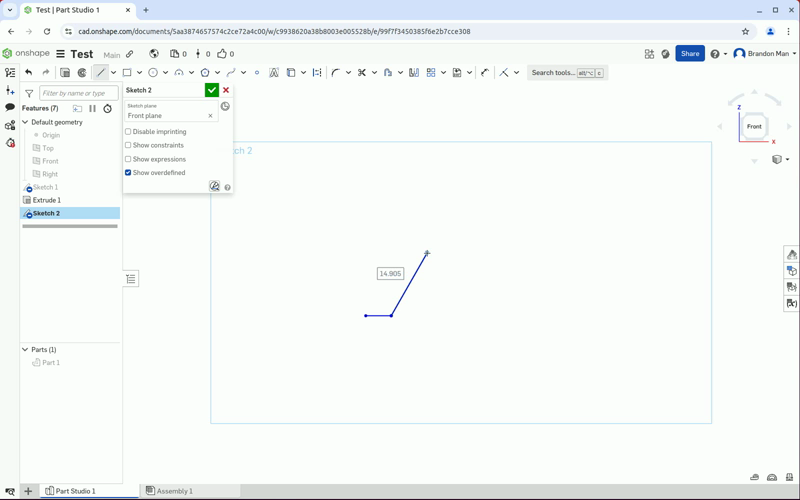
mouse_move(457, 252)
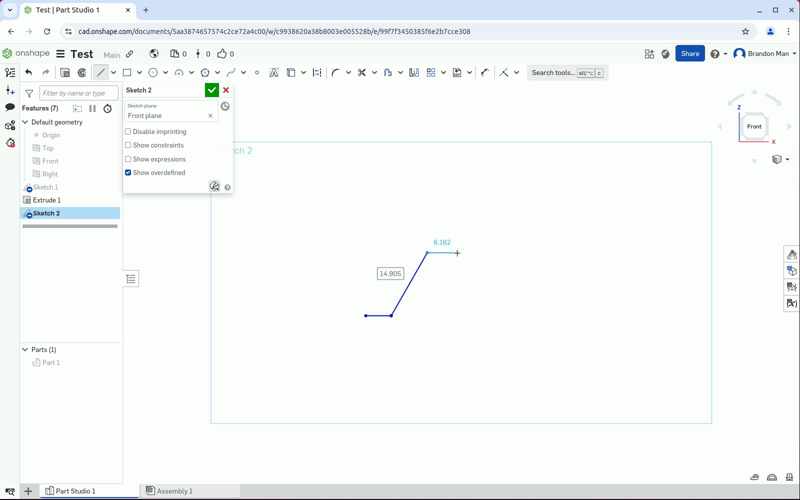
mouse_move(407, 235)
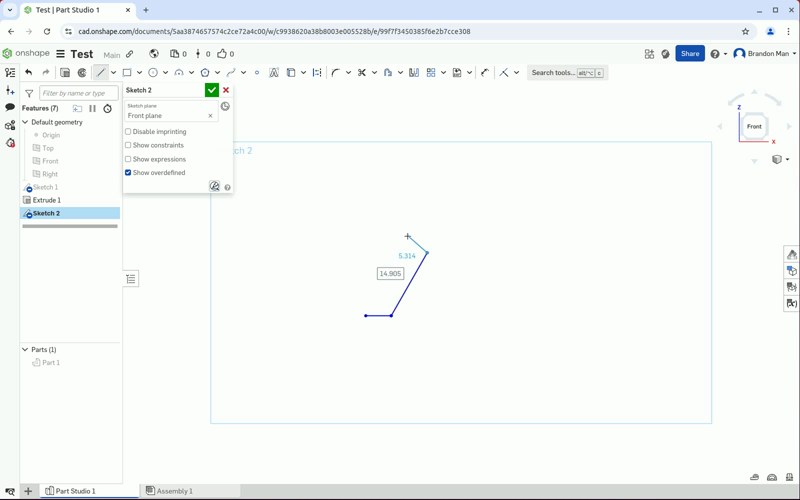
click(407, 235)
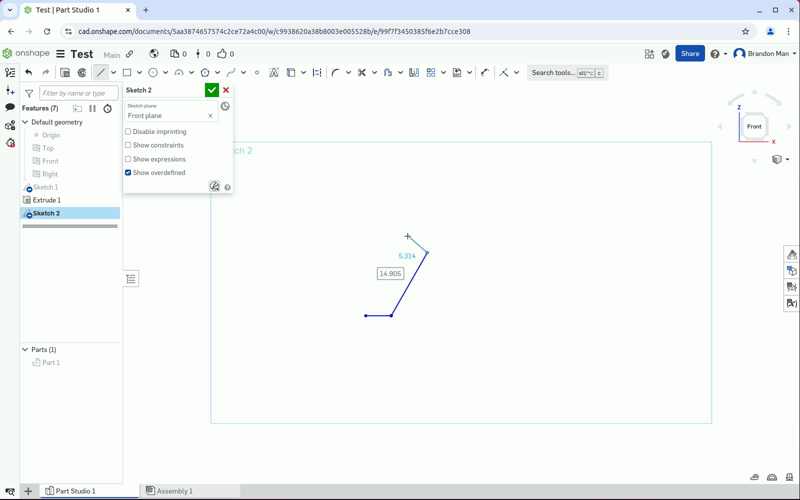
key_up(shift)
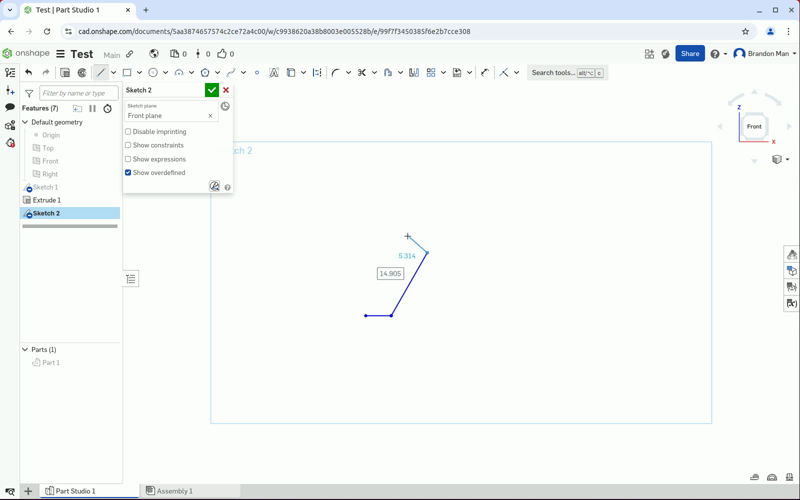
key_down(shift)
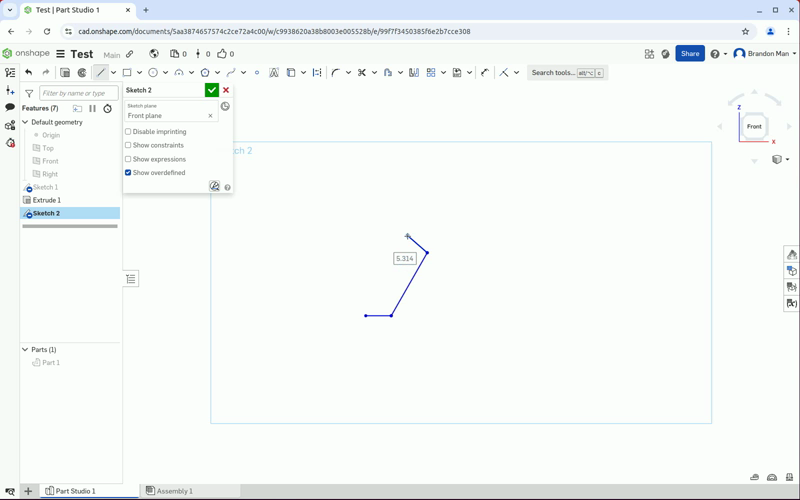
mouse_move(365, 315)
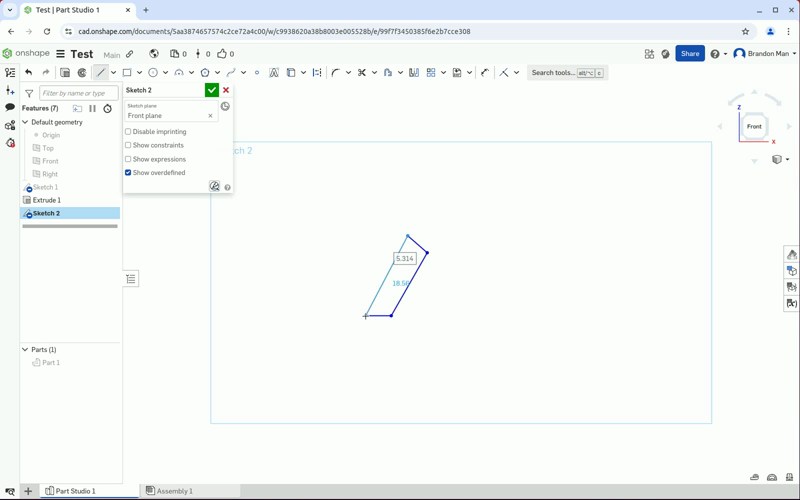
key_up(shift)
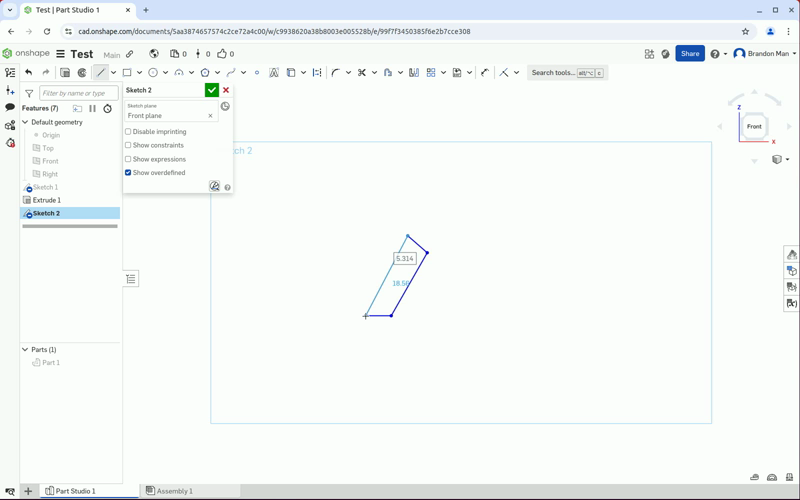
click(365, 315)
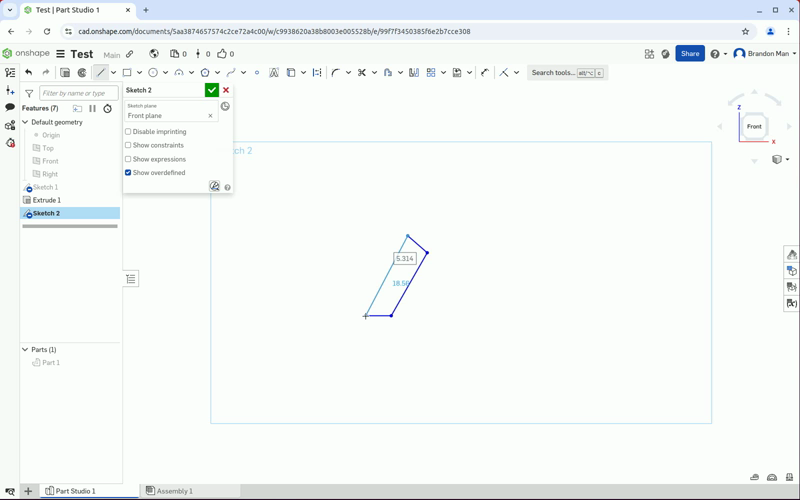
key(esc)
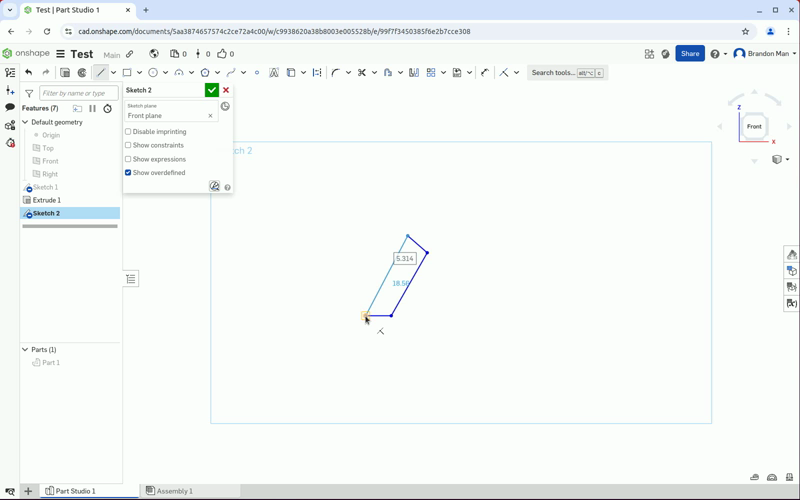
mouse_move(392, 287)
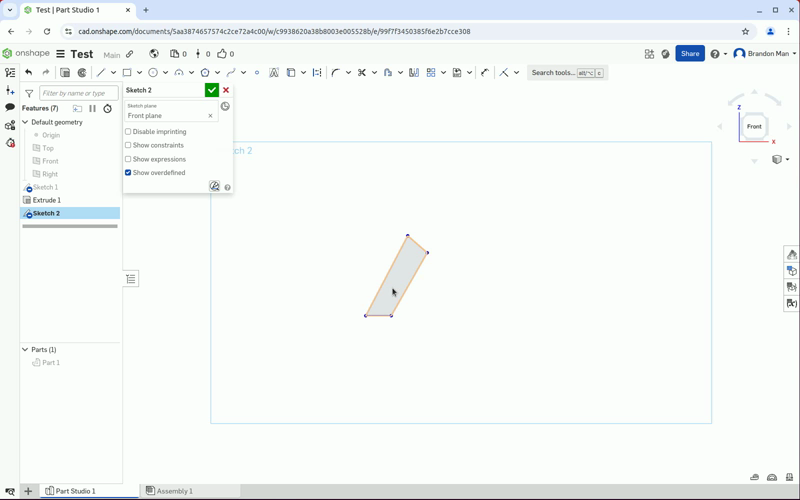
click(392, 287)
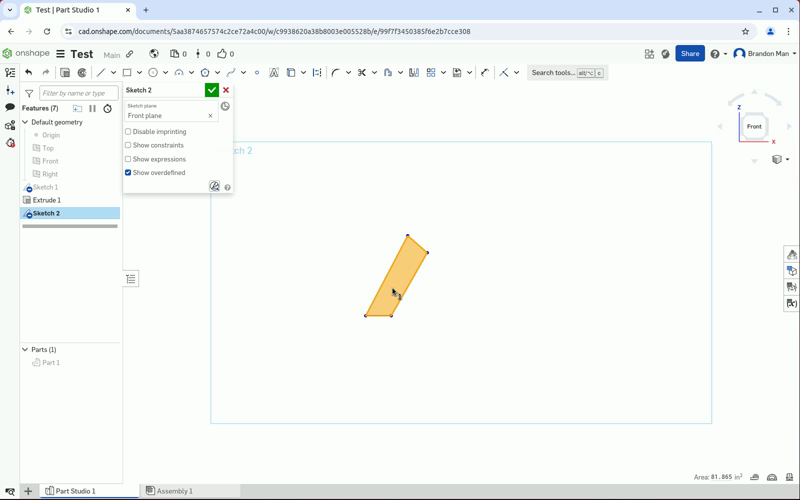
mouse_move(73, 352)
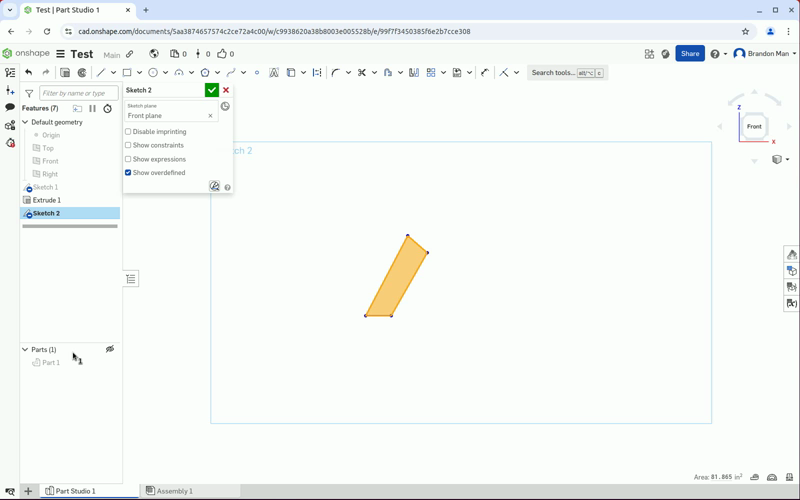
key(shift+y)
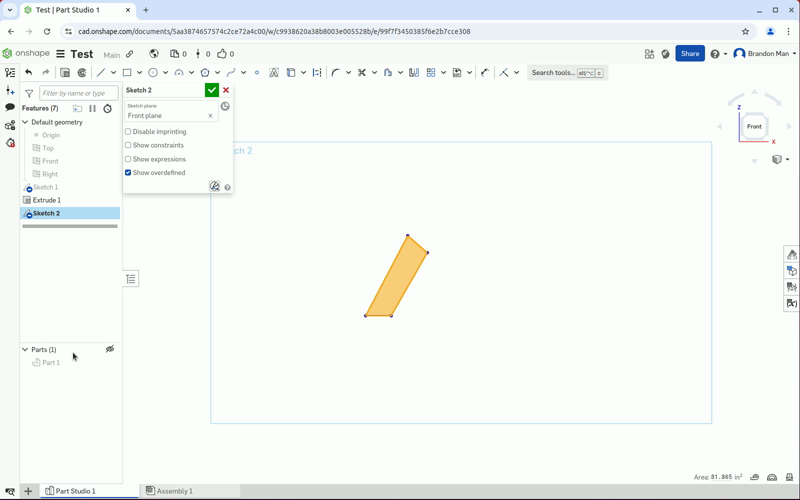
key(shift+e)
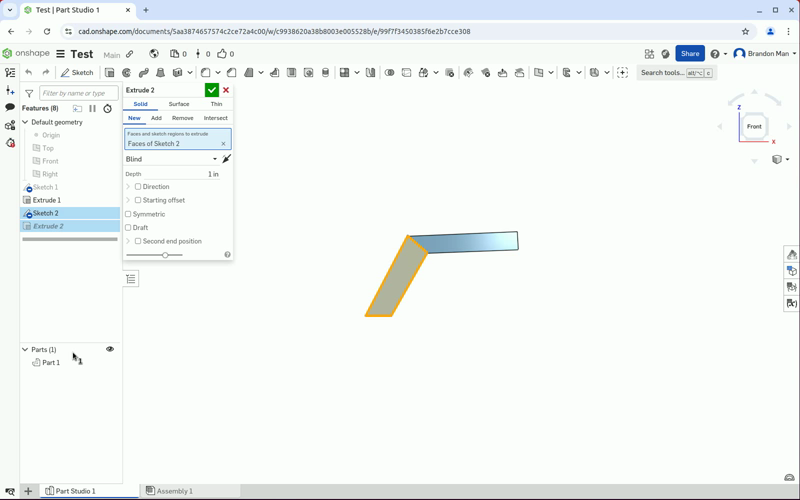
mouse_move(143, 106)
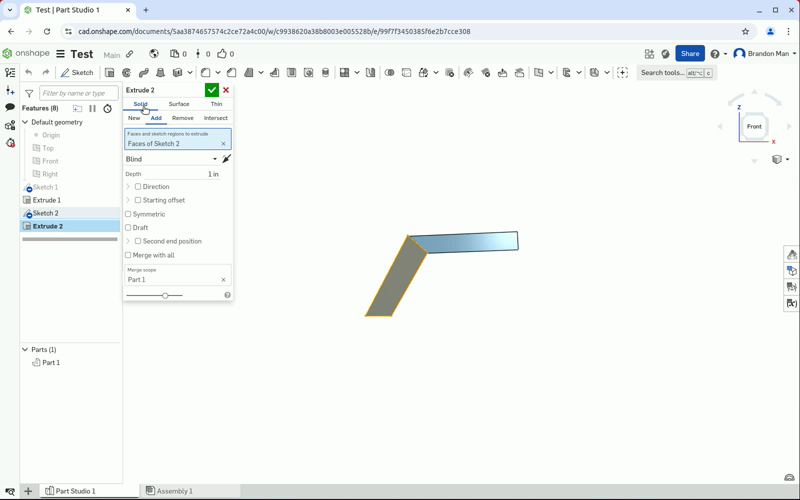
click(143, 106)
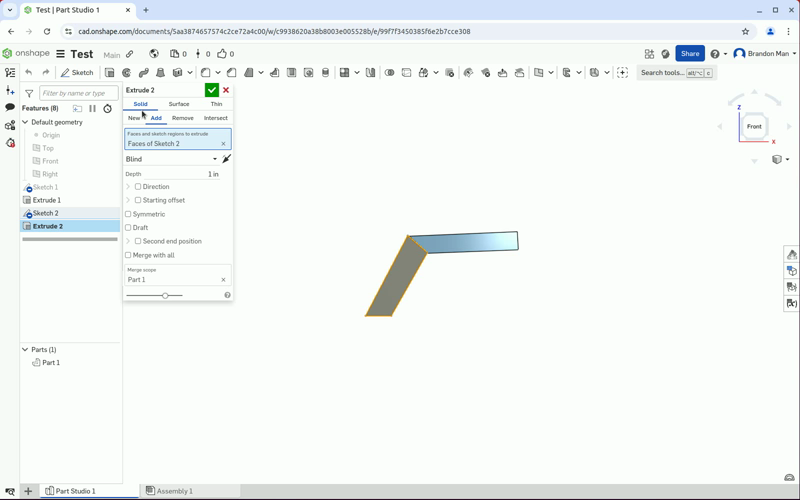
mouse_move(137, 120)
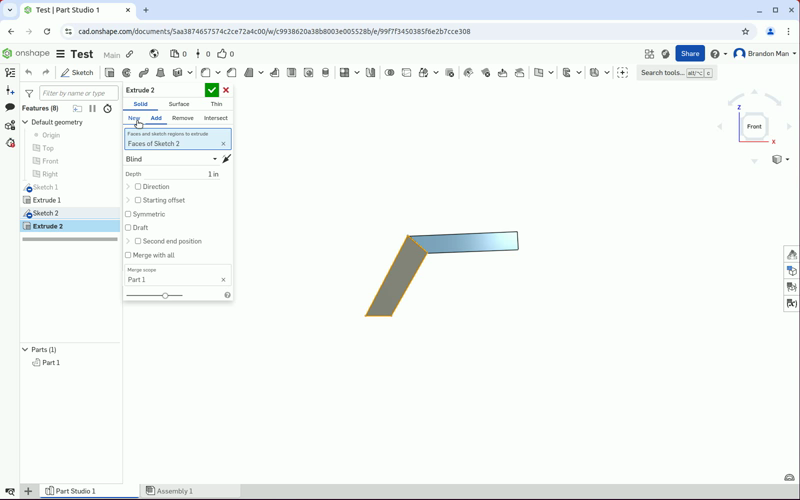
click(137, 120)
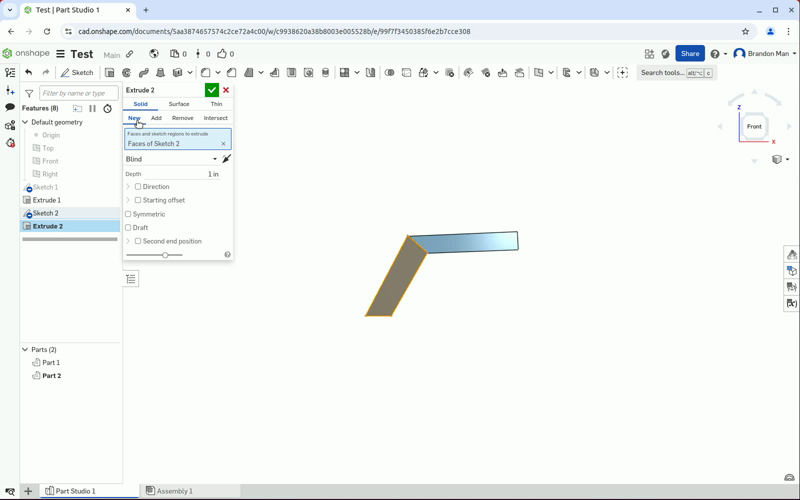
key(tab, 4)
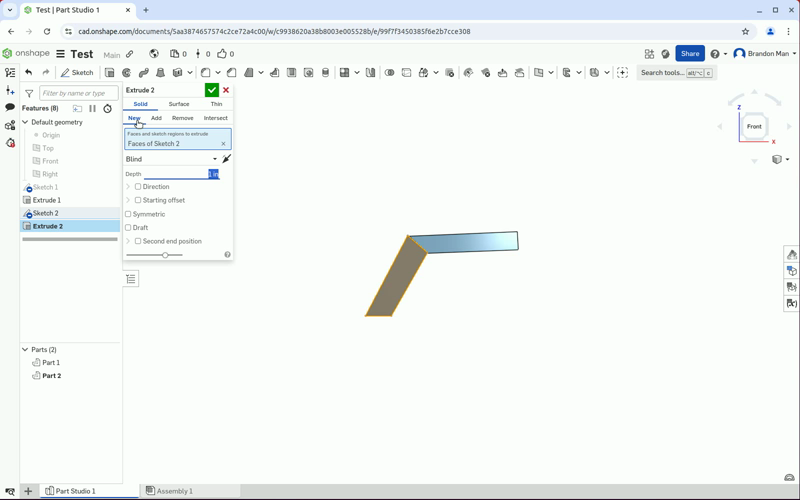
text(7.462)
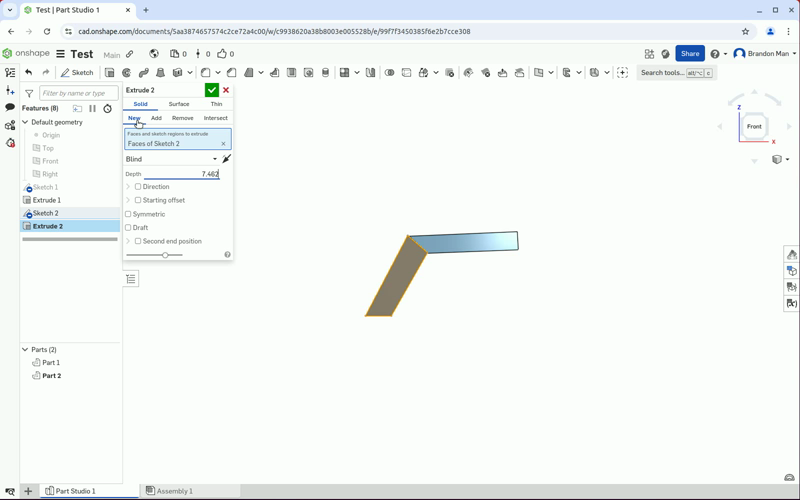
key(enter)
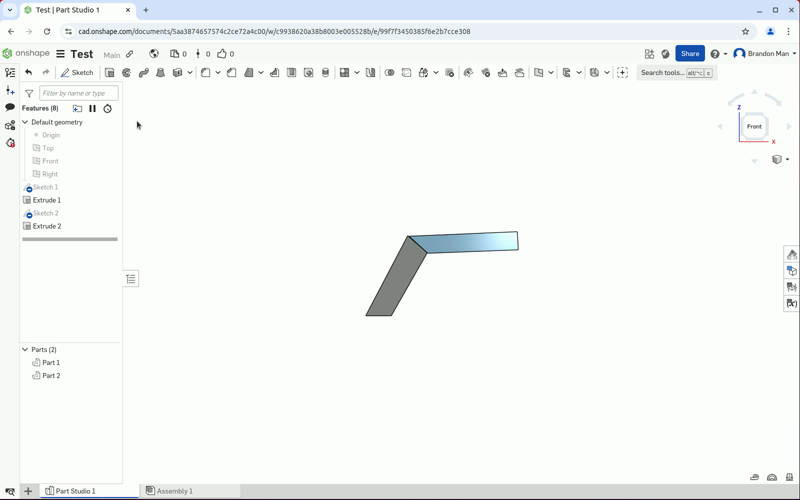
key(shift+h)
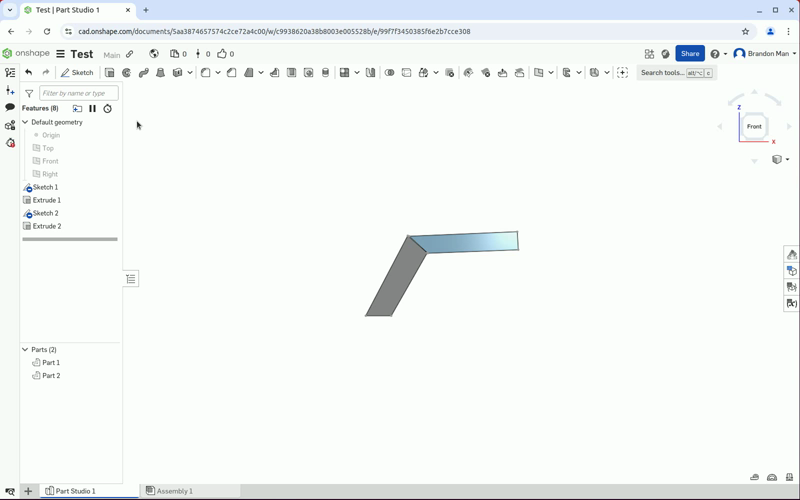
key(shift+h)
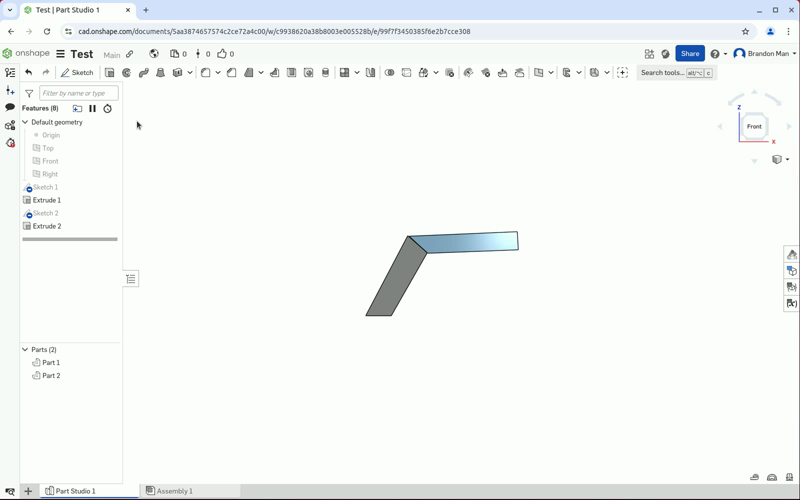
mouse_move(73, 189)
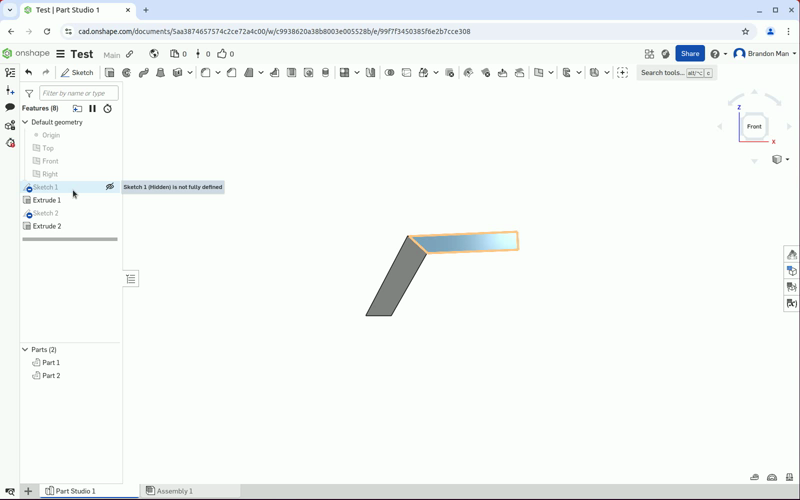
click(73, 189)
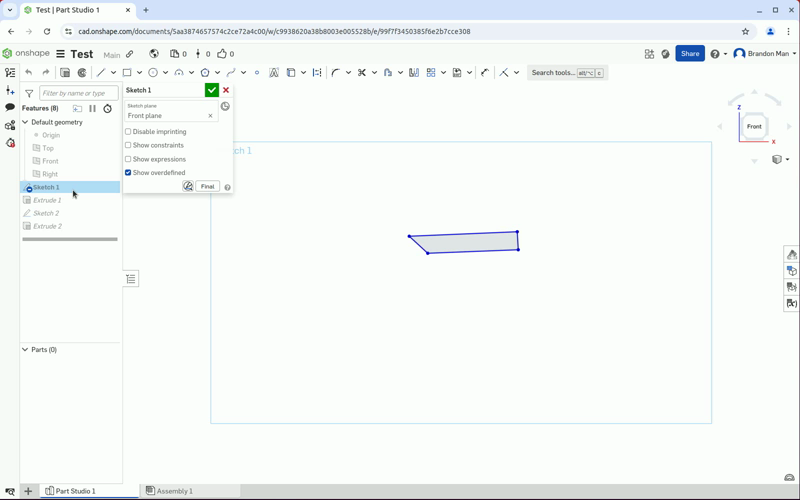
mouse_move(229, 92)
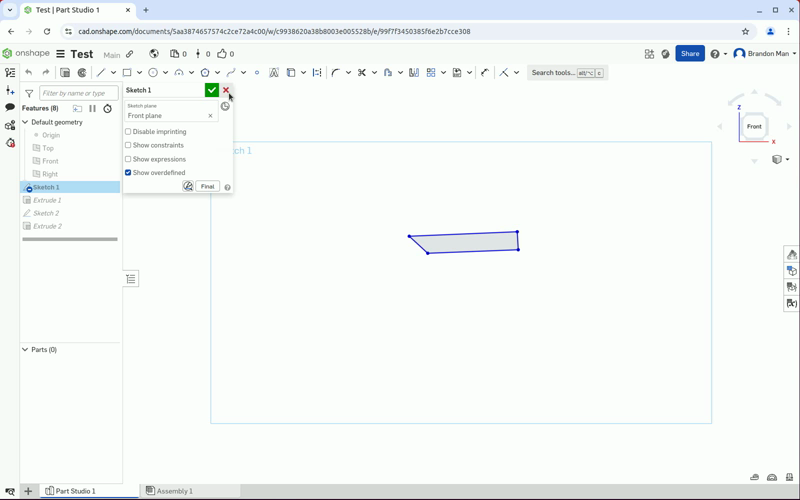
click(229, 92)
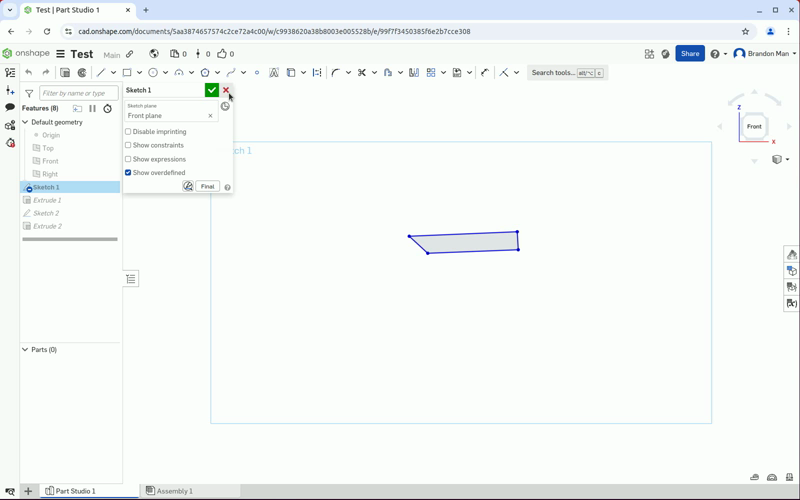
key(shift+s)
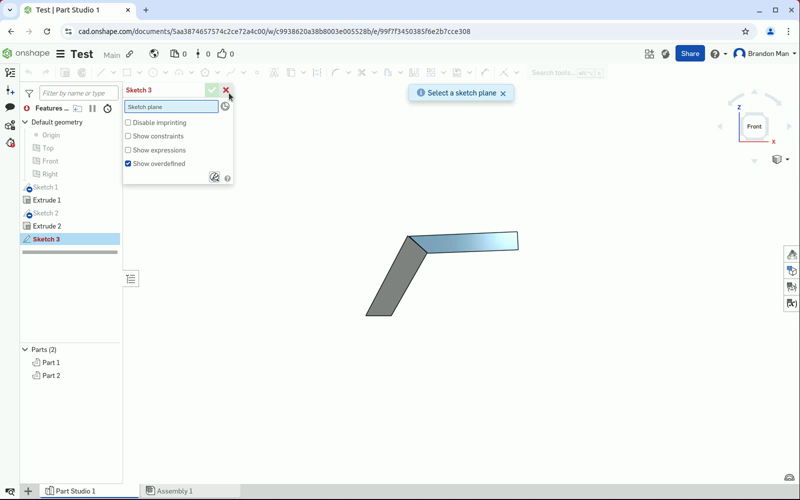
mouse_move(73, 163)
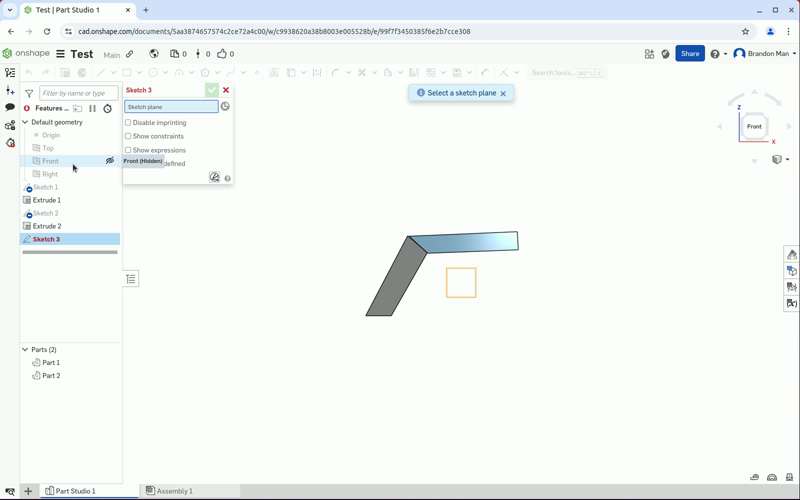
click(73, 163)
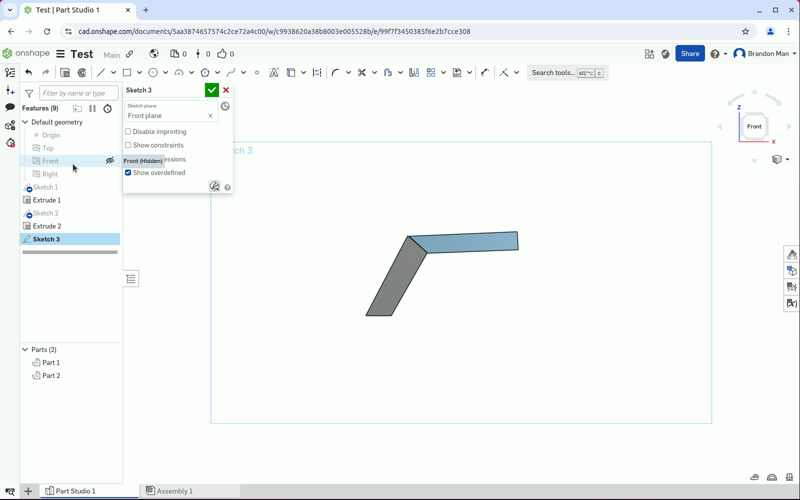
mouse_move(73, 352)
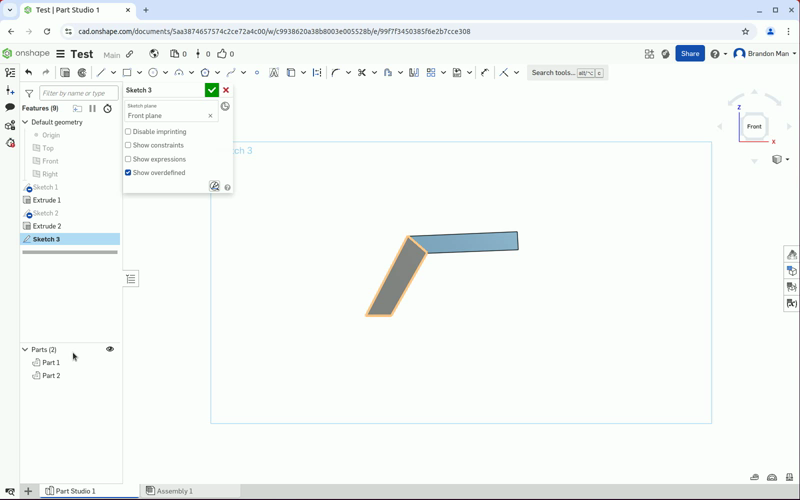
key(y)
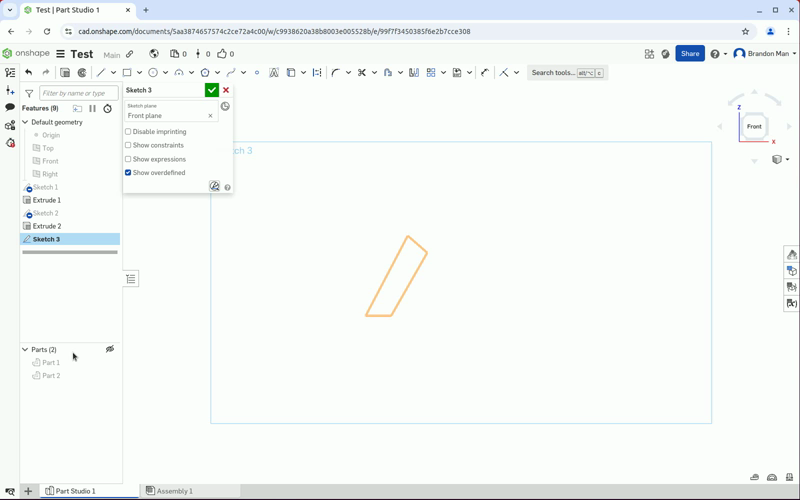
key(l)
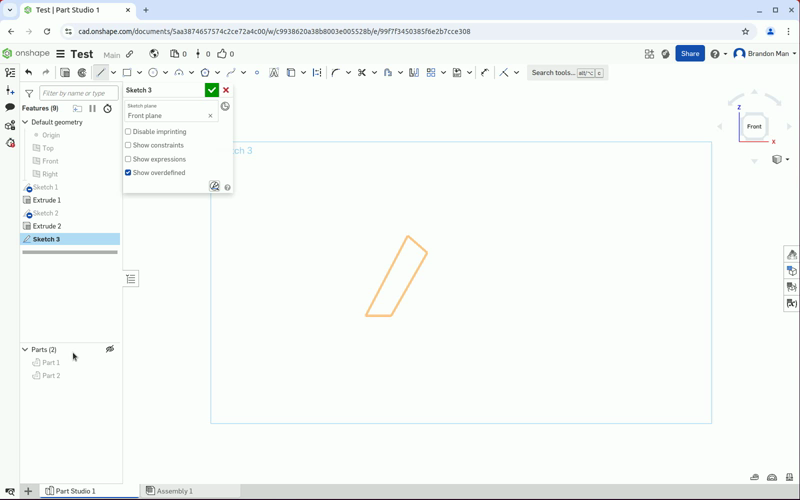
key_down(shift)
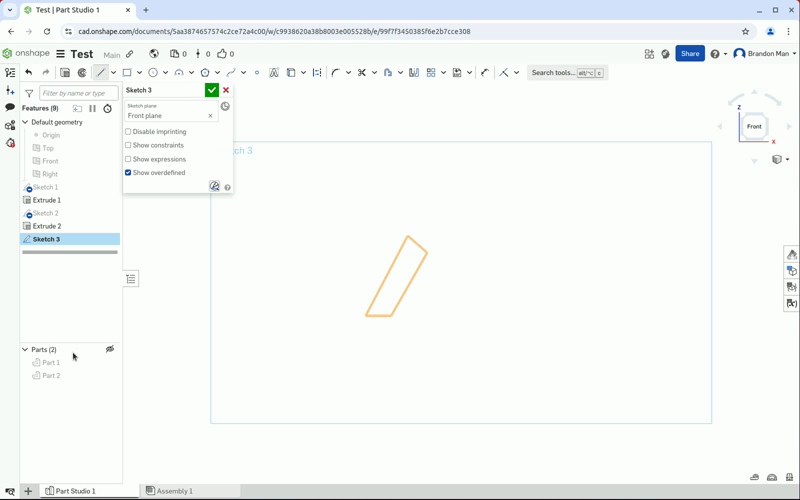
mouse_move(365, 315)
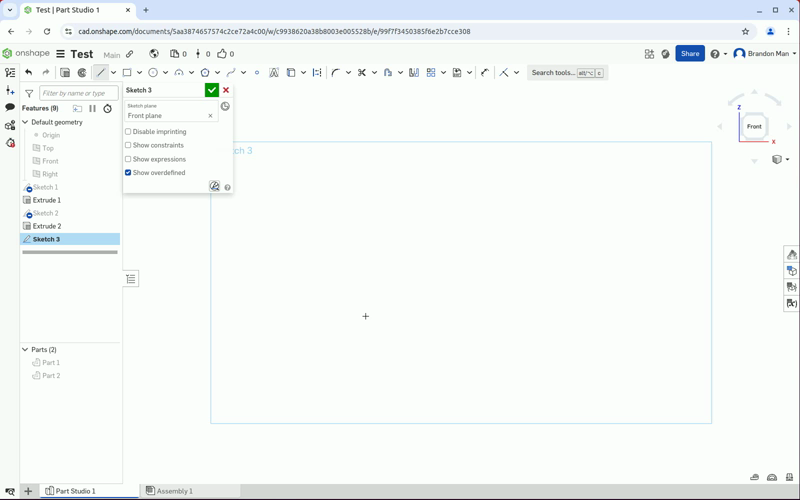
click(365, 315)
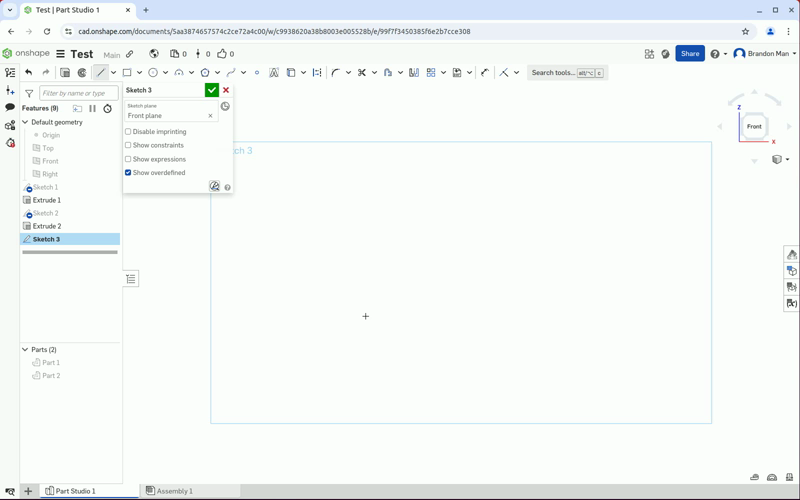
key_up(shift)
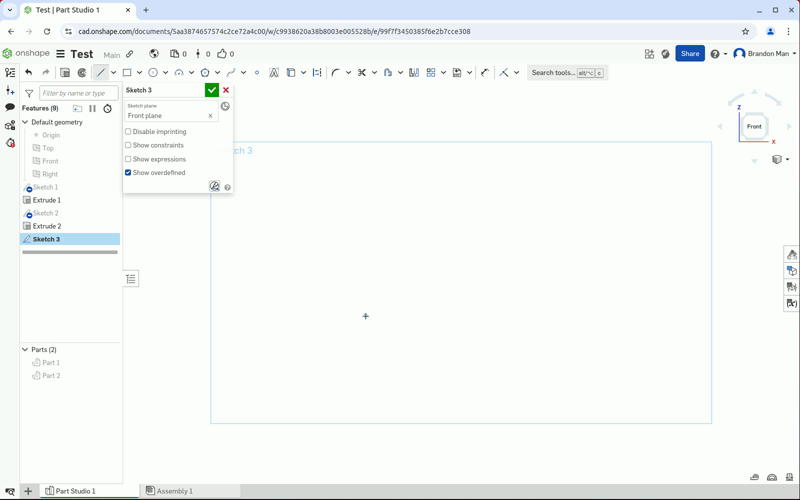
key_down(shift)
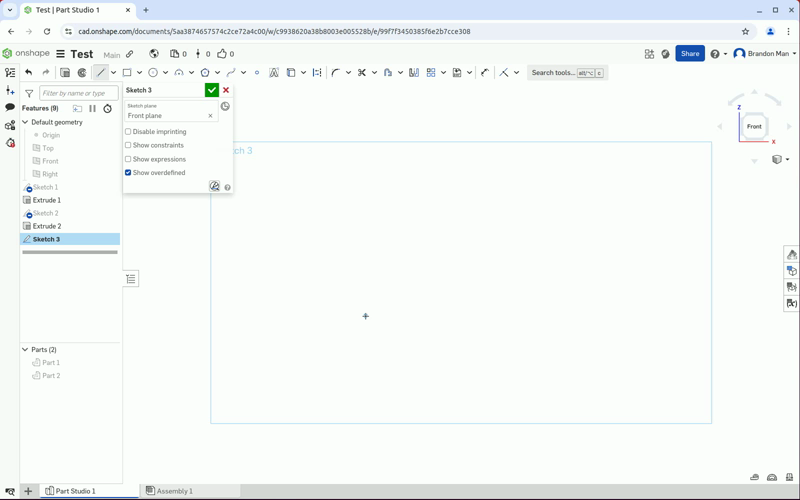
mouse_move(460, 395)
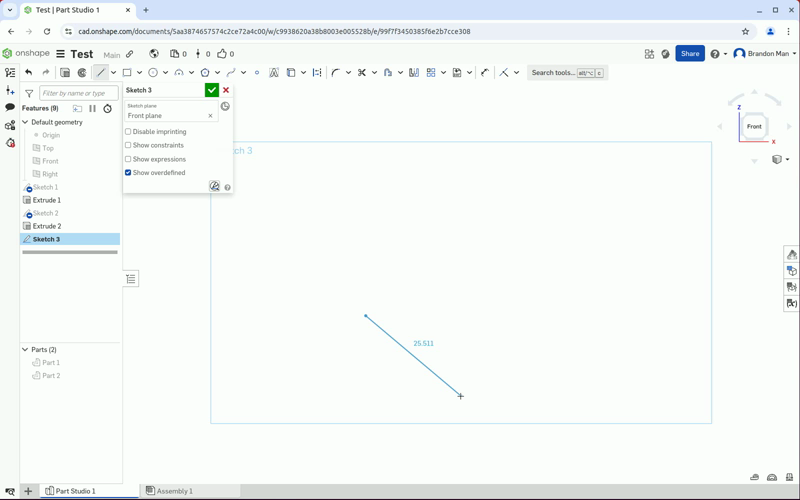
click(460, 395)
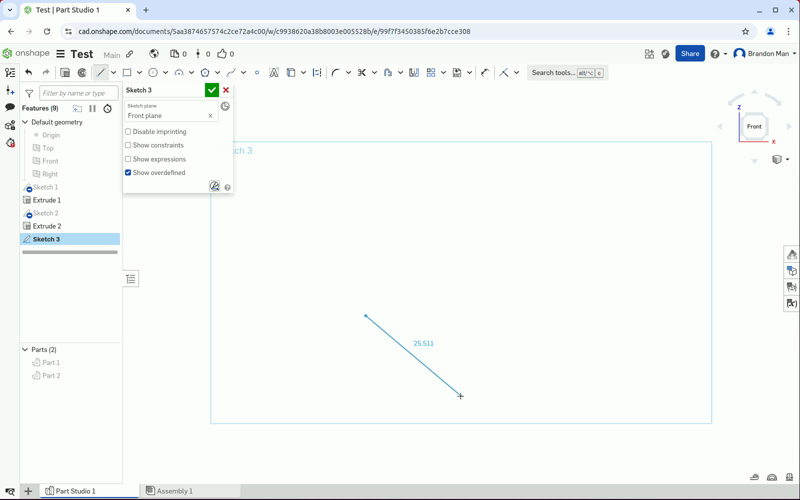
key_up(shift)
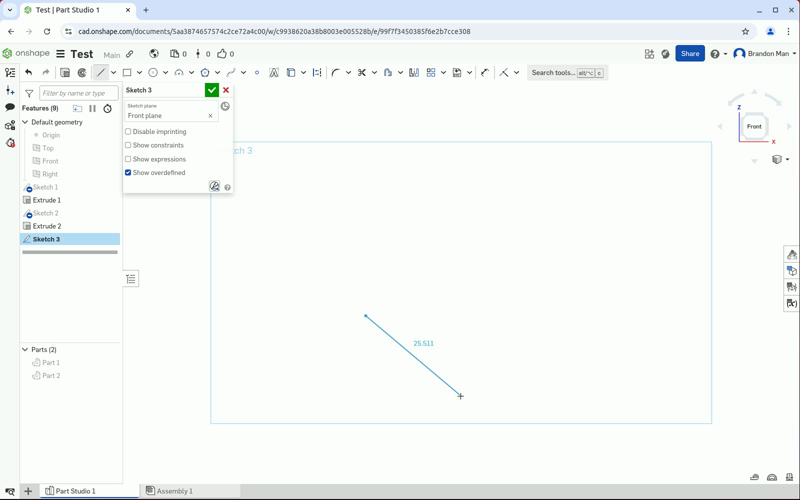
key_down(shift)
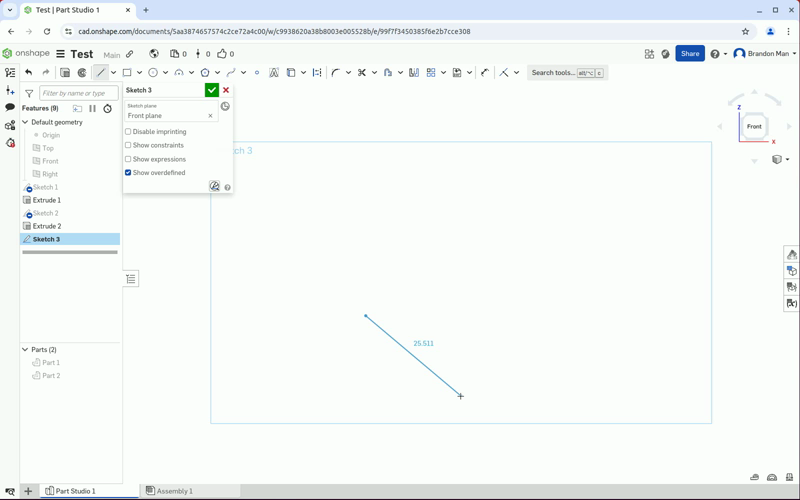
mouse_move(391, 315)
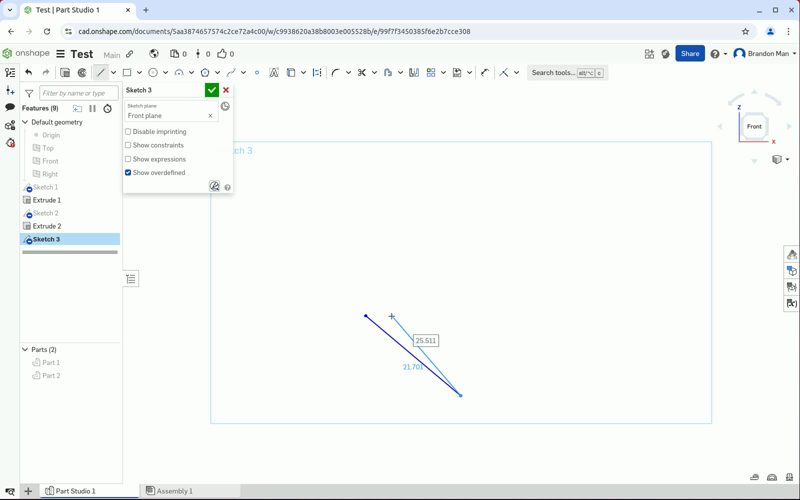
click(391, 315)
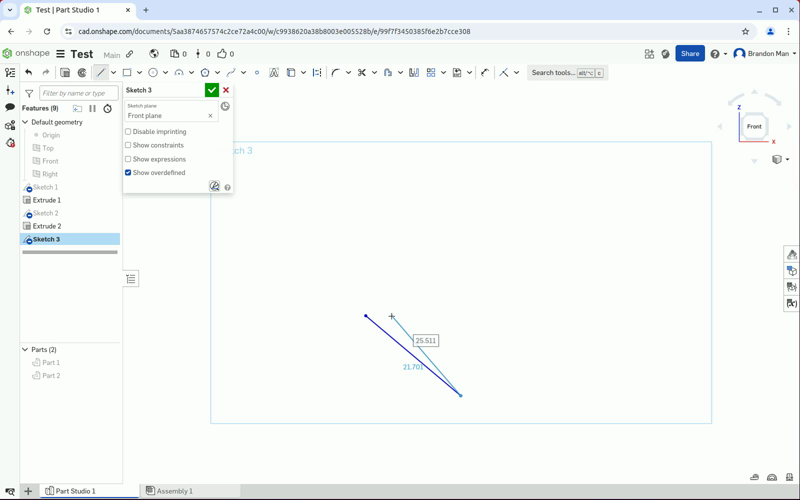
key_up(shift)
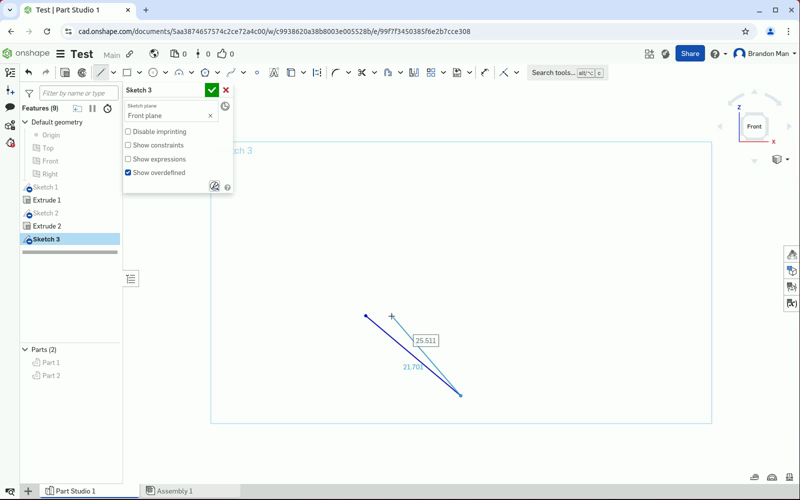
mouse_move(421, 315)
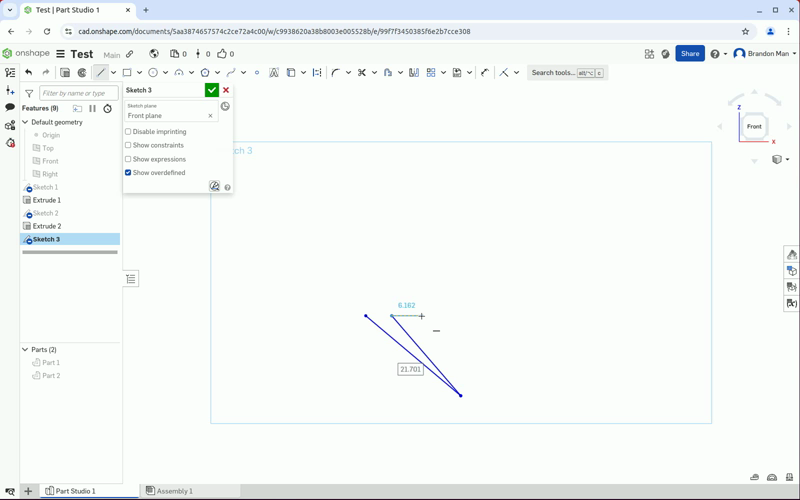
key_down(shift)
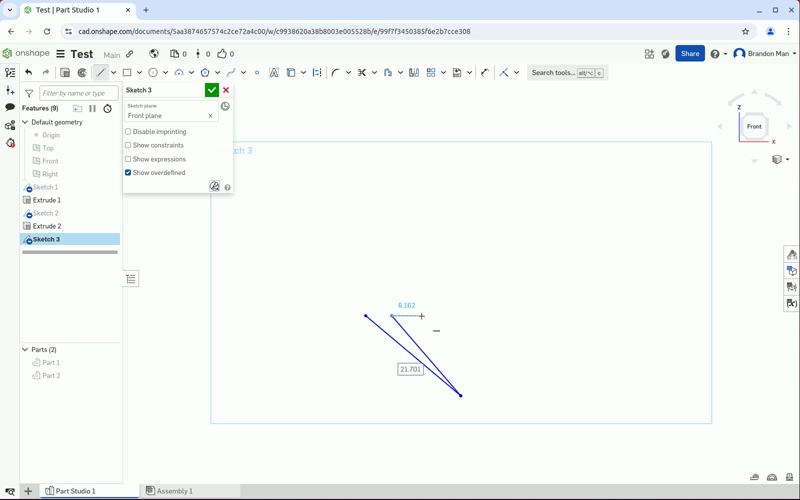
mouse_move(365, 315)
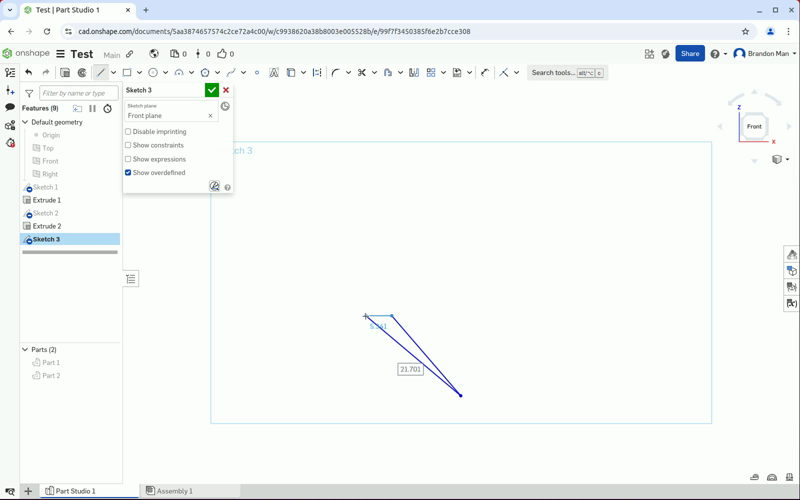
key_up(shift)
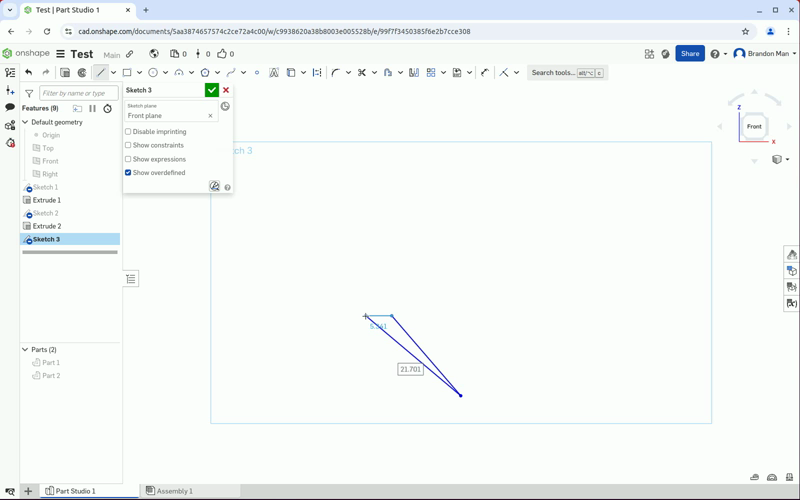
click(365, 315)
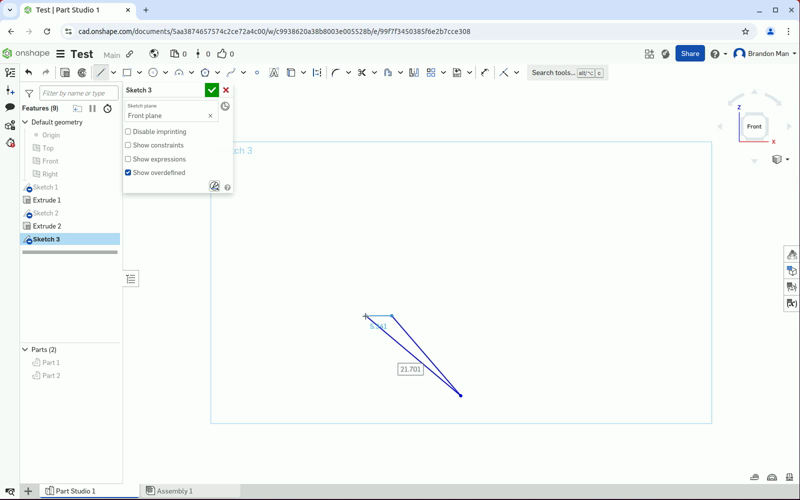
key(esc)
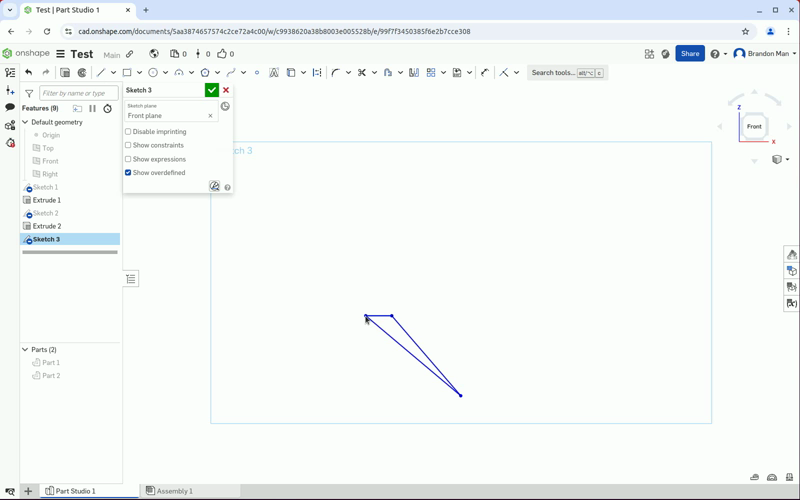
mouse_move(416, 356)
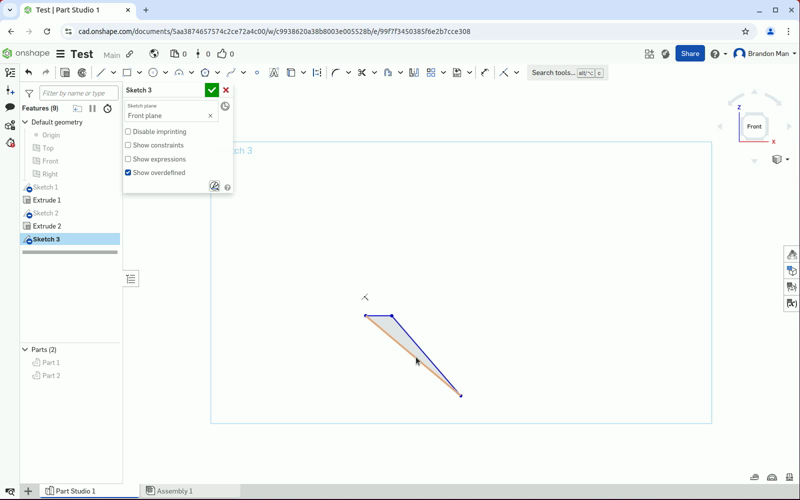
scroll(6)
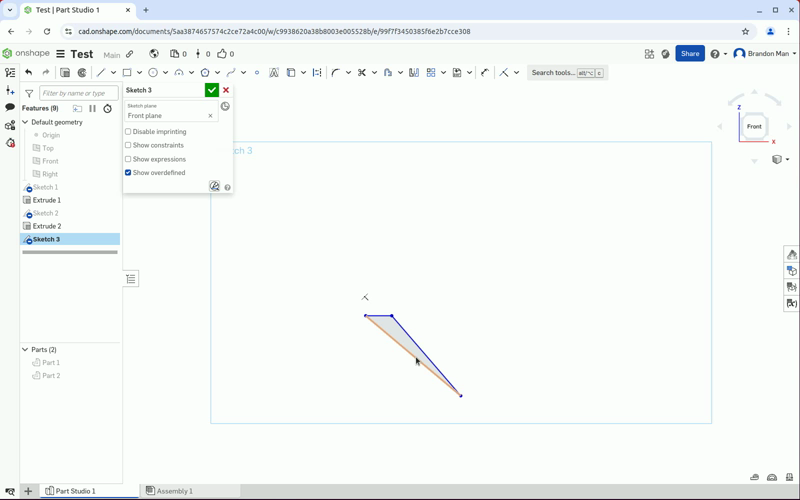
scroll(6)
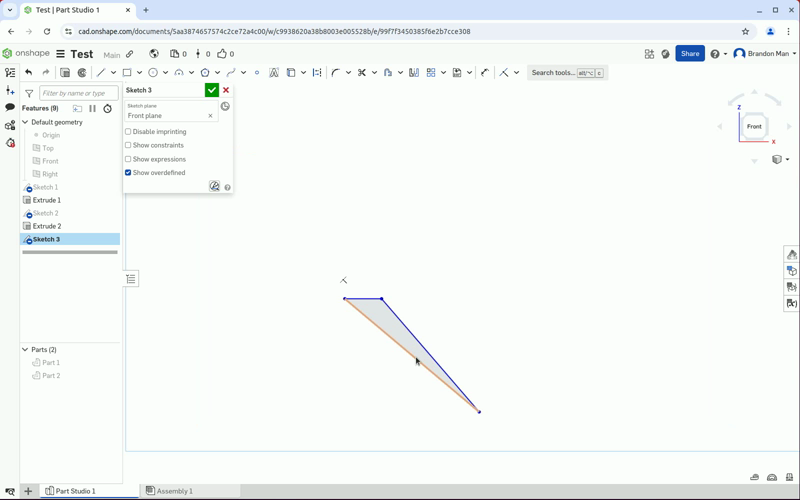
scroll(6)
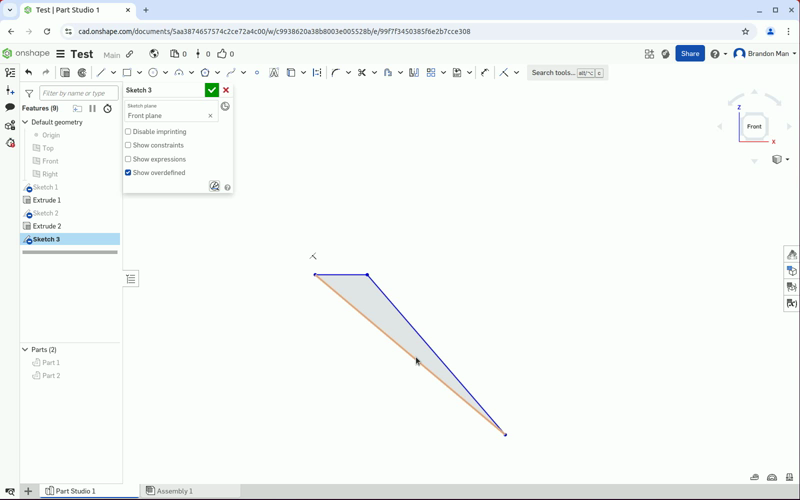
scroll(6)
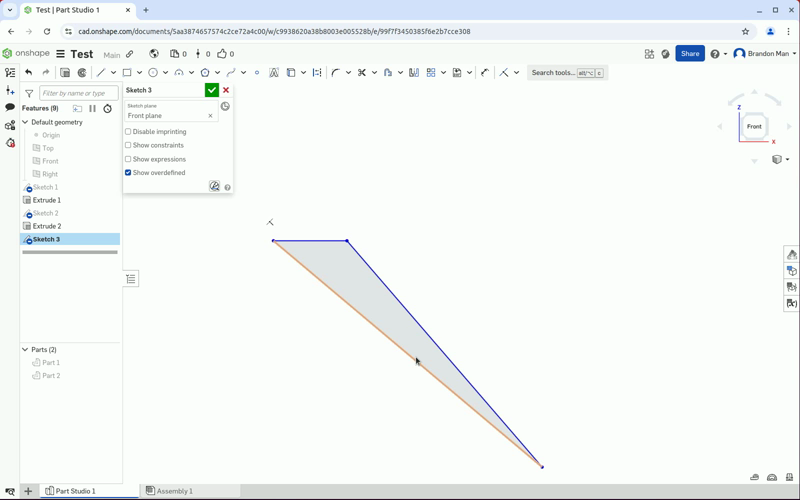
scroll(6)
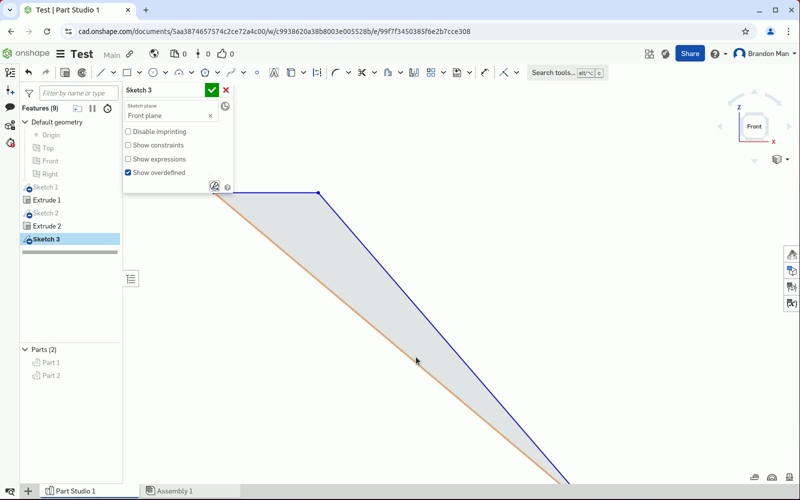
scroll(6)
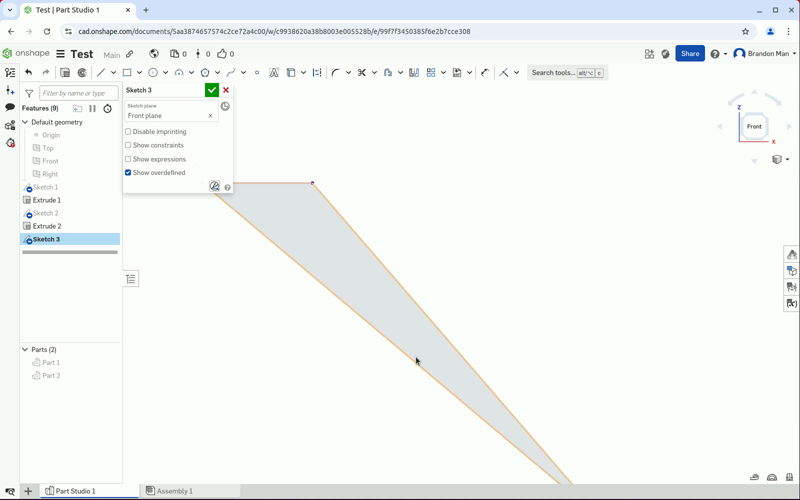
scroll(6)
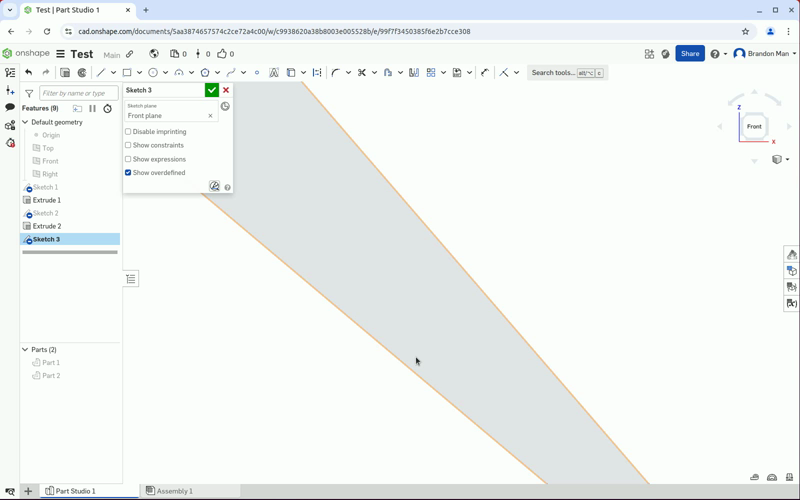
click(416, 356)
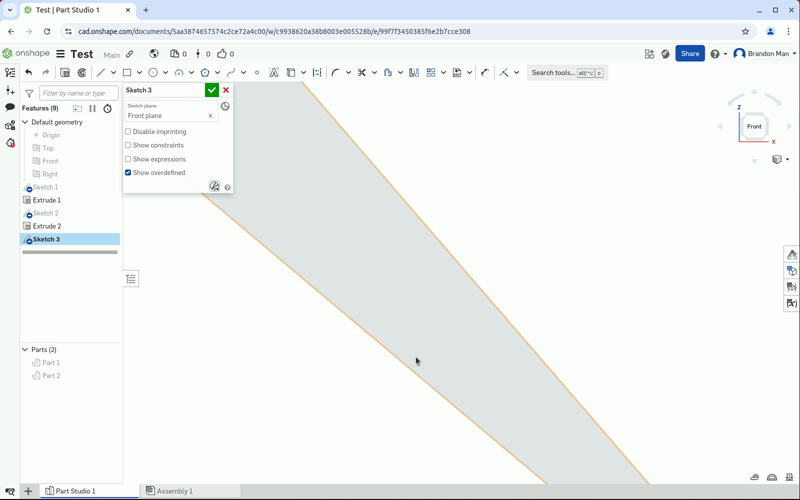
scroll(-6)
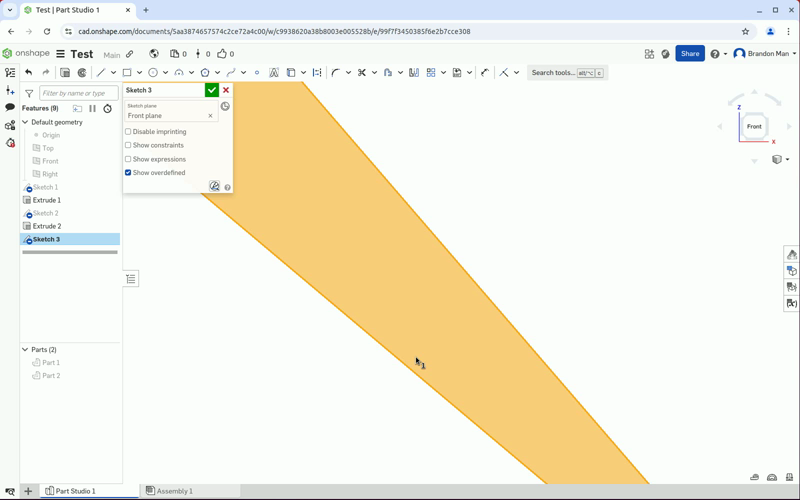
scroll(-6)
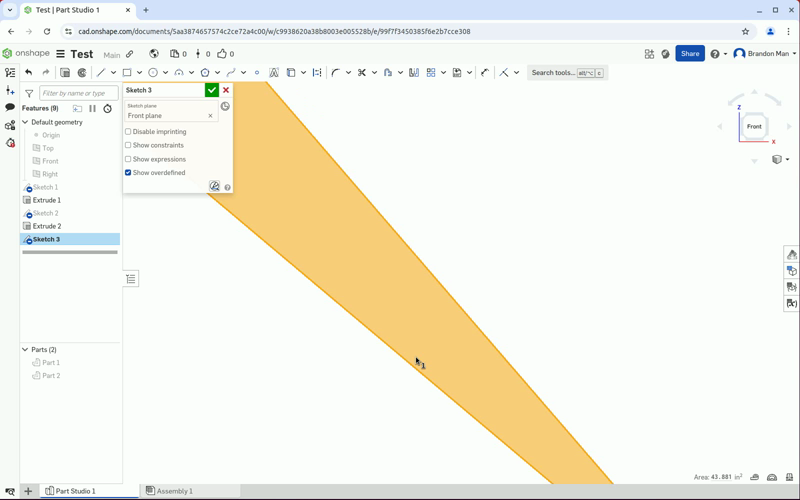
scroll(-6)
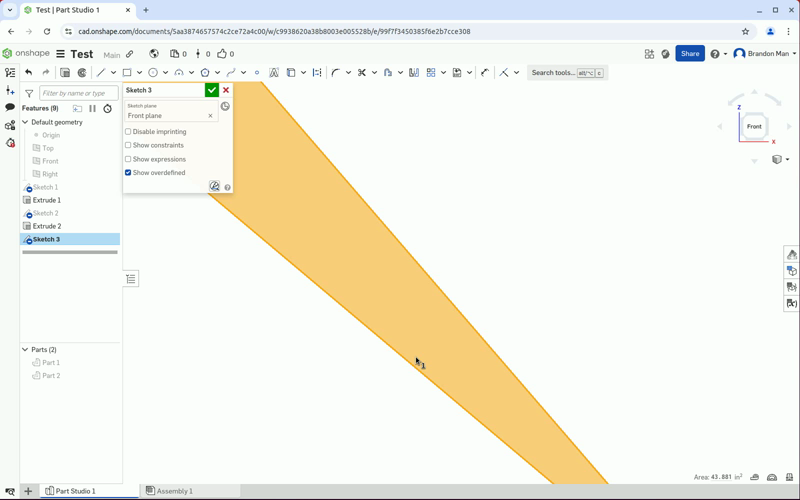
scroll(-6)
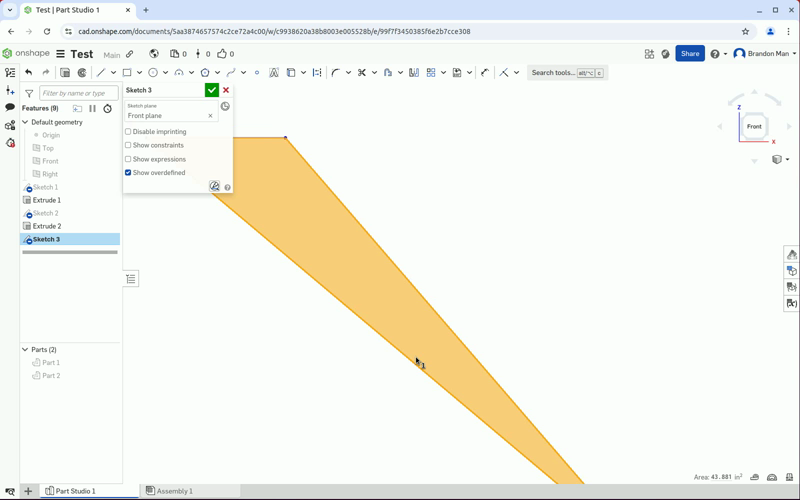
scroll(-6)
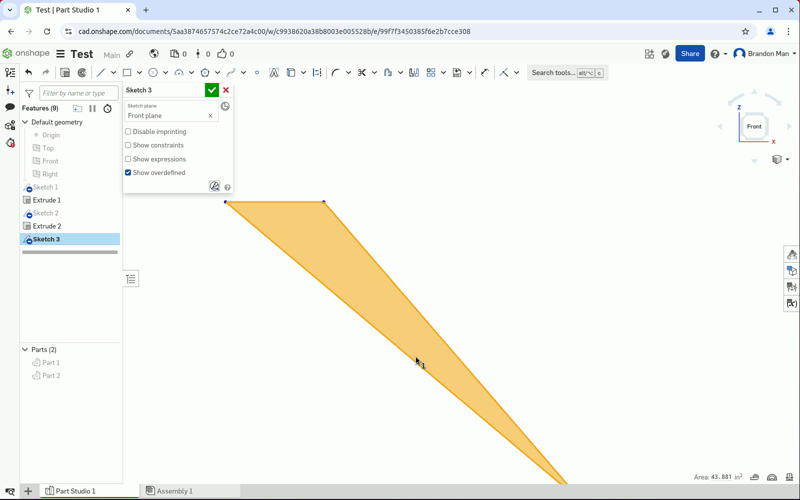
scroll(-6)
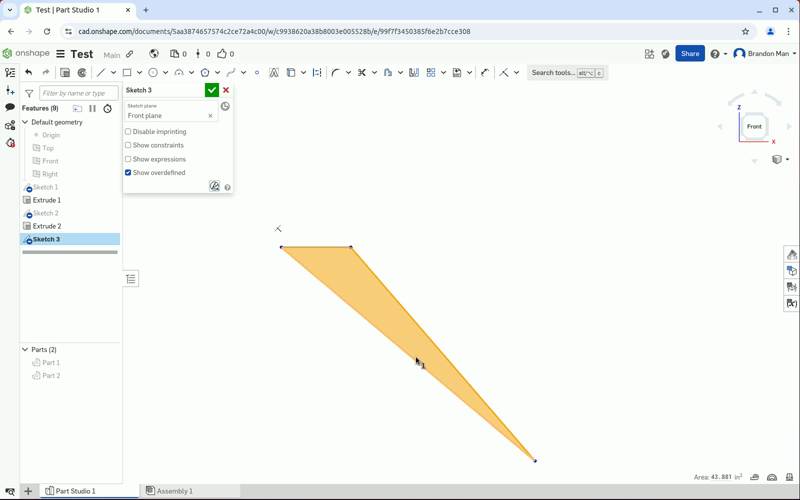
scroll(-6)
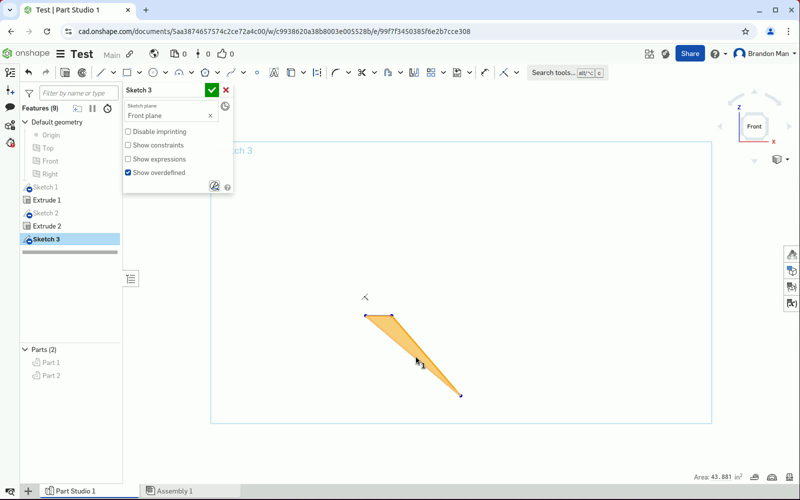
mouse_move(73, 352)
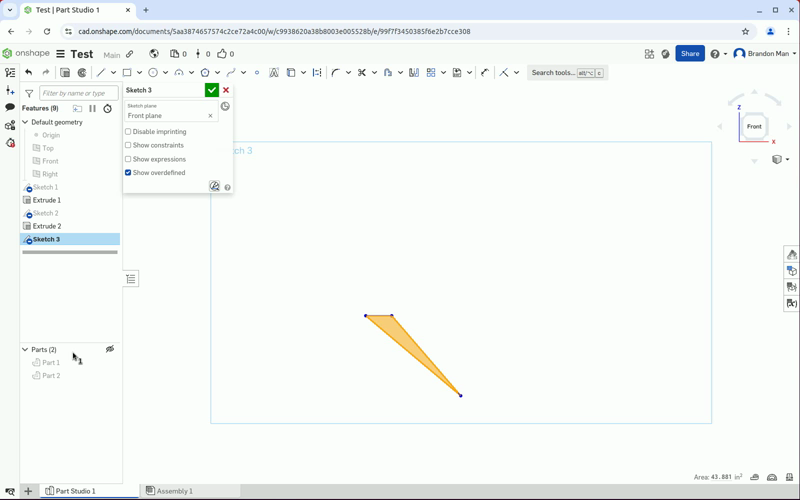
key(shift+y)
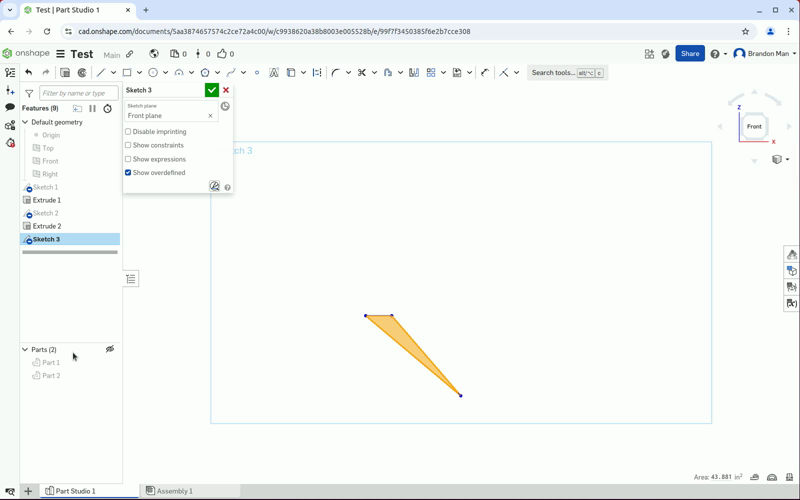
key(shift+e)
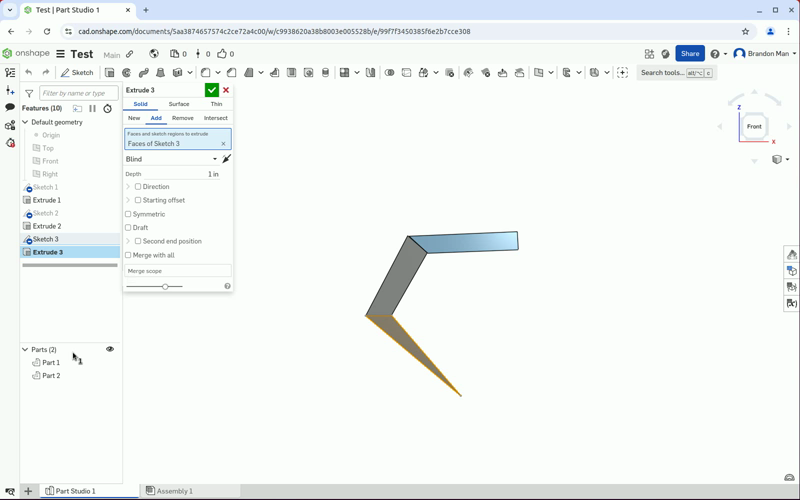
mouse_move(143, 106)
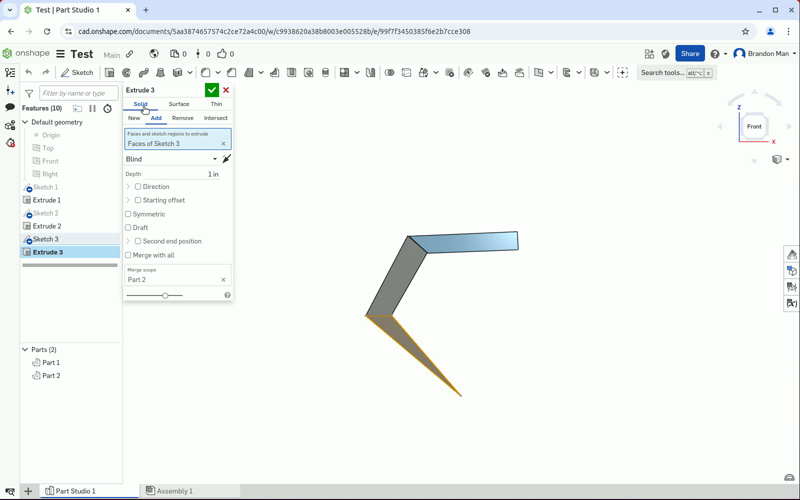
click(143, 106)
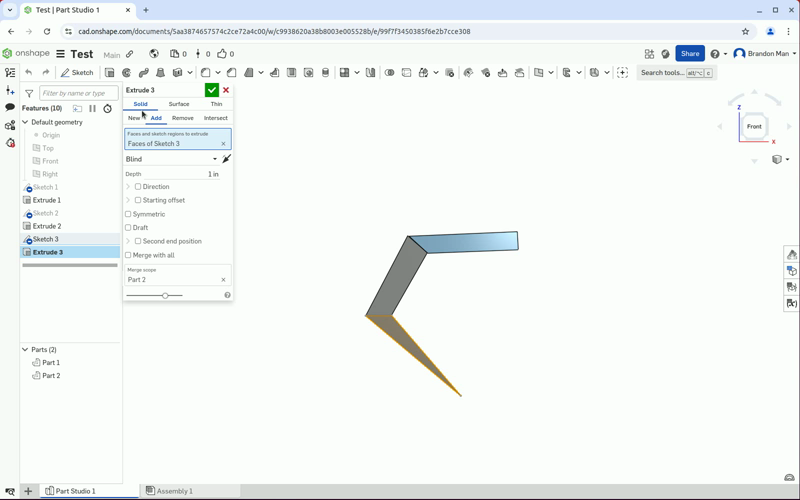
mouse_move(137, 120)
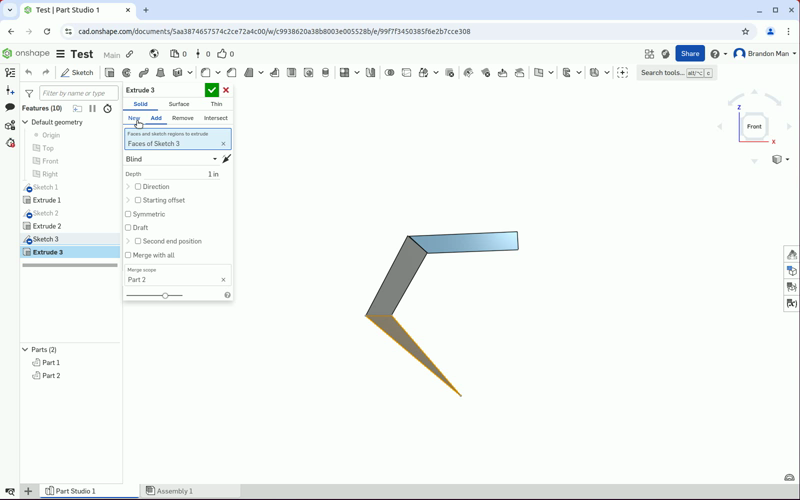
click(137, 120)
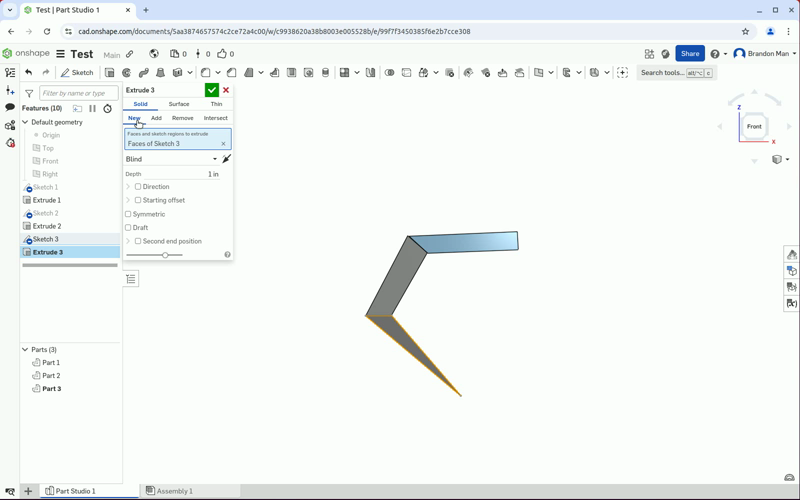
key(tab, 4)
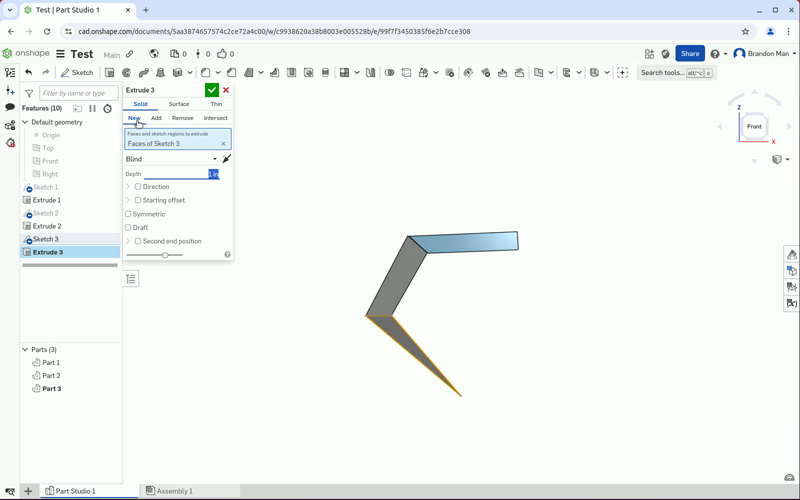
text(7.462)
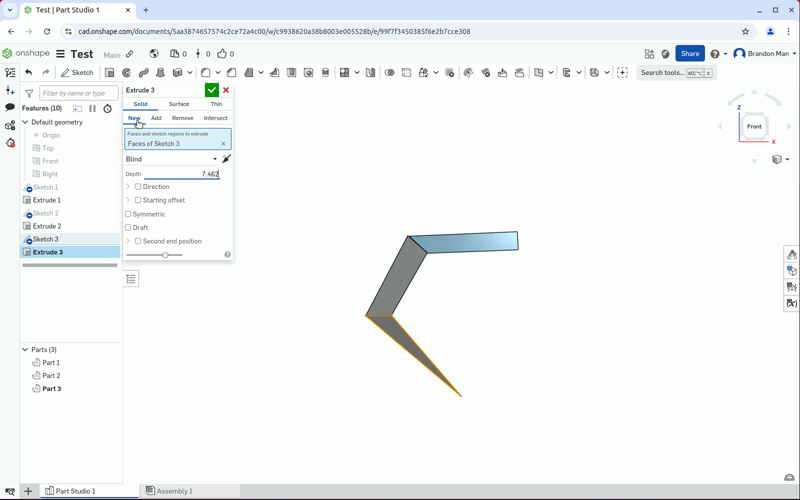
key(enter)
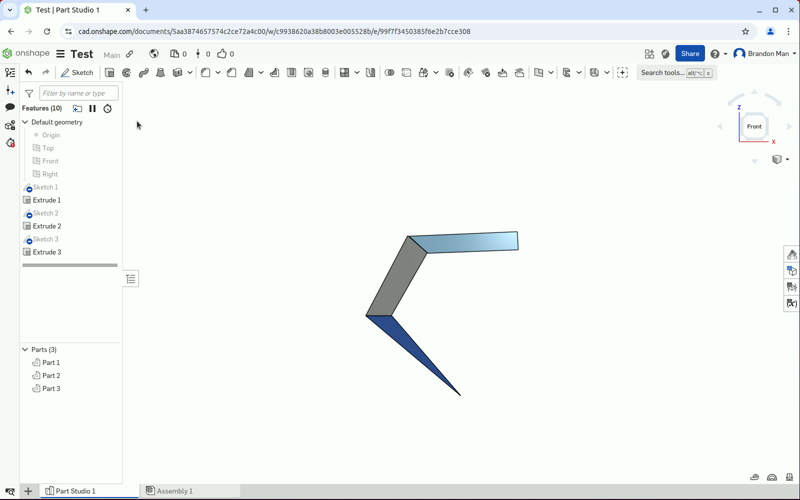
key(shift+h)
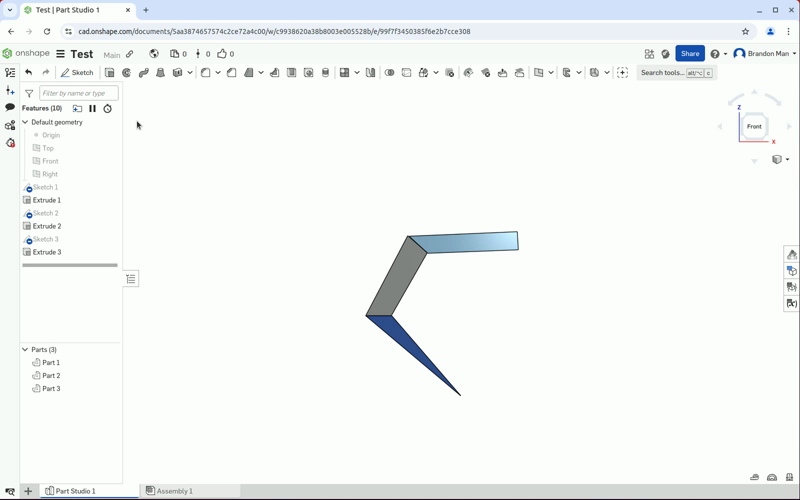
key(shift+h)
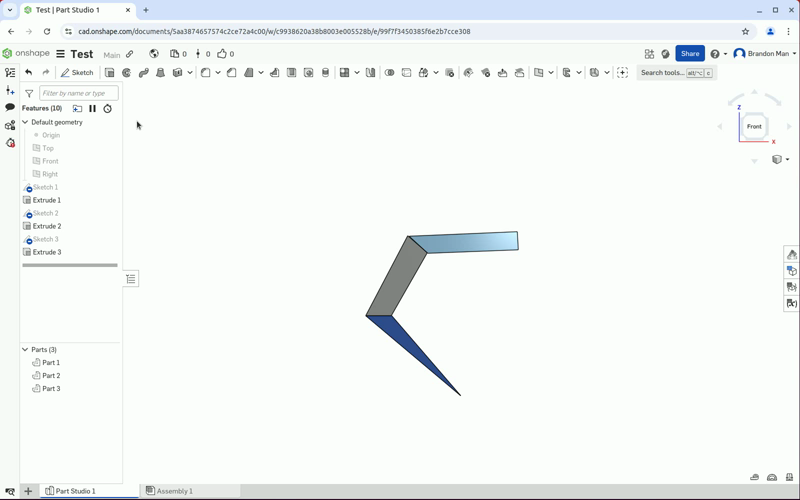
mouse_move(73, 189)
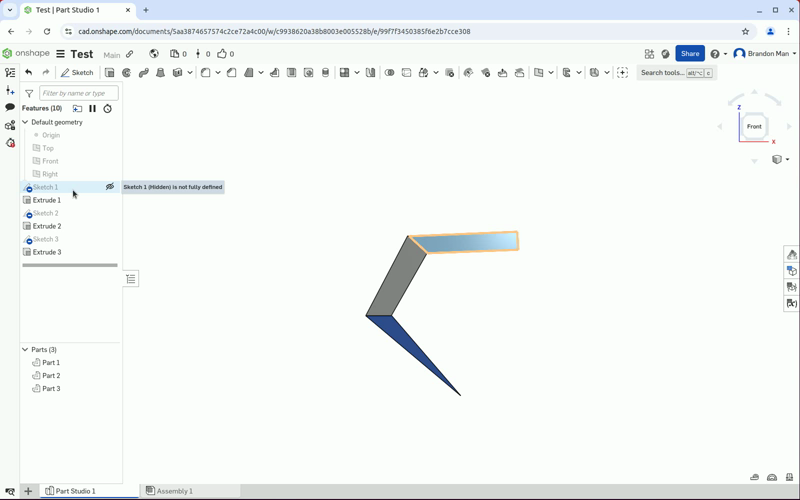
click(73, 189)
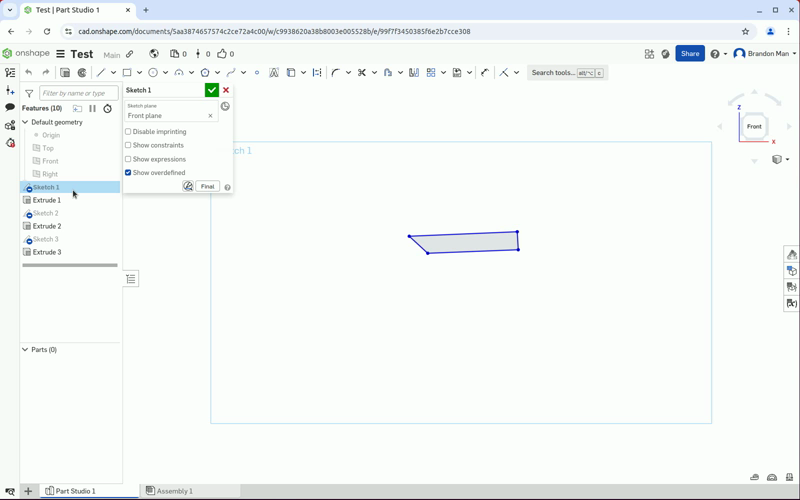
mouse_move(229, 92)
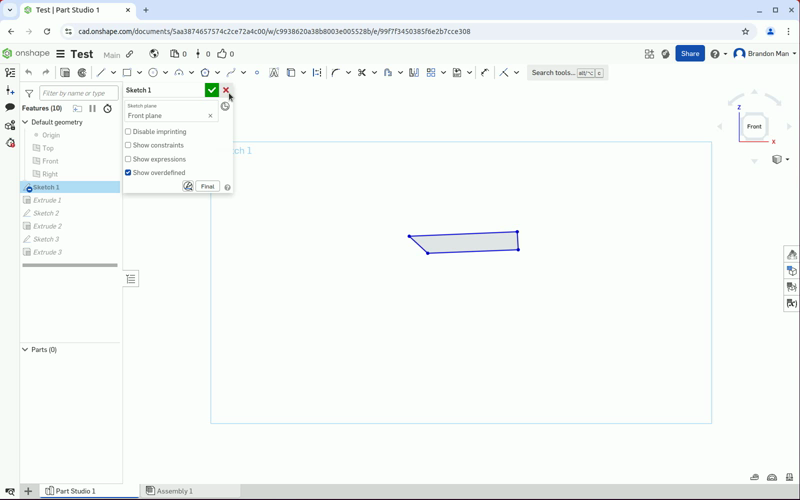
click(229, 92)
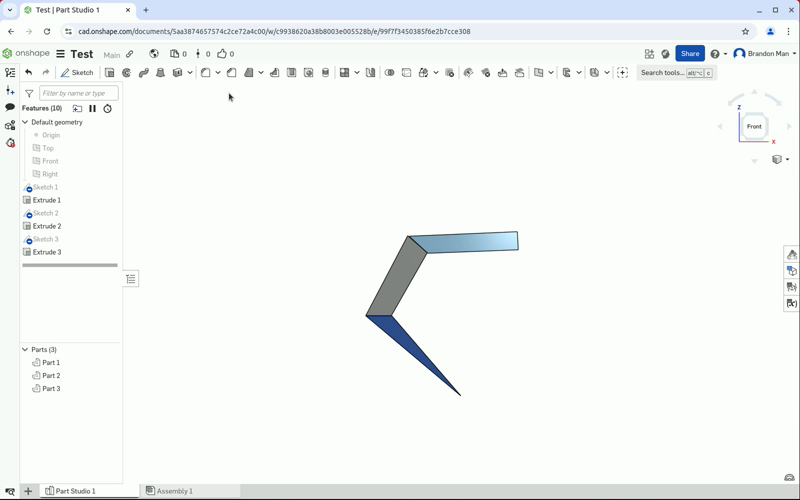
mouse_move(541, 75)
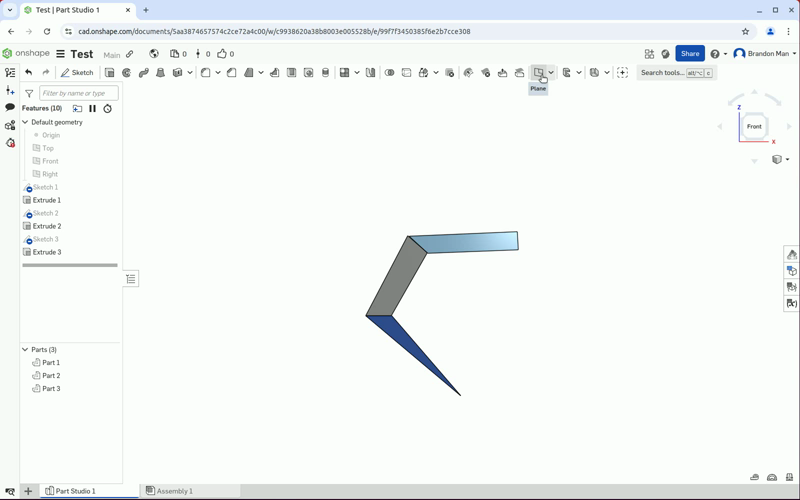
click(541, 75)
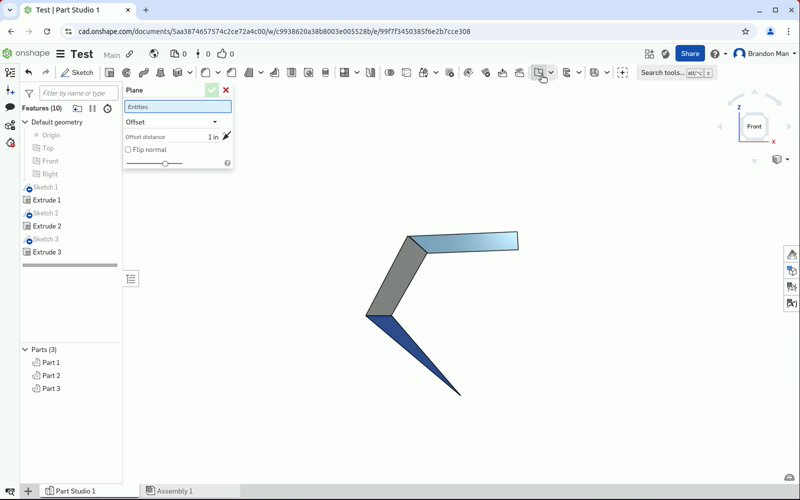
mouse_move(73, 163)
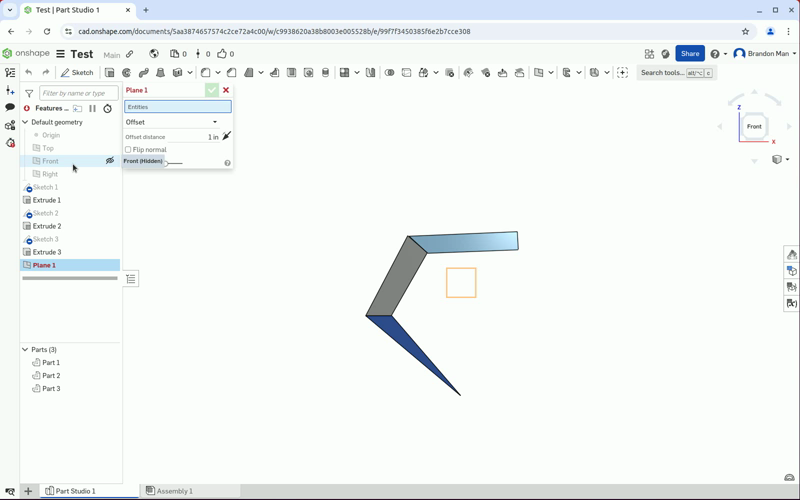
click(73, 163)
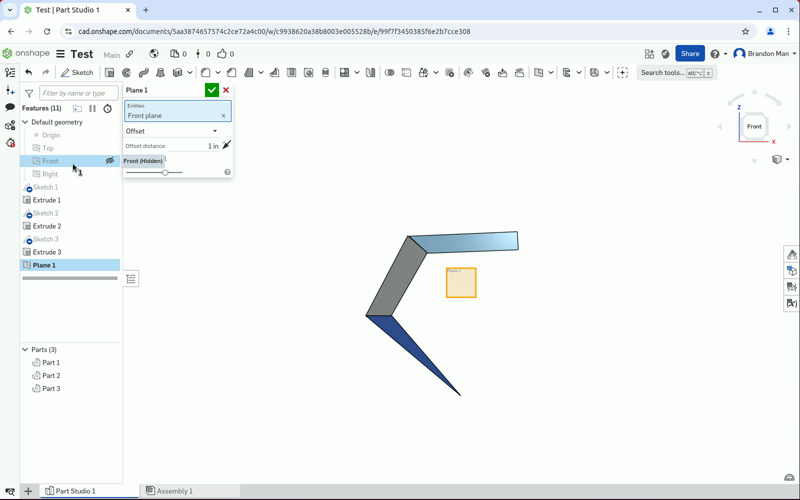
key(tab, 2)
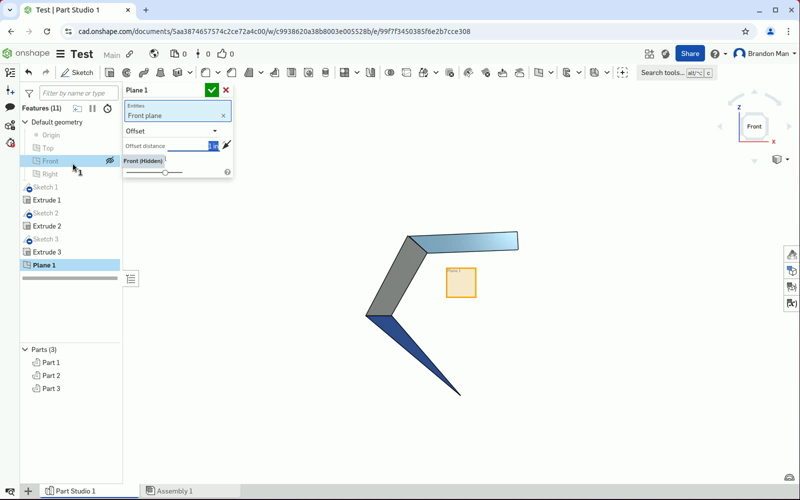
text(7.456)
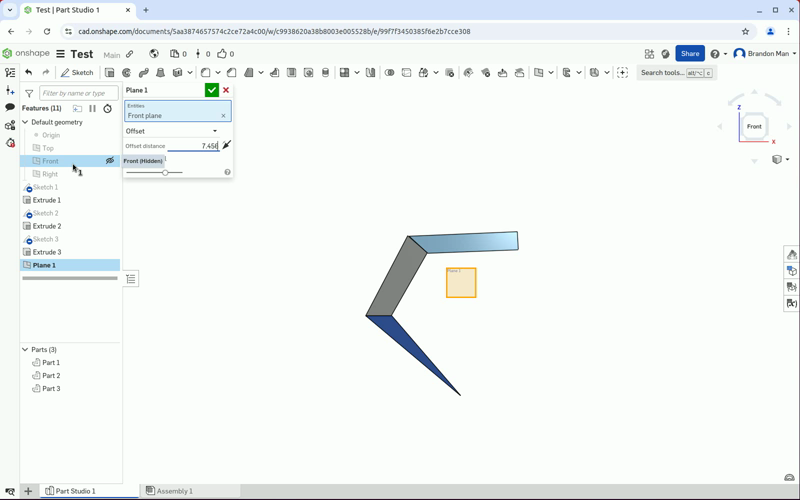
key(enter, 2)
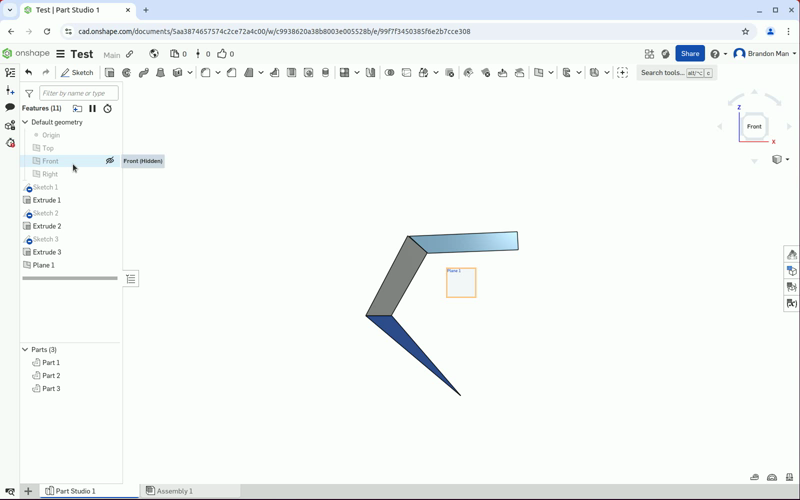
key(shift+s)
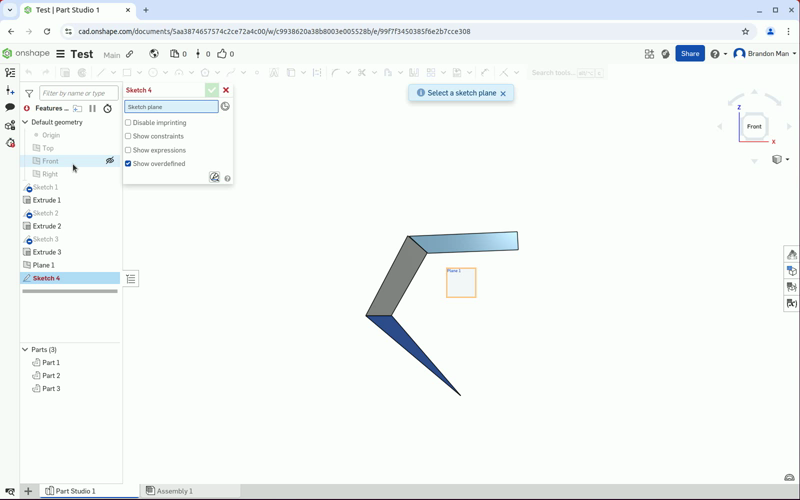
mouse_move(73, 267)
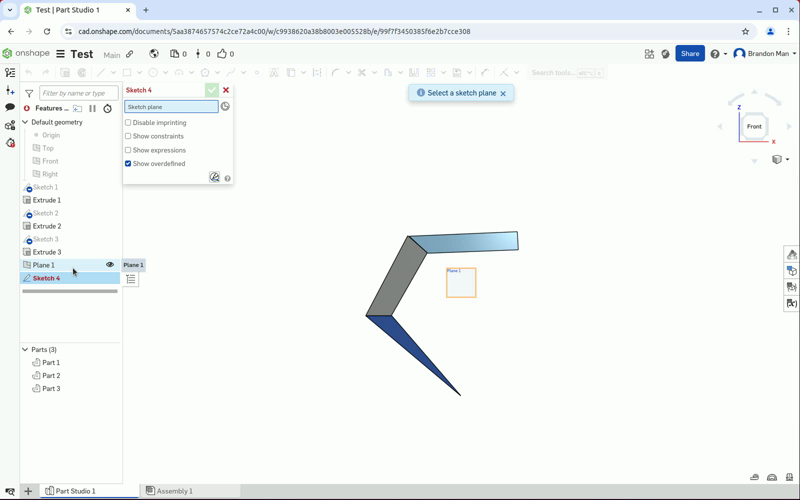
click(73, 267)
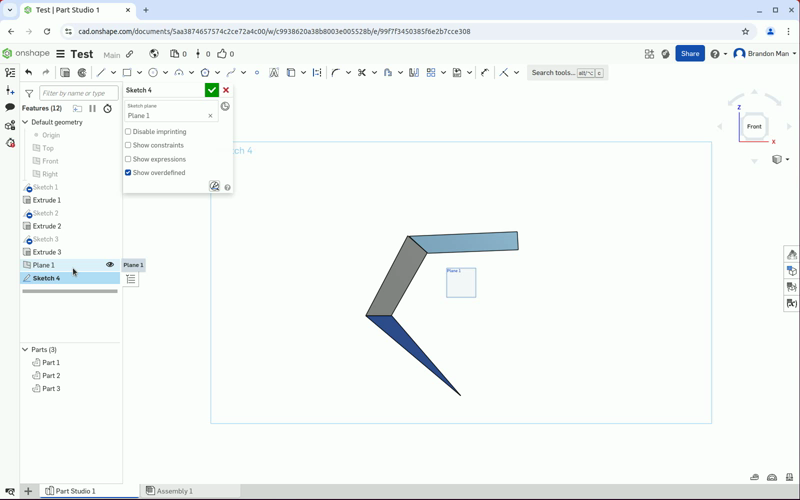
mouse_move(73, 352)
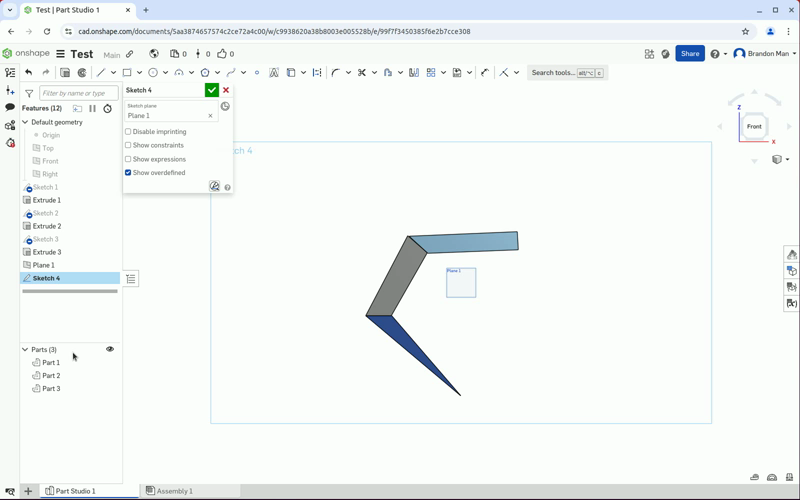
key(y)
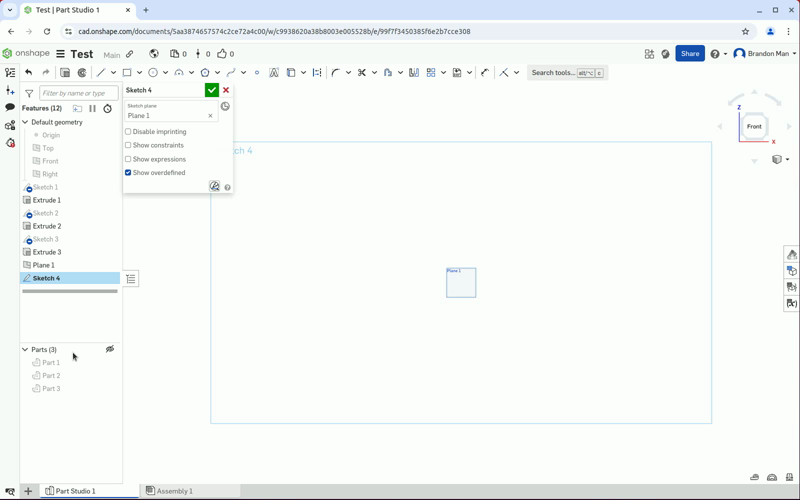
key(c)
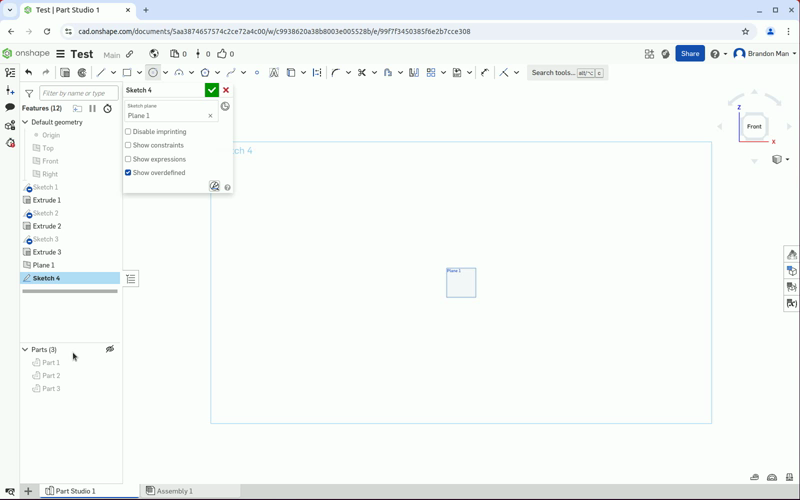
key_down(shift)
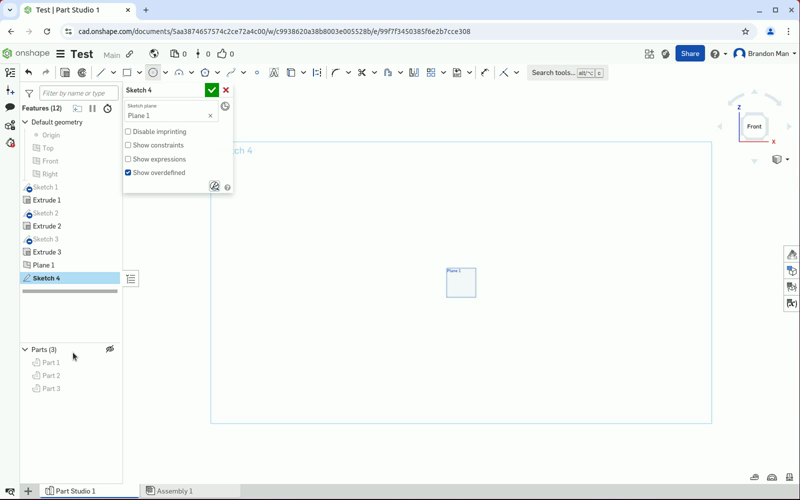
mouse_move(504, 241)
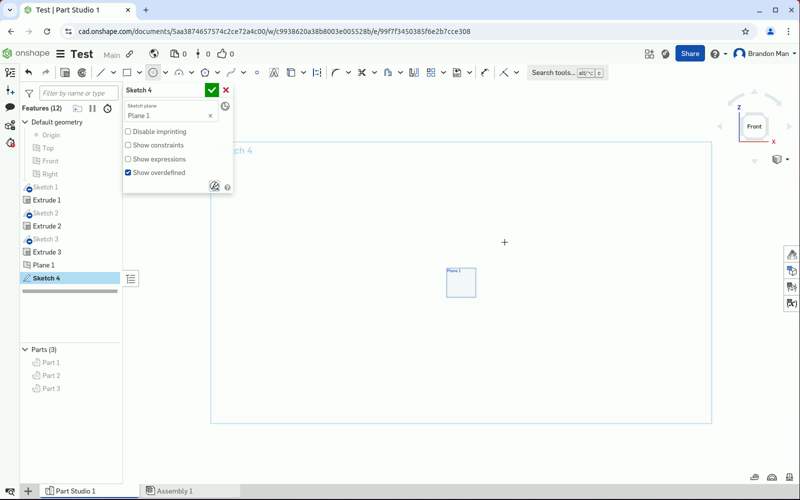
click(504, 241)
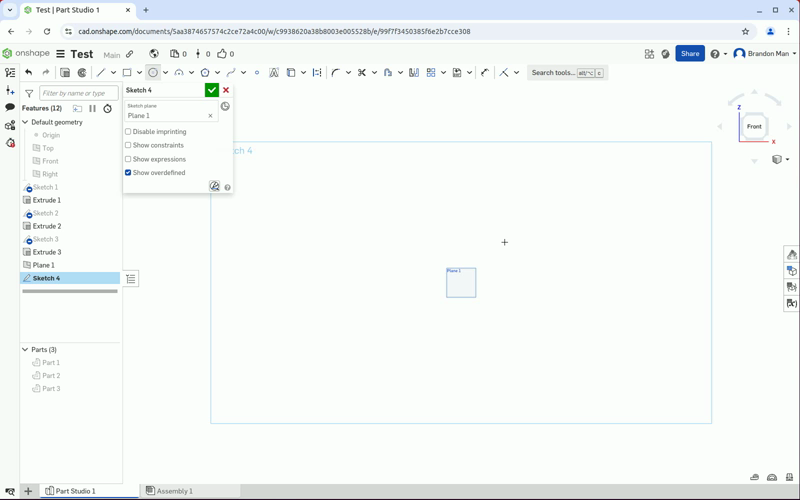
key_up(shift)
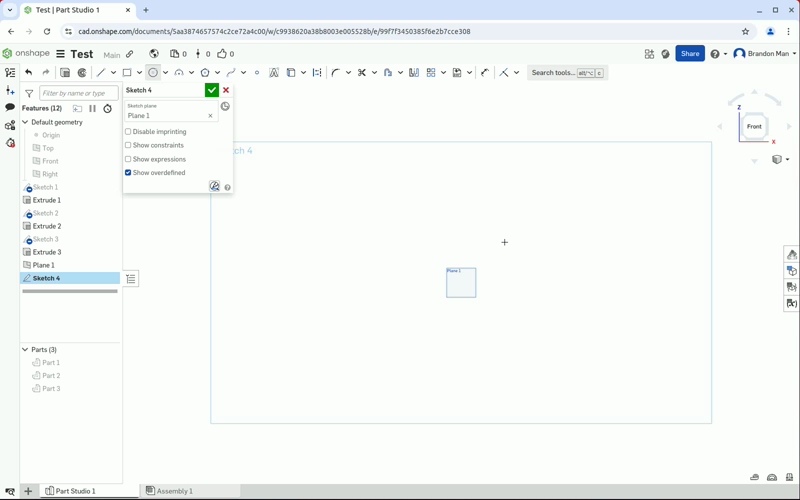
mouse_move(510, 241)
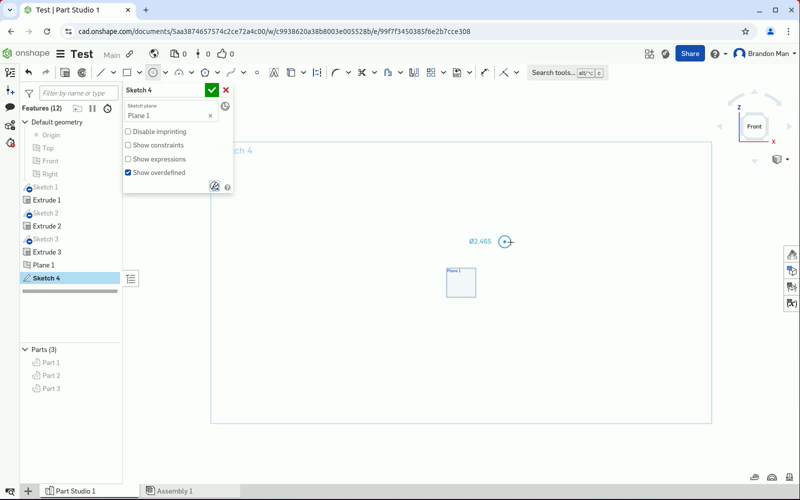
click(510, 241)
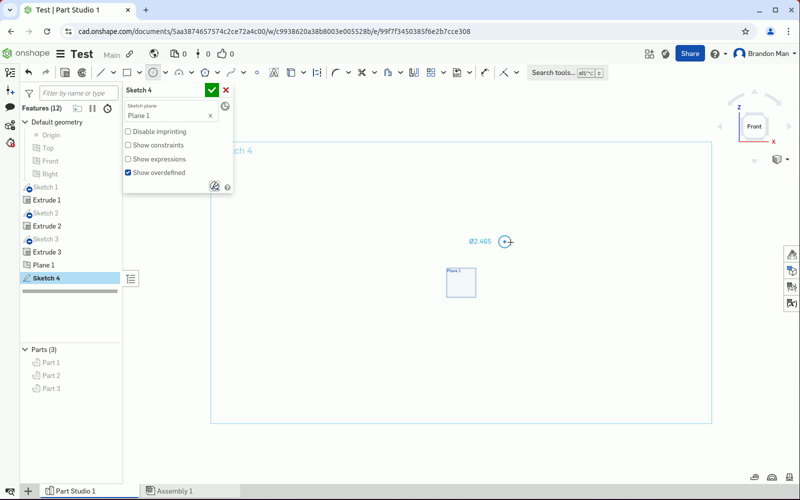
key(esc)
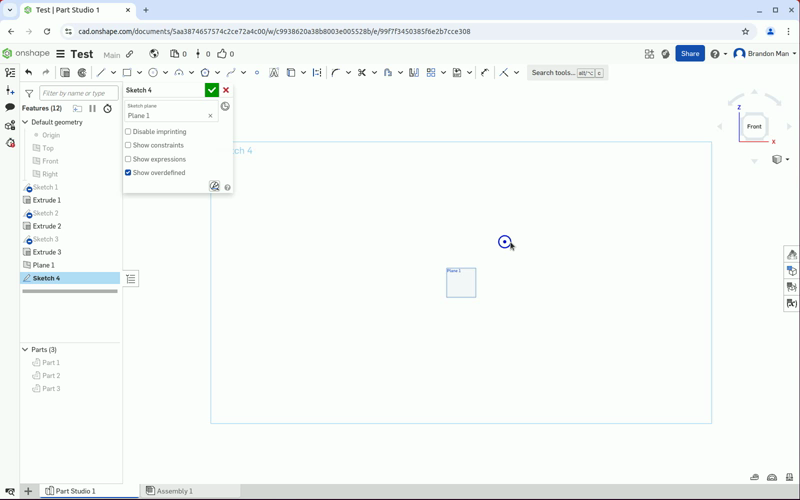
mouse_move(509, 238)
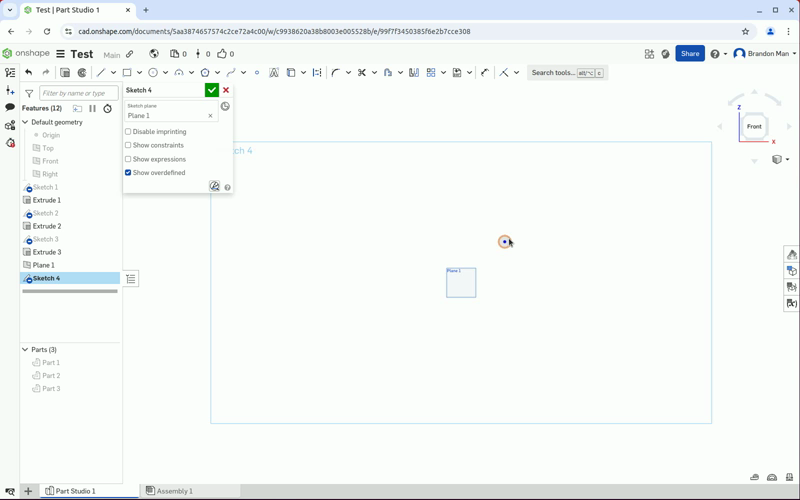
scroll(6)
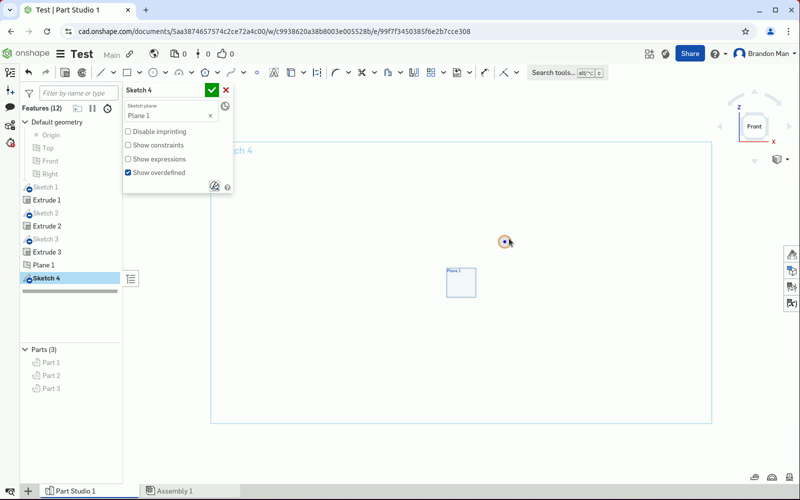
scroll(6)
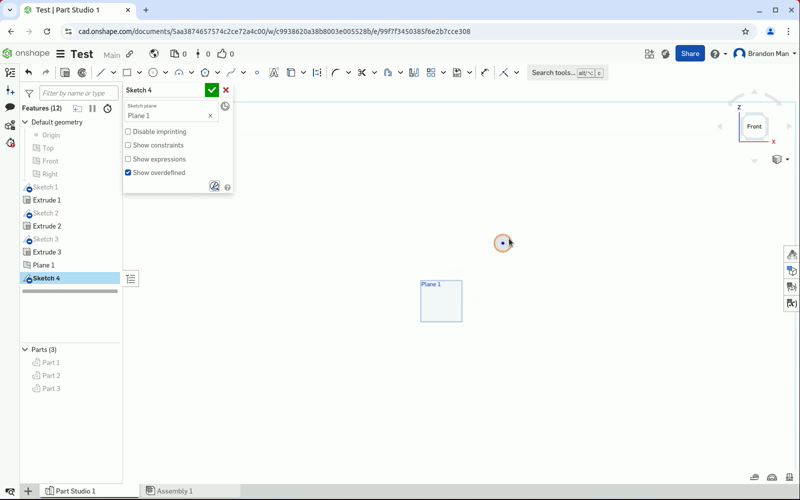
scroll(6)
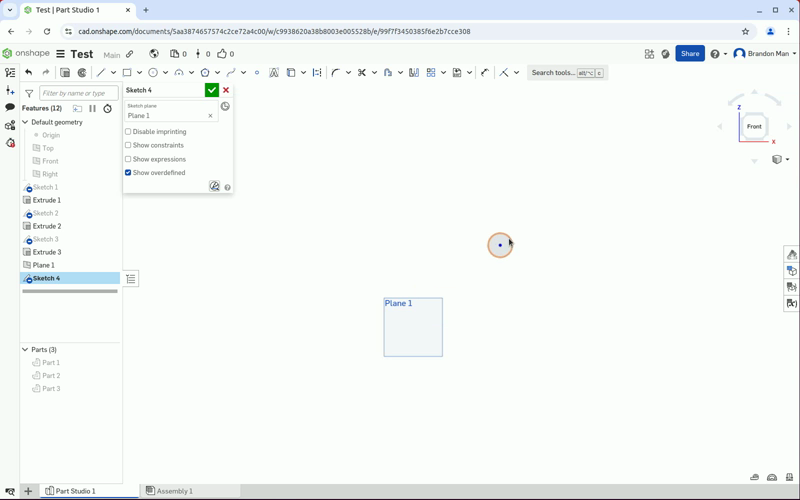
scroll(6)
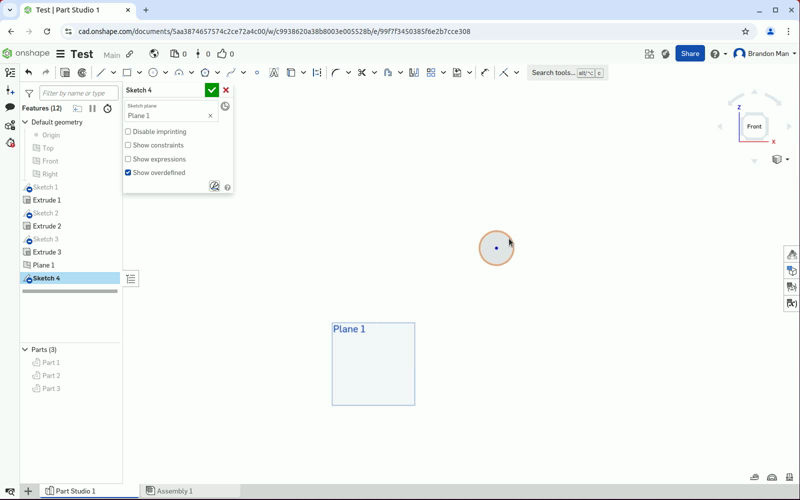
scroll(6)
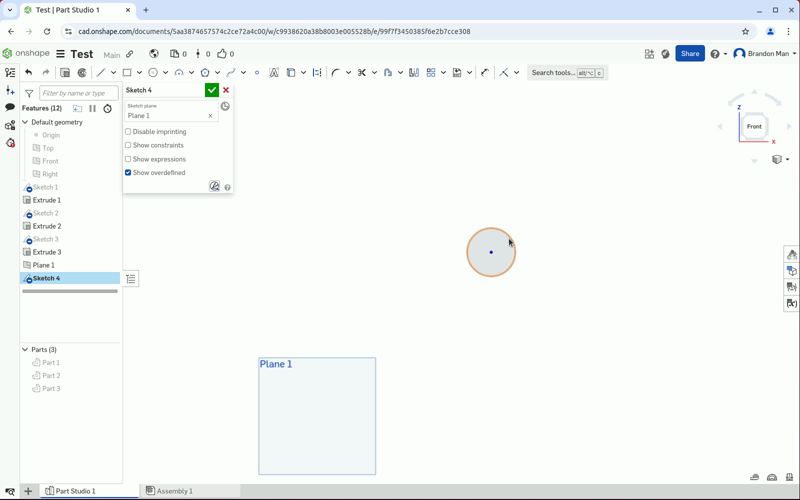
scroll(6)
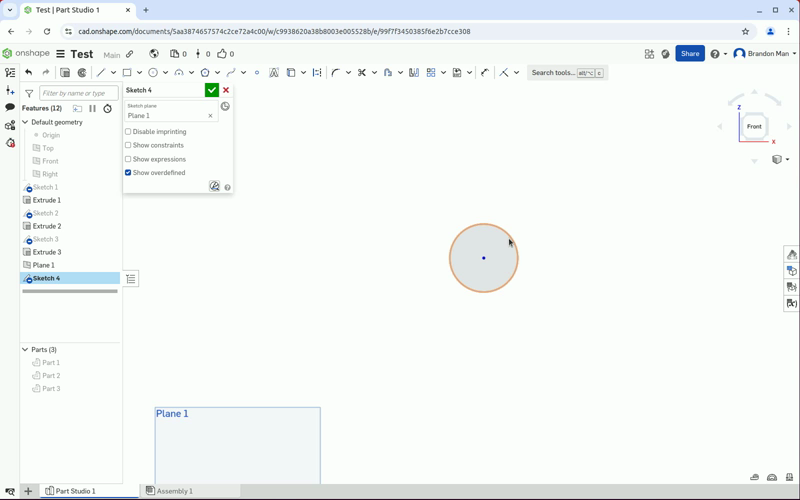
scroll(6)
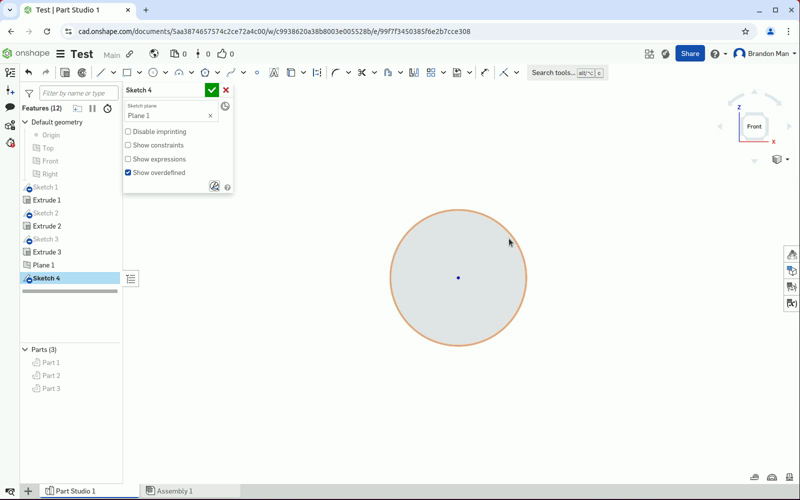
click(509, 238)
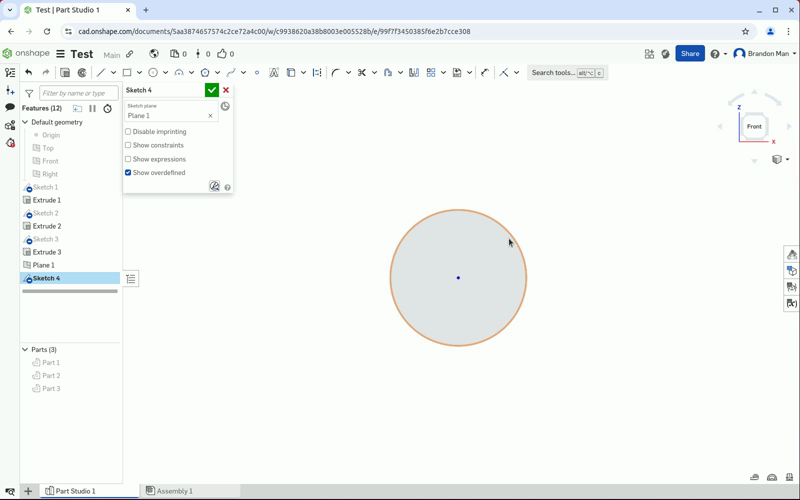
scroll(-6)
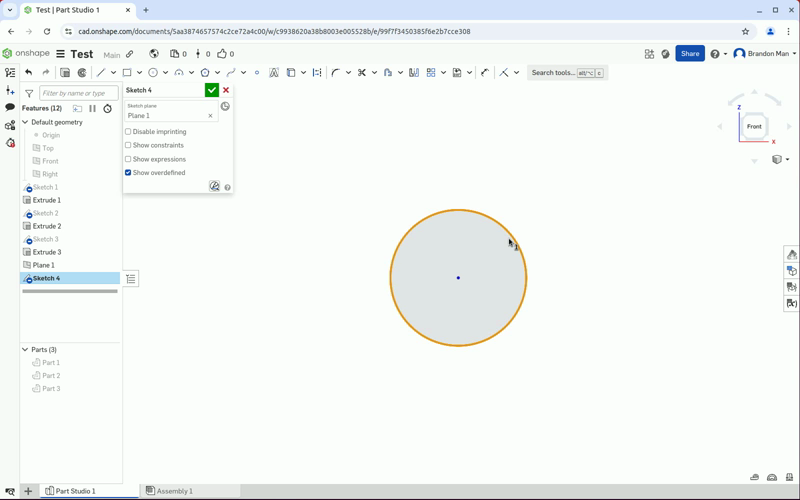
scroll(-6)
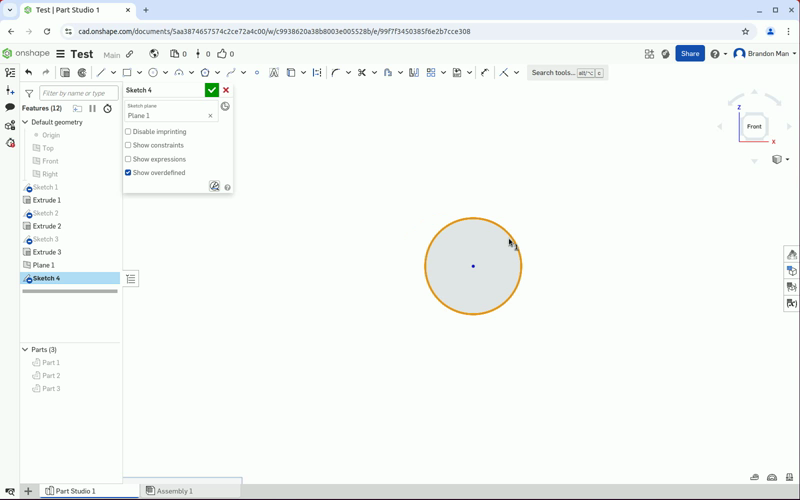
scroll(-6)
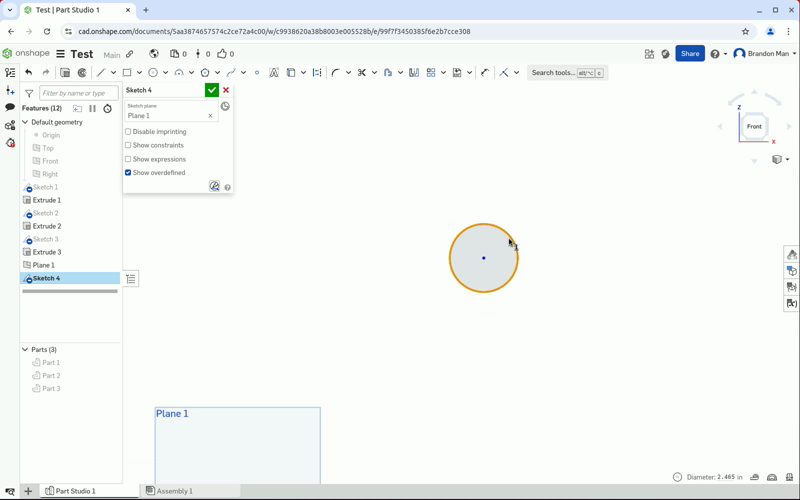
scroll(-6)
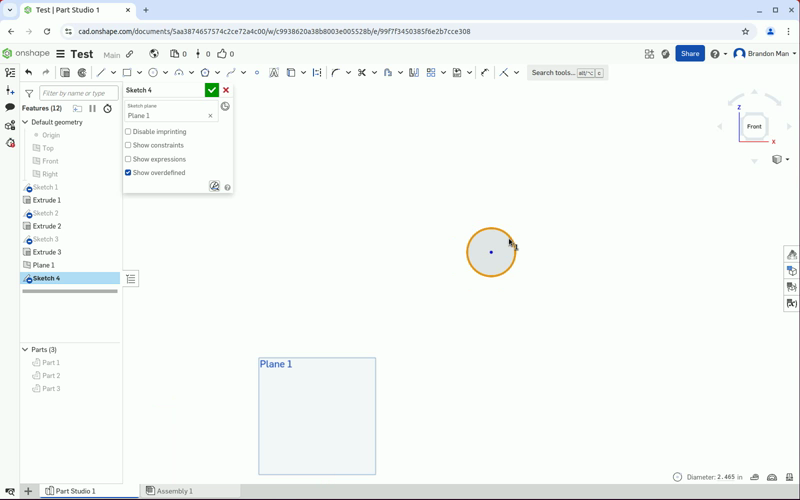
scroll(-6)
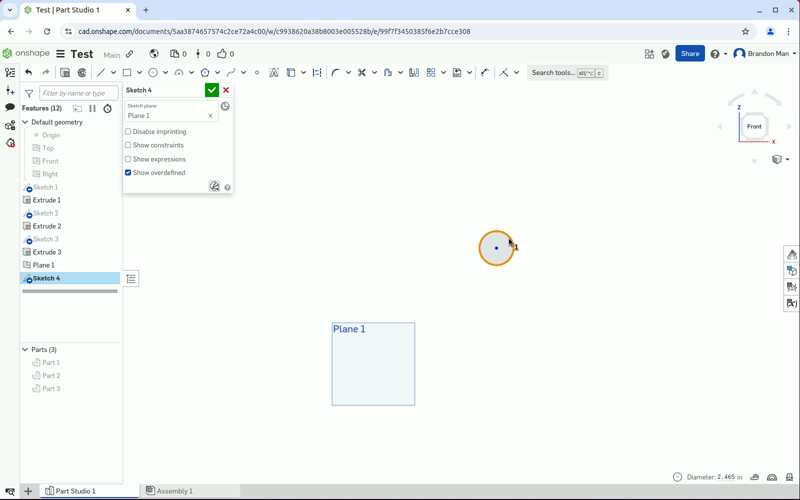
scroll(-6)
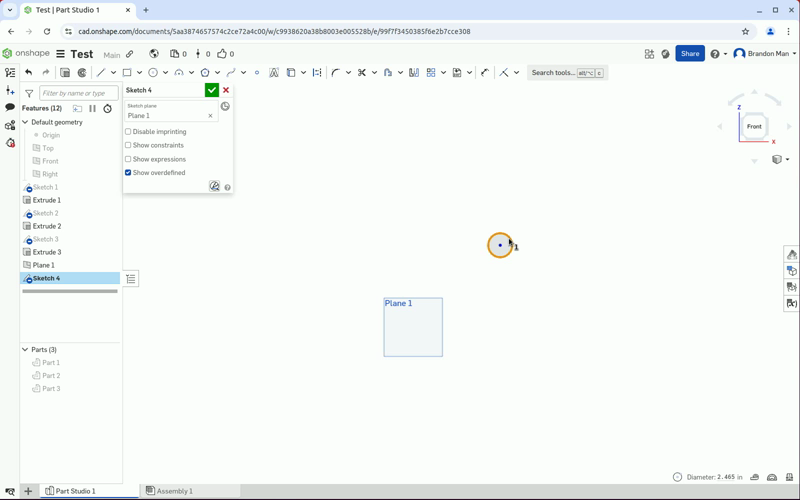
scroll(-6)
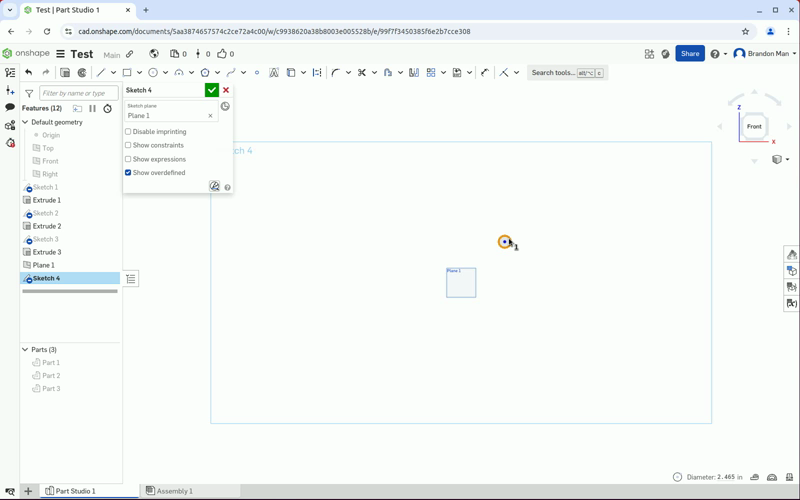
mouse_move(73, 352)
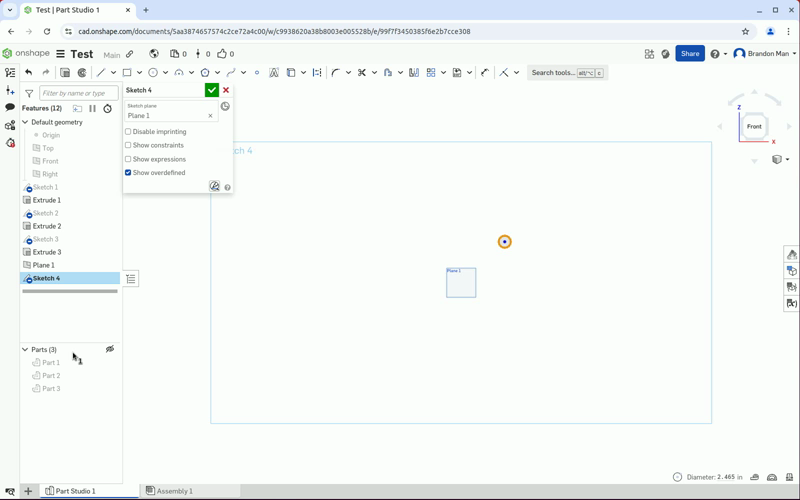
key(shift+y)
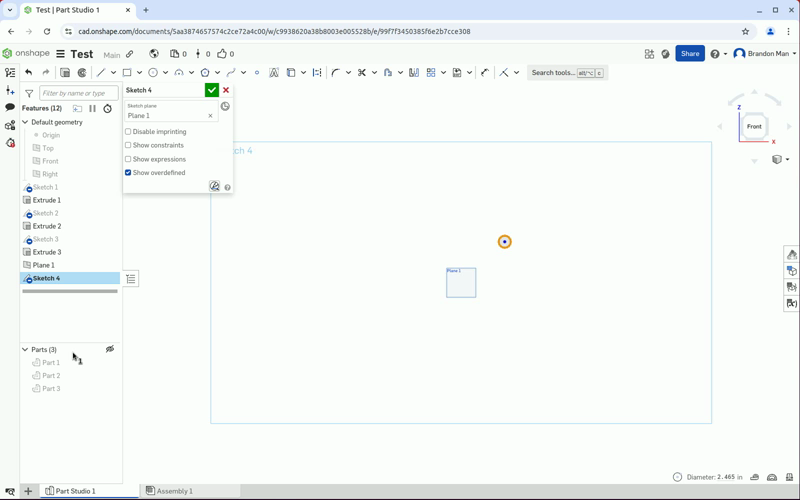
key(shift+e)
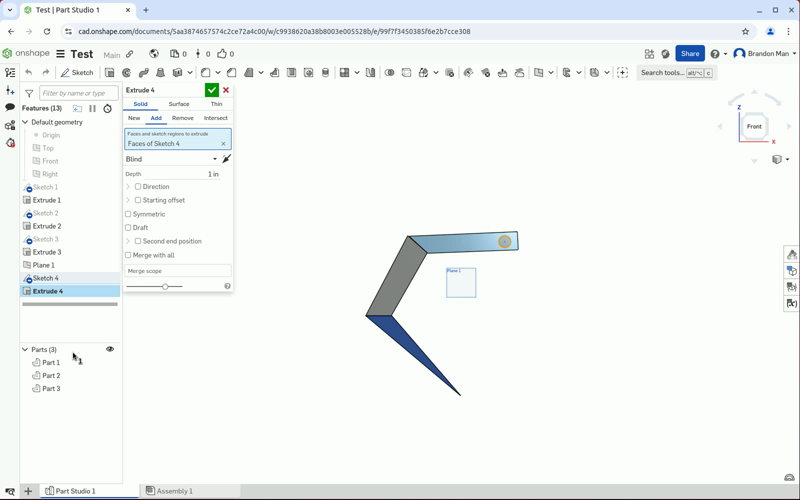
mouse_move(143, 106)
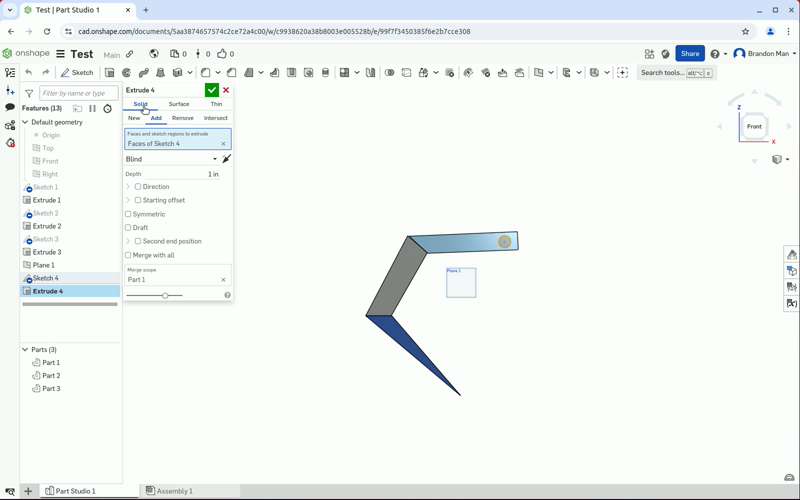
click(143, 106)
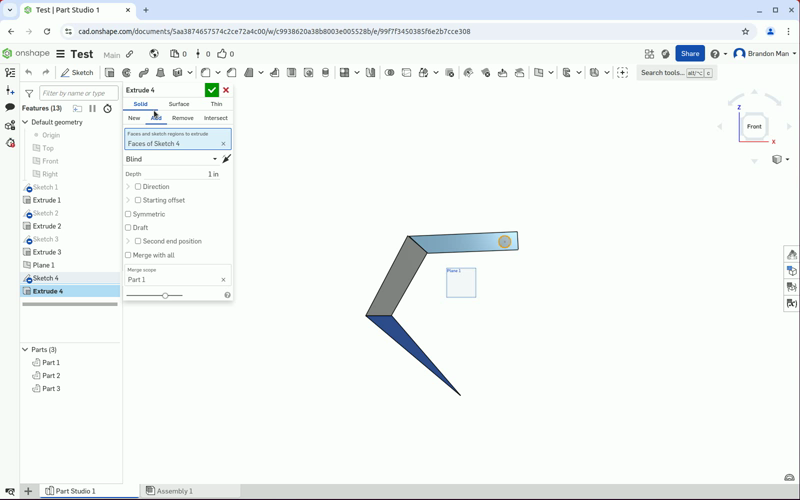
mouse_move(186, 120)
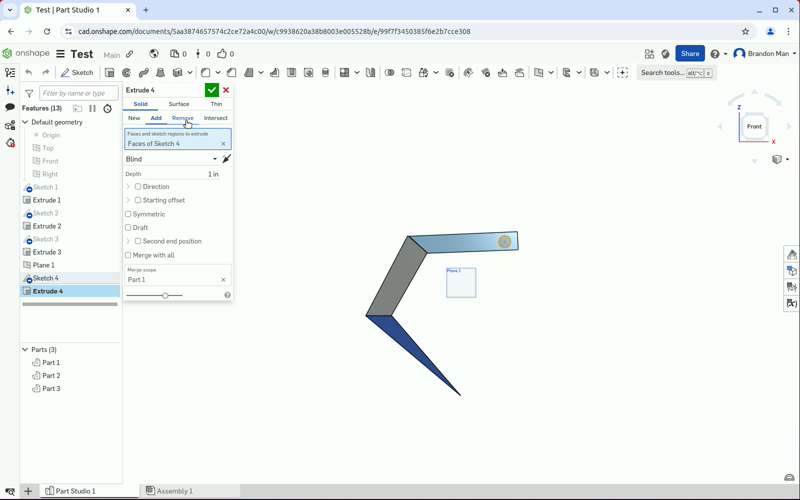
click(186, 120)
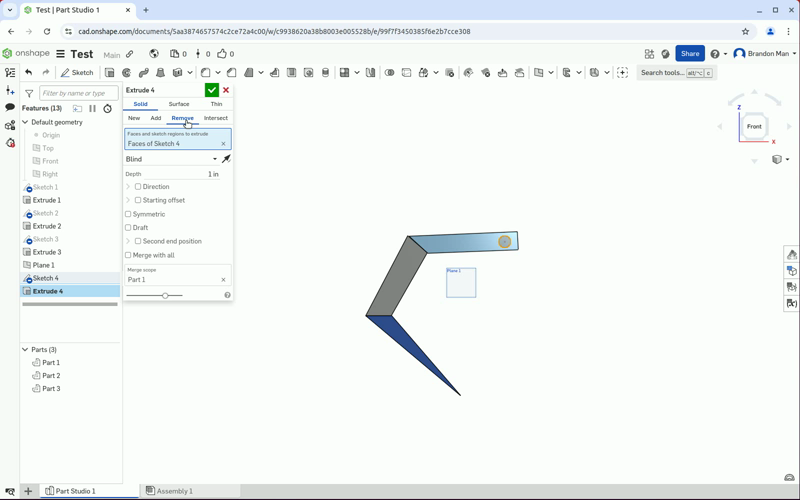
key(tab, 4)
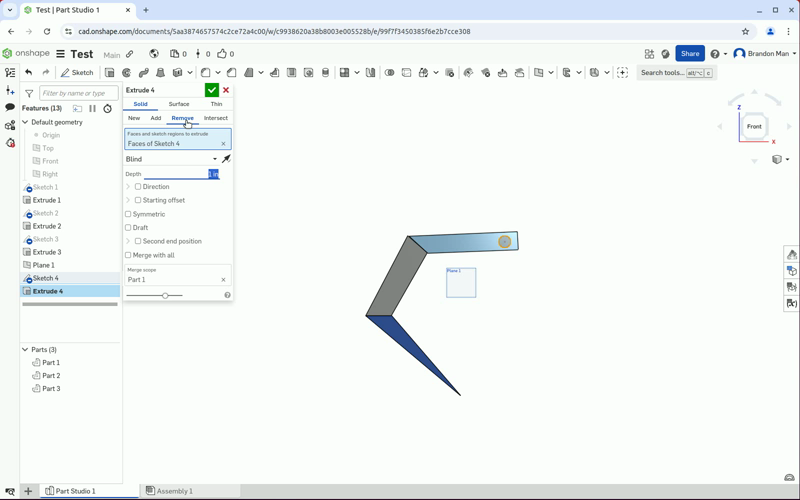
text(7.462)
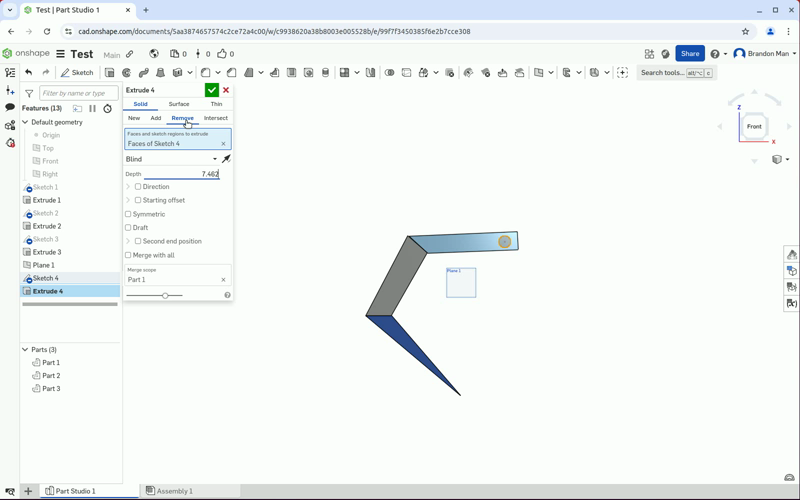
key(tab, 6)
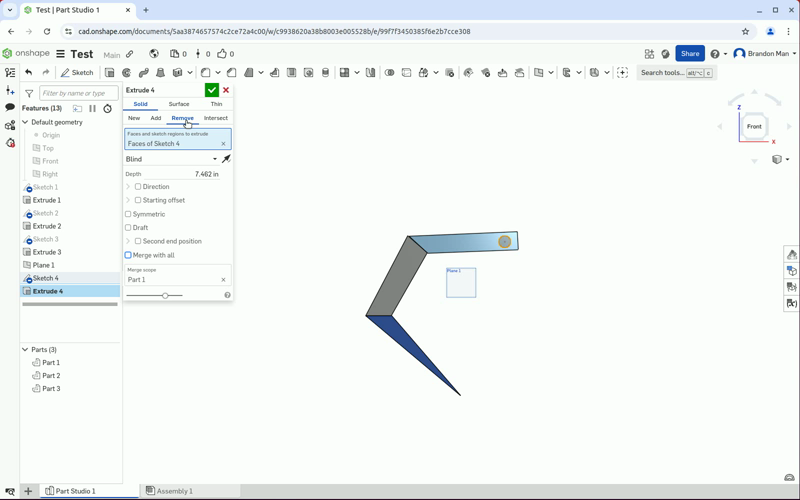
key(space)
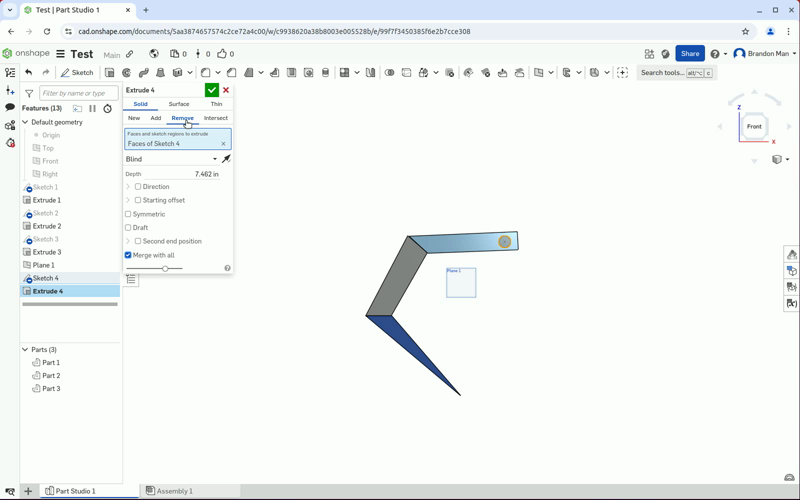
key(enter)
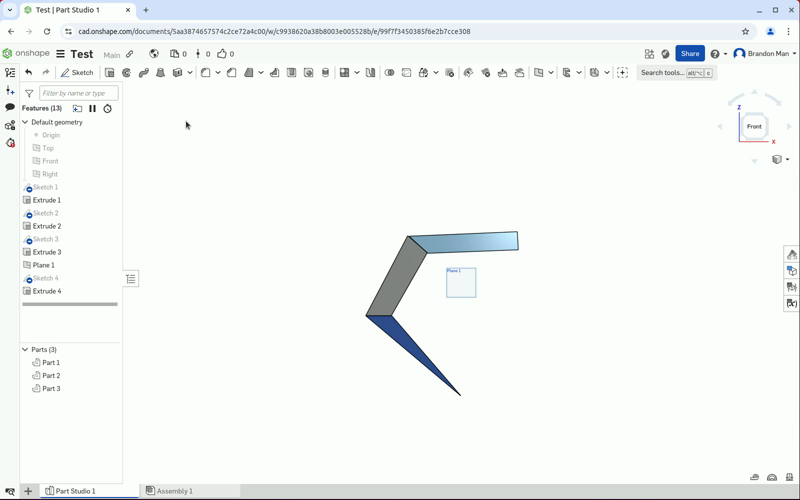
key(shift+h)
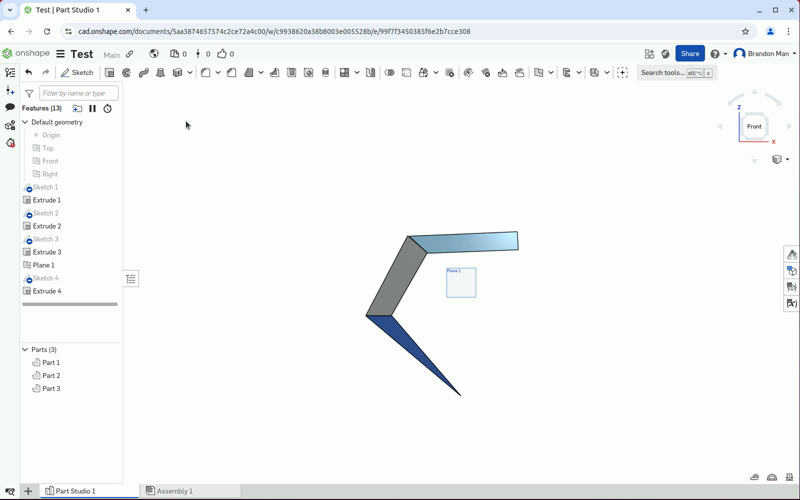
key(shift+h)
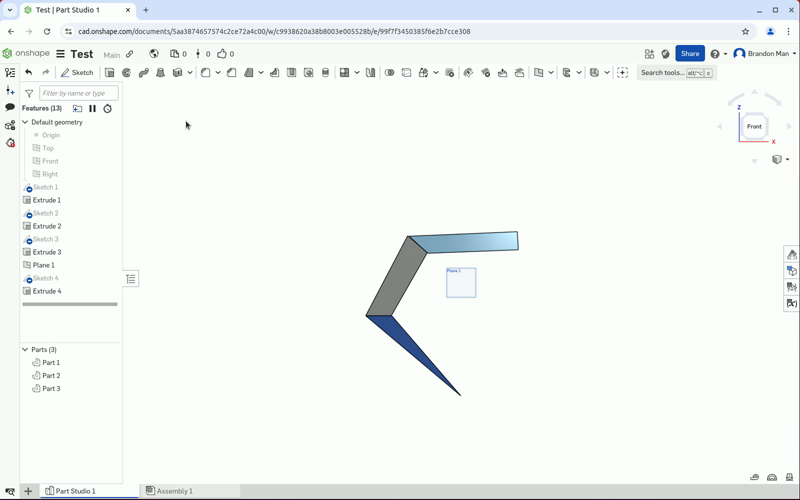
key(shift+7)
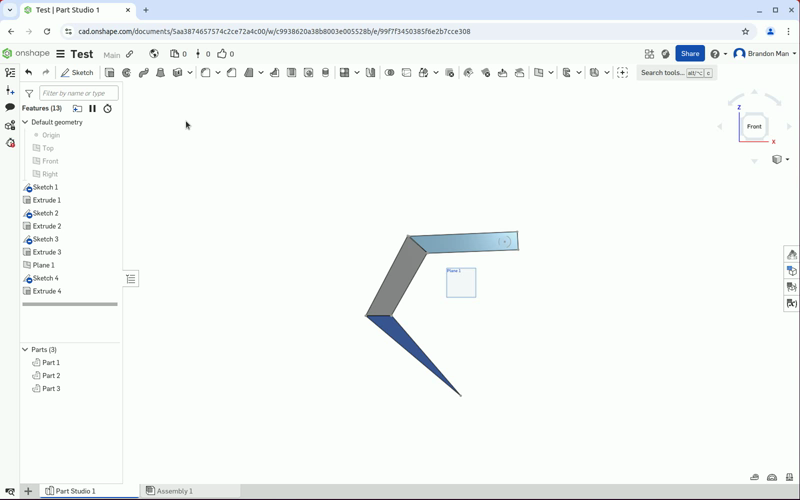
key(left, 2)
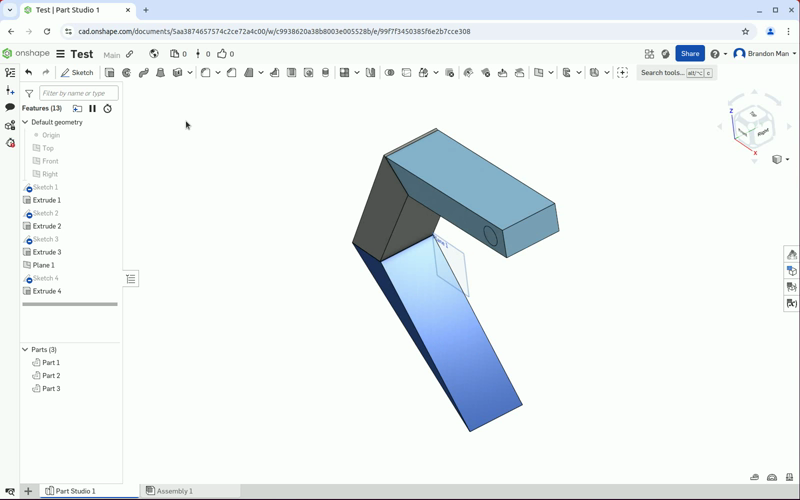
key(down, 2)
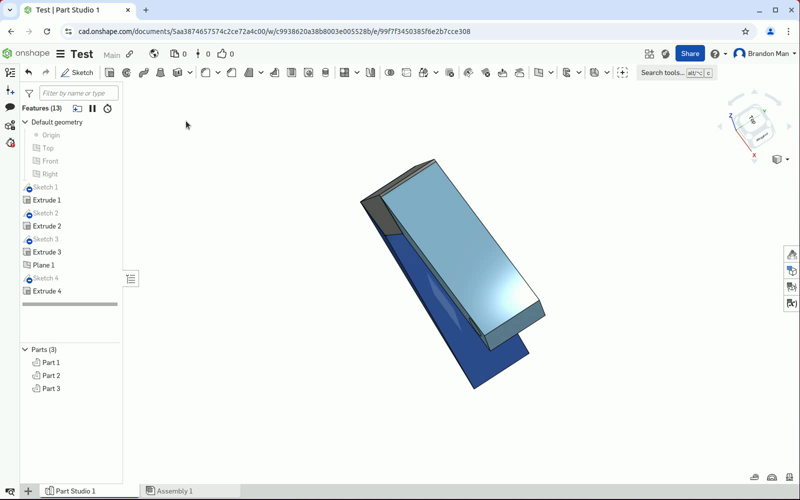
key(up, 2)
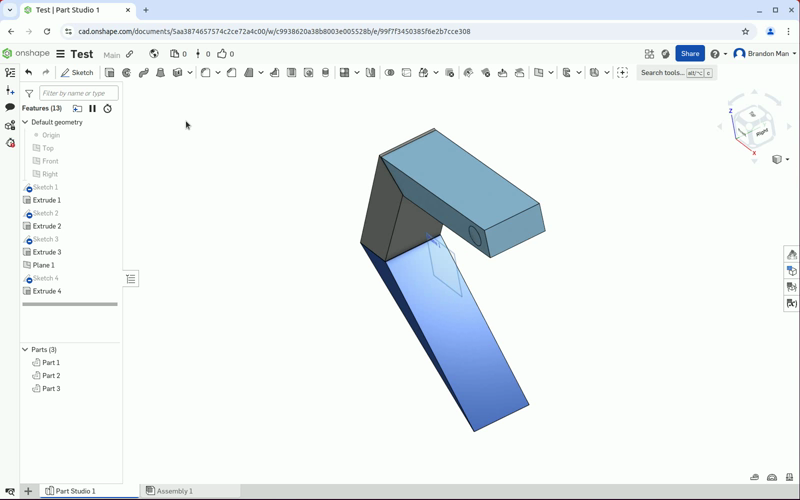
key(right, 2)
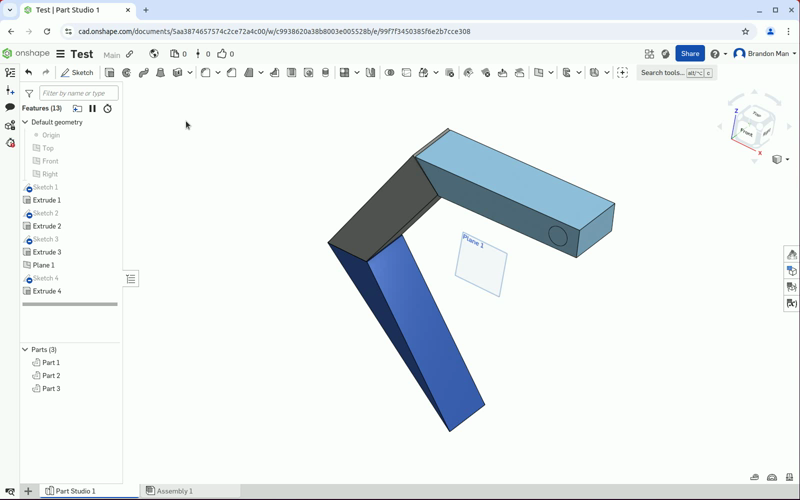
mouse_move(73, 189)
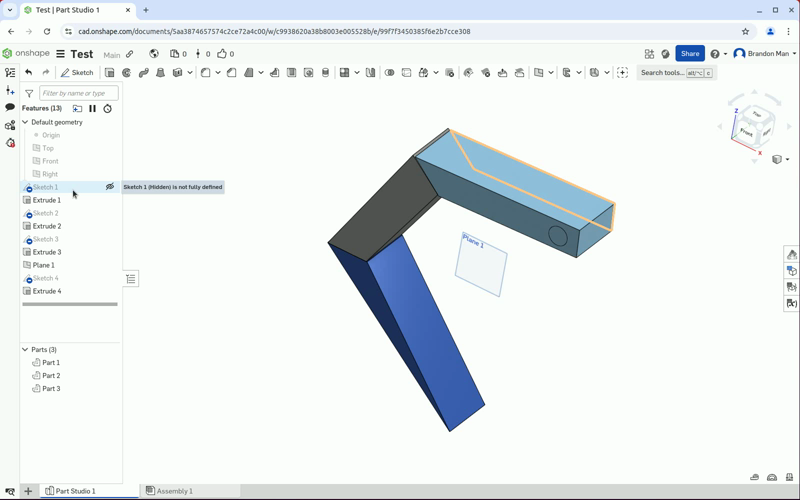
click(73, 189)